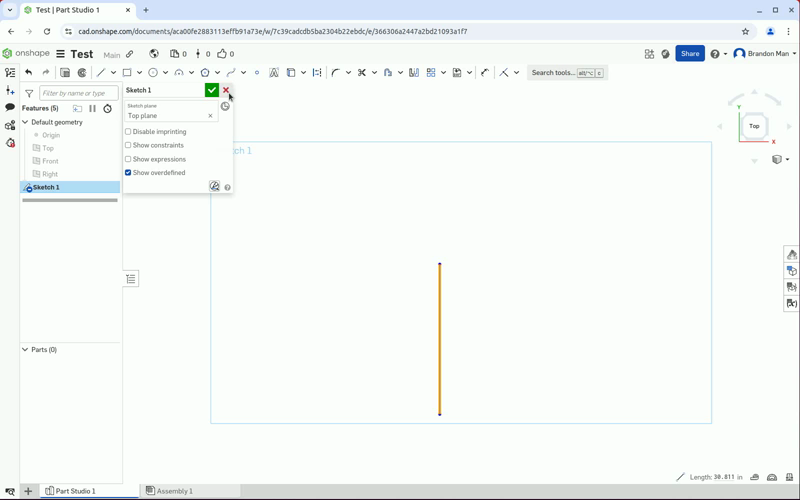
key(shift+h)
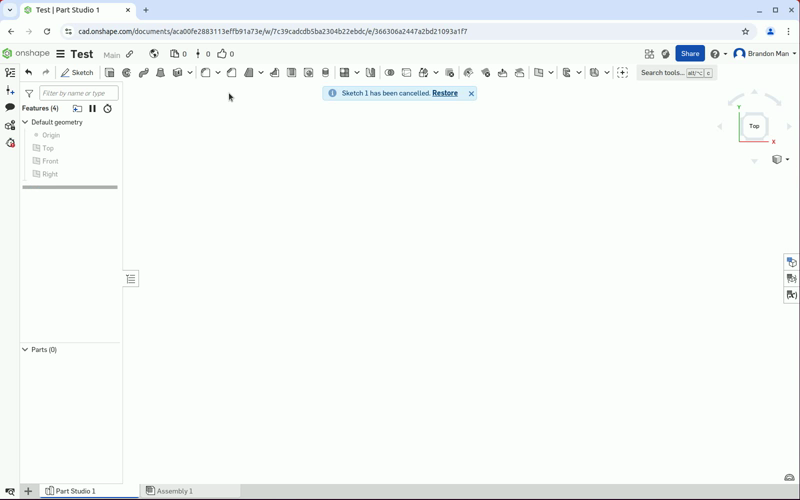
mouse_move(73, 352)
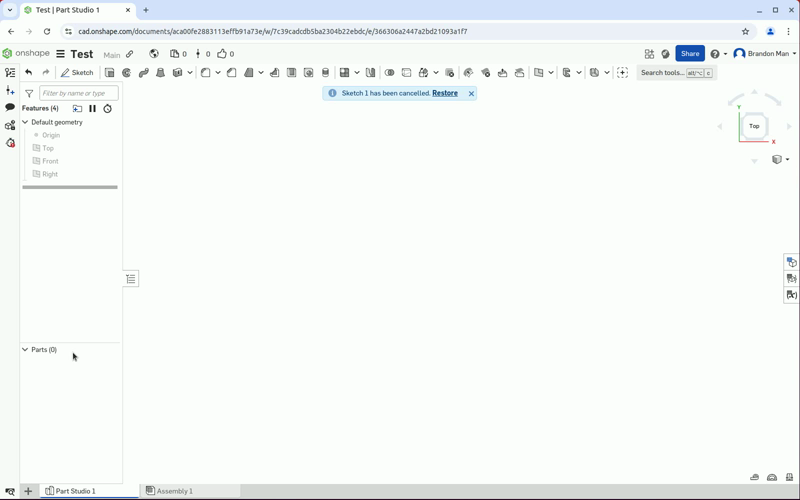
key(y)
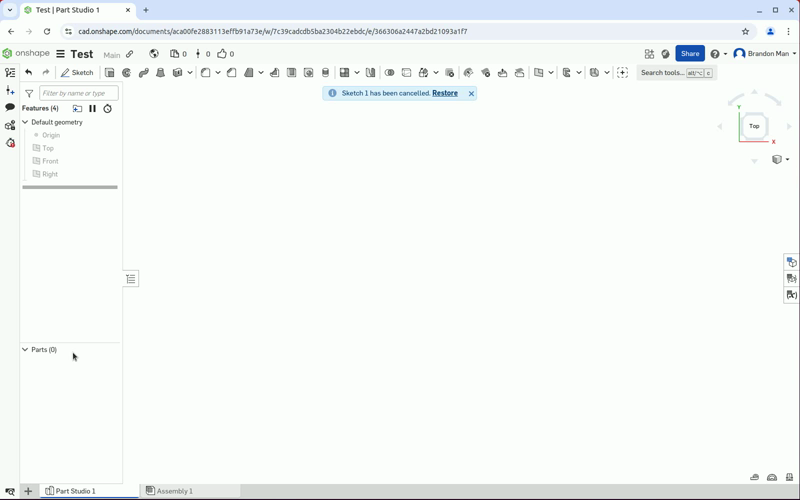
key(shift+p)
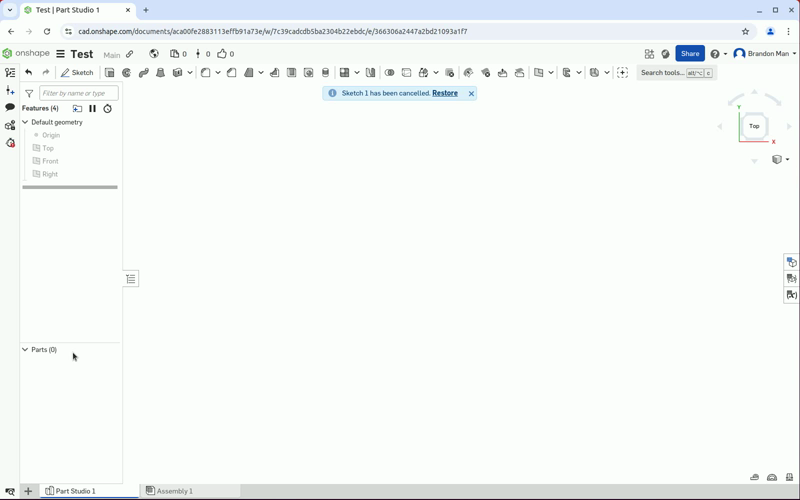
key(space)
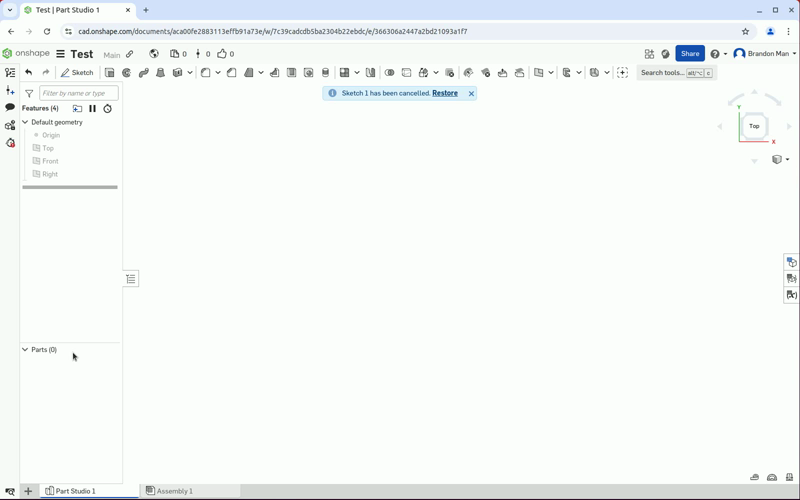
key_down(shift)
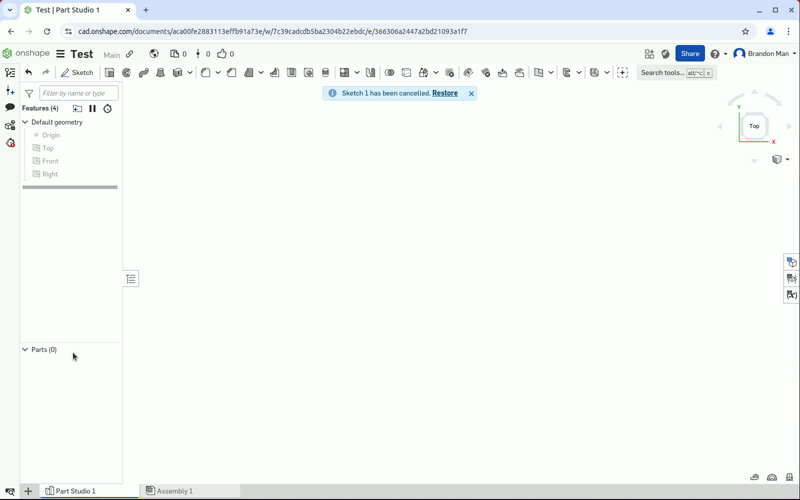
key(up)
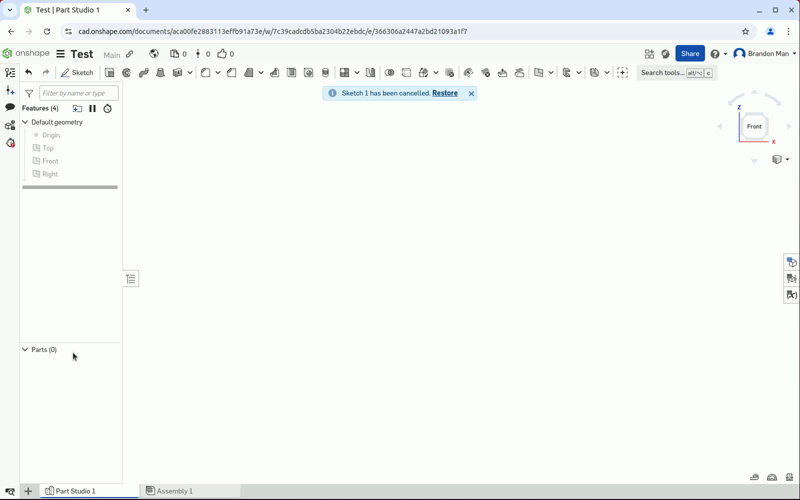
key_up(shift)
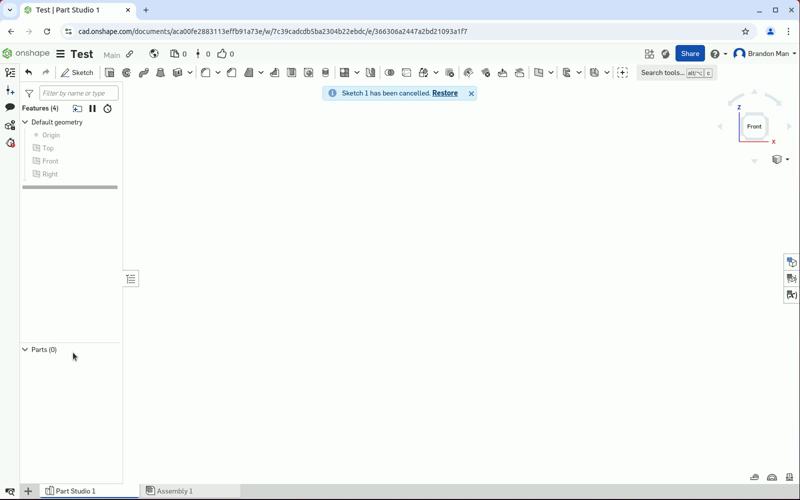
mouse_move(73, 352)
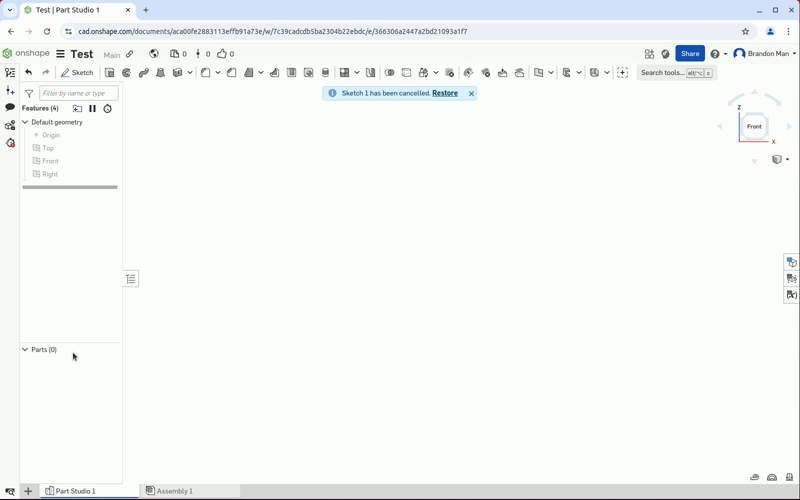
key(shift+y)
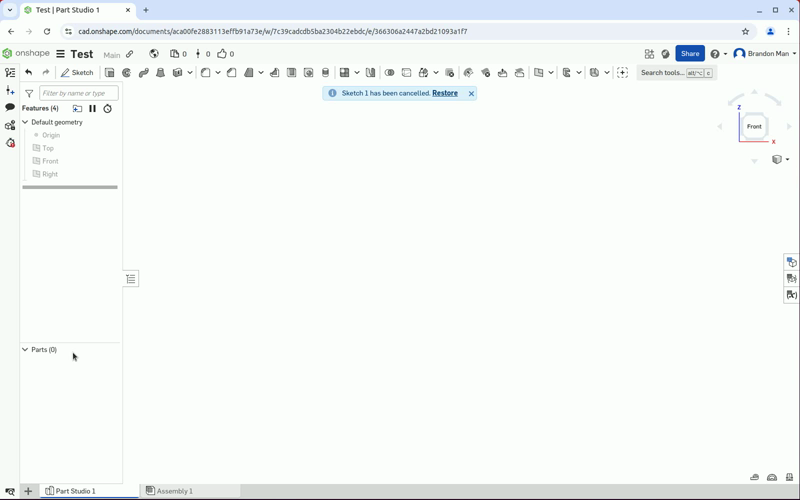
key(shift+s)
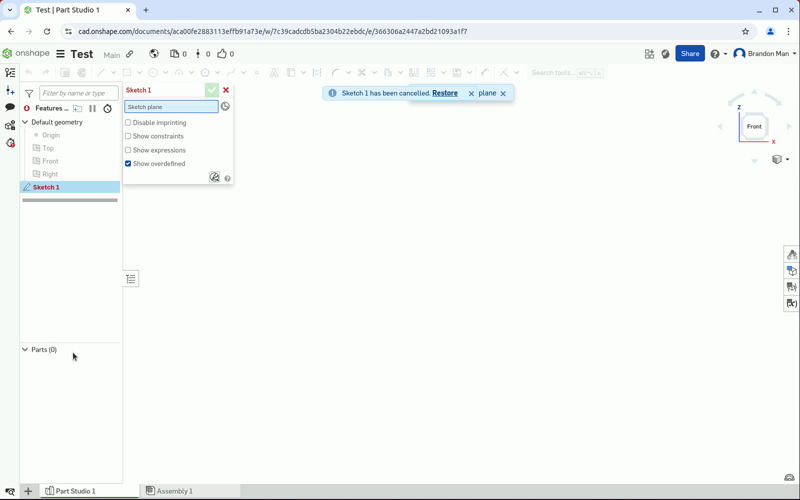
mouse_move(73, 163)
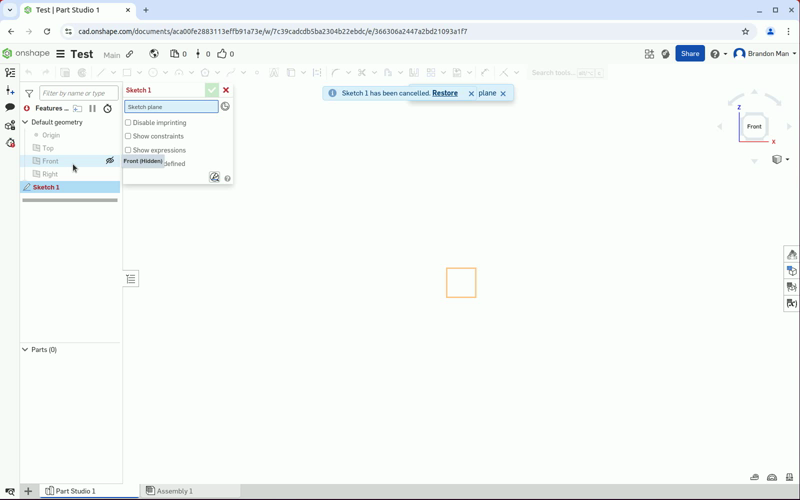
click(73, 163)
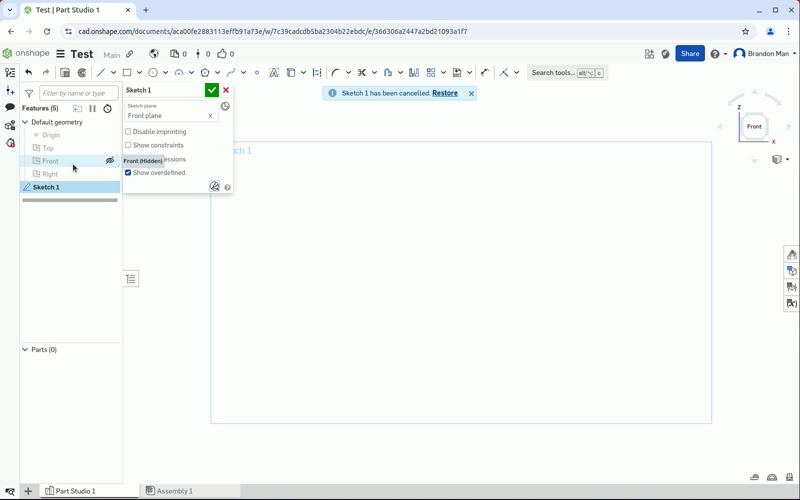
mouse_move(73, 352)
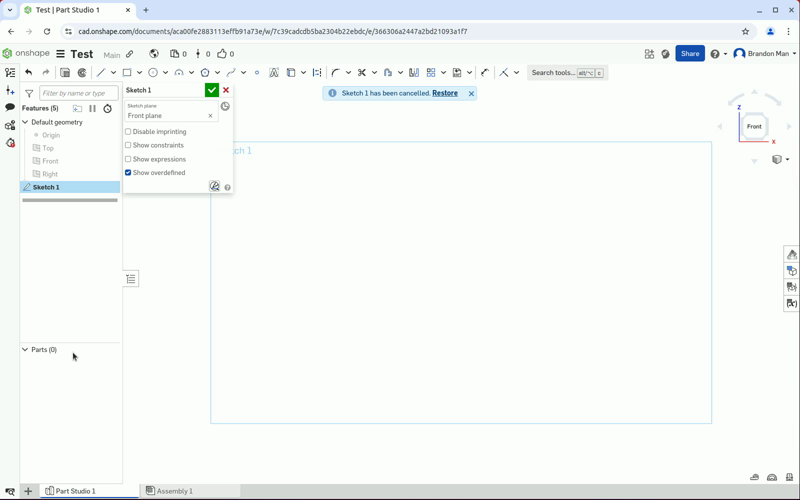
key(y)
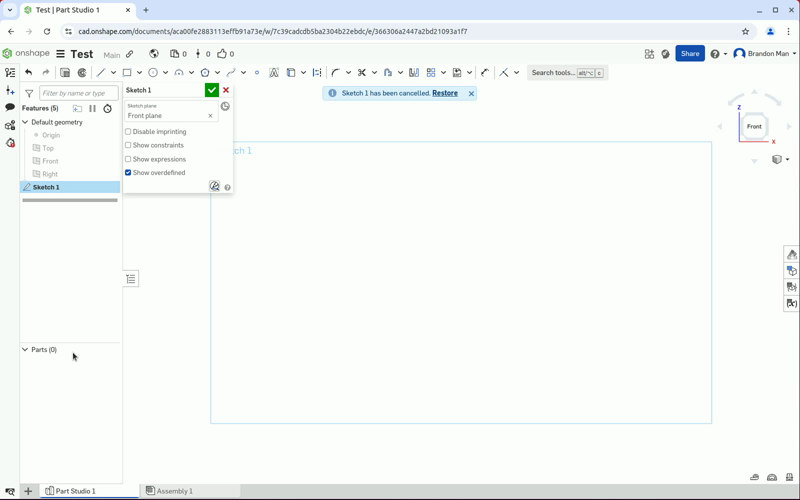
key(l)
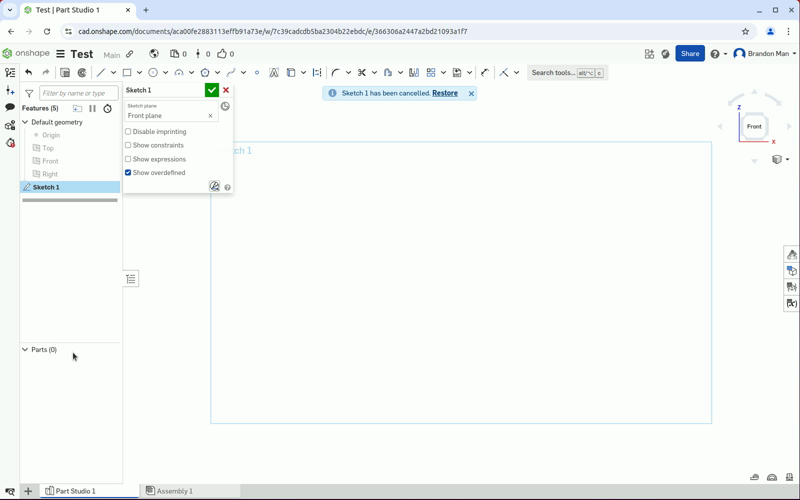
key_down(shift)
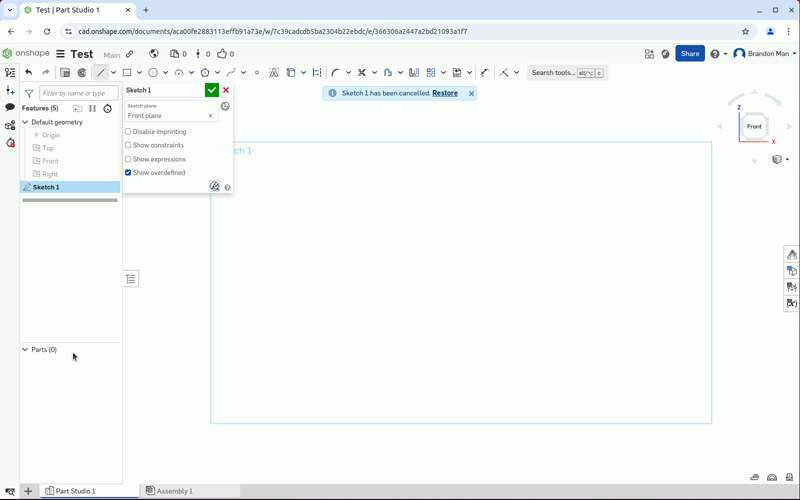
mouse_move(454, 264)
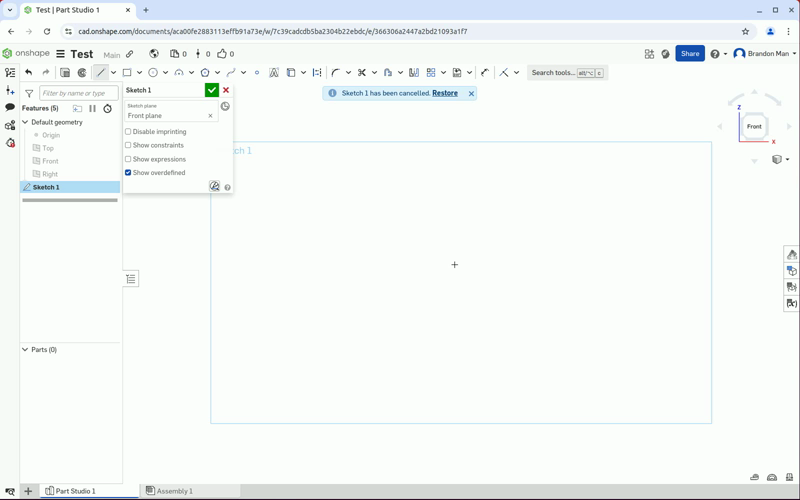
click(454, 264)
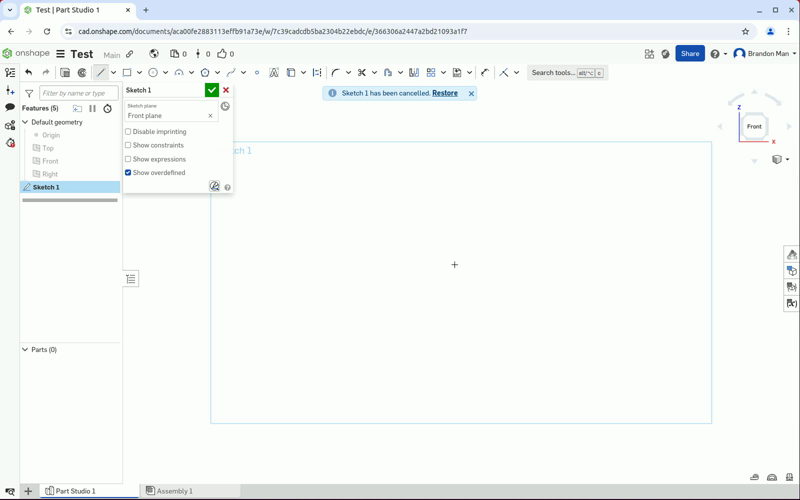
key_up(shift)
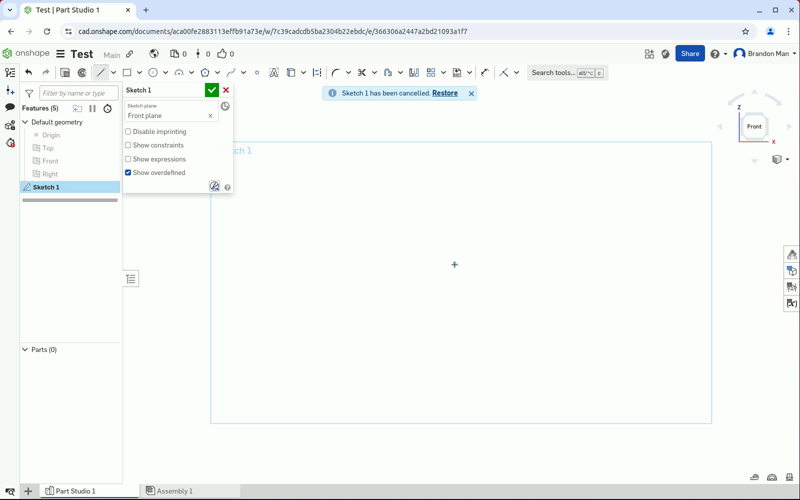
key_down(shift)
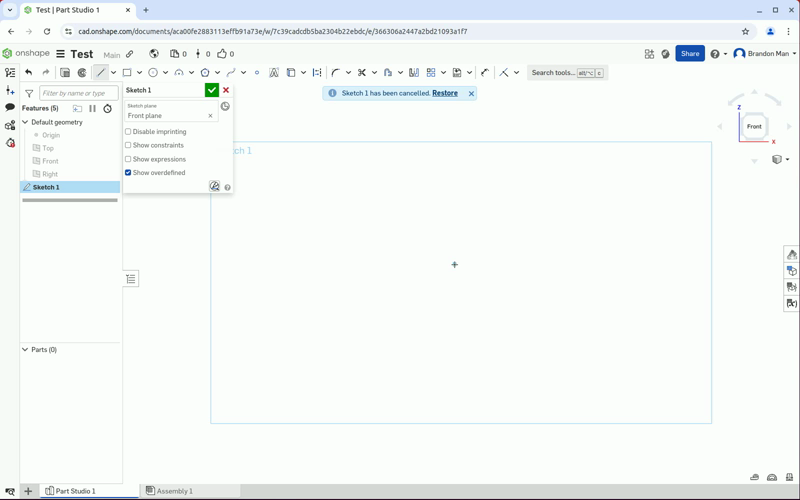
mouse_move(484, 264)
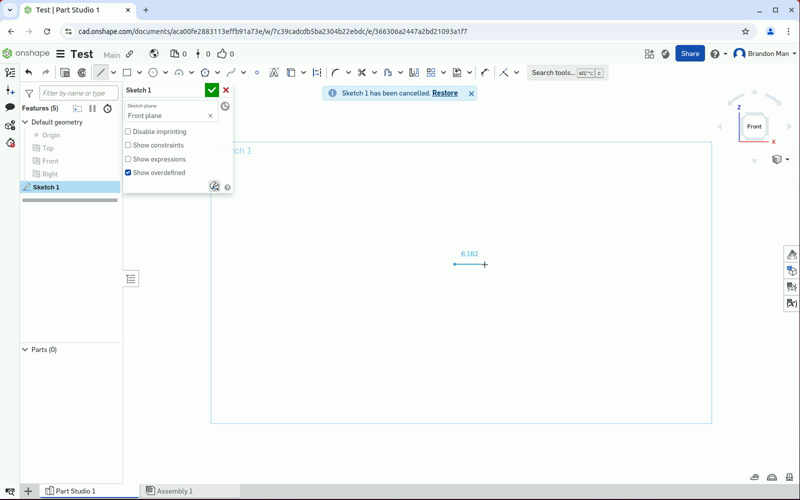
mouse_move(481, 264)
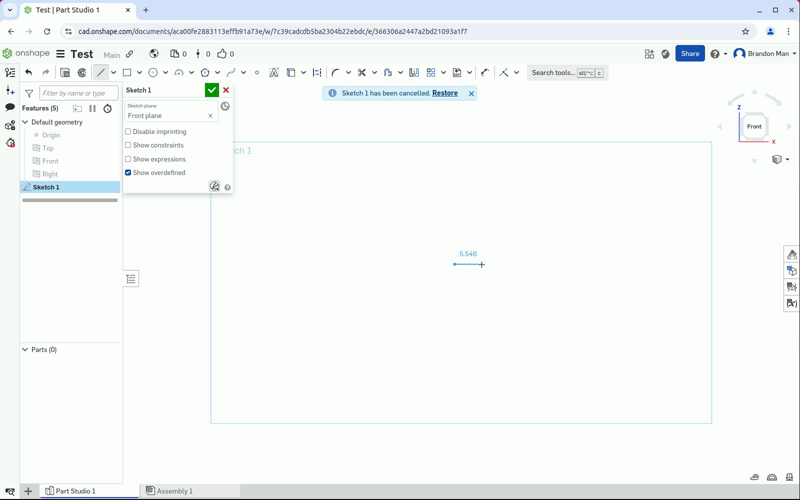
click(481, 264)
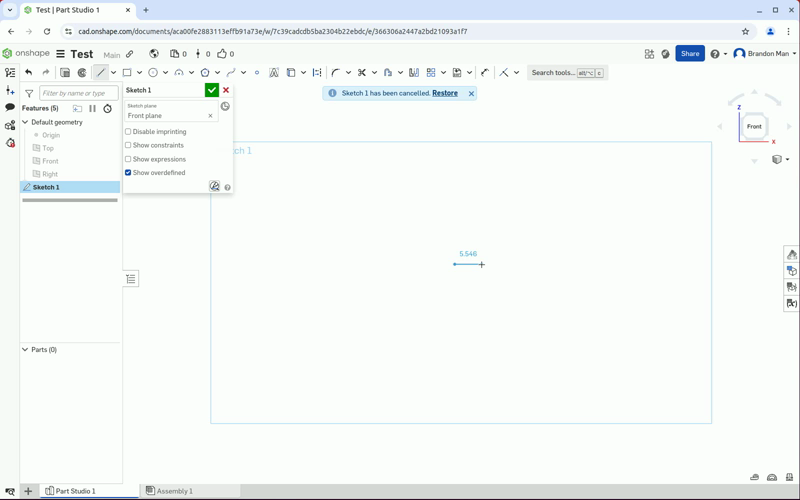
key_up(shift)
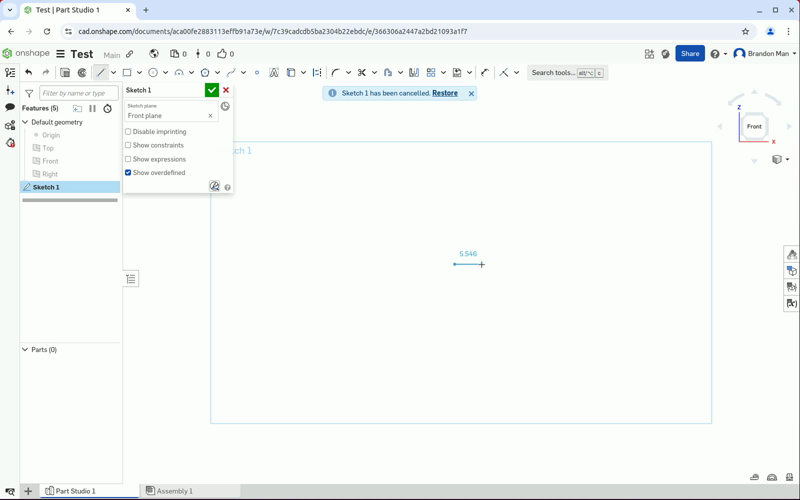
key_down(shift)
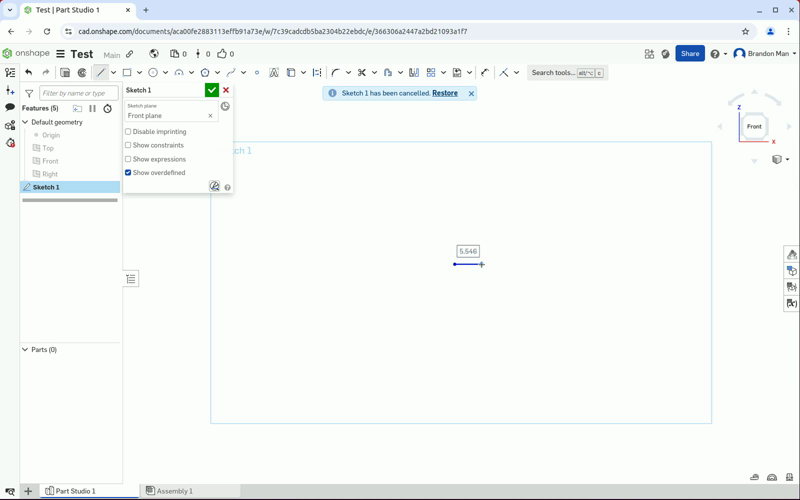
mouse_move(511, 264)
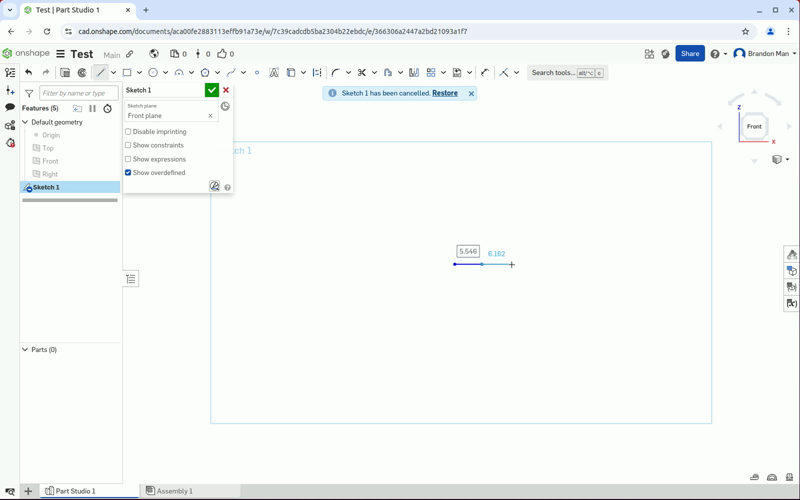
mouse_move(481, 253)
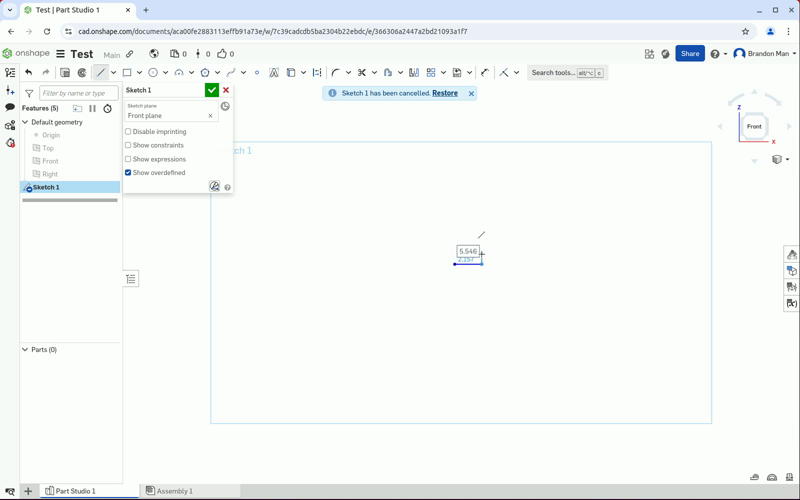
click(481, 253)
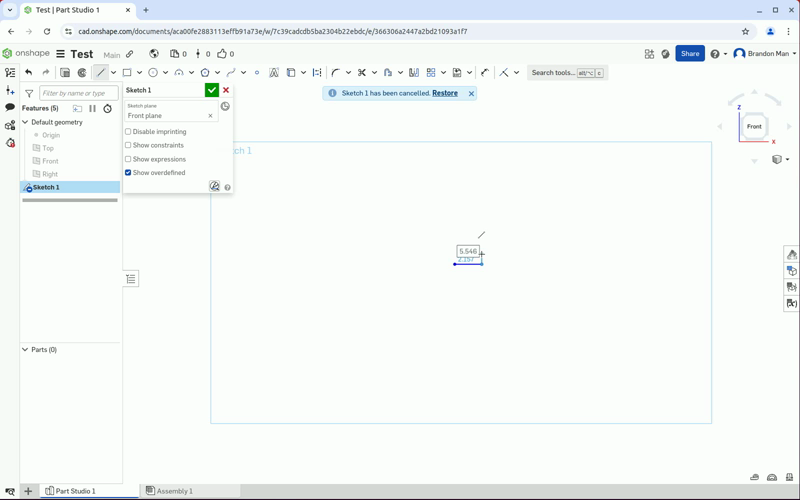
key_up(shift)
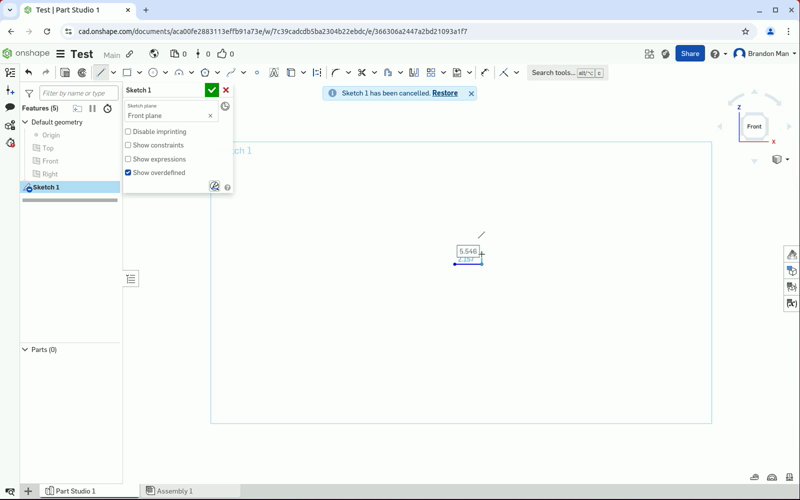
key_down(shift)
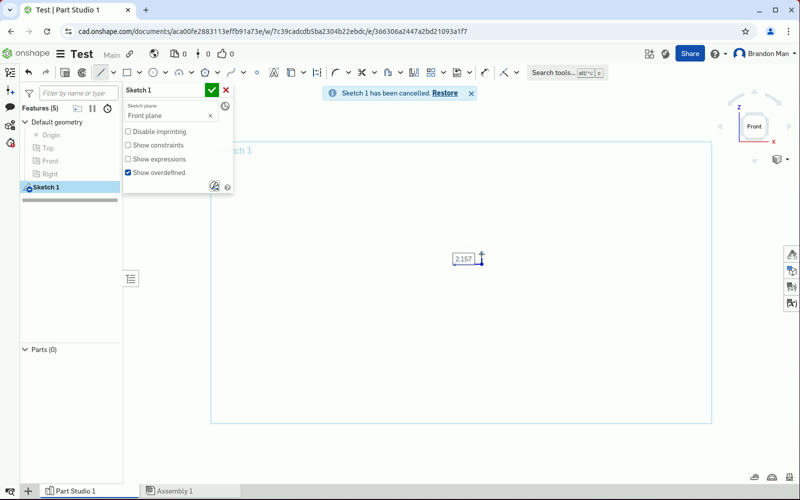
mouse_move(511, 253)
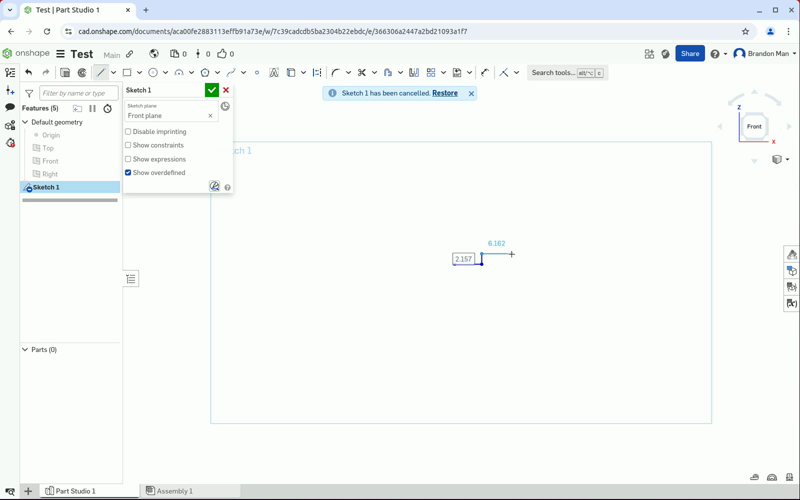
mouse_move(454, 253)
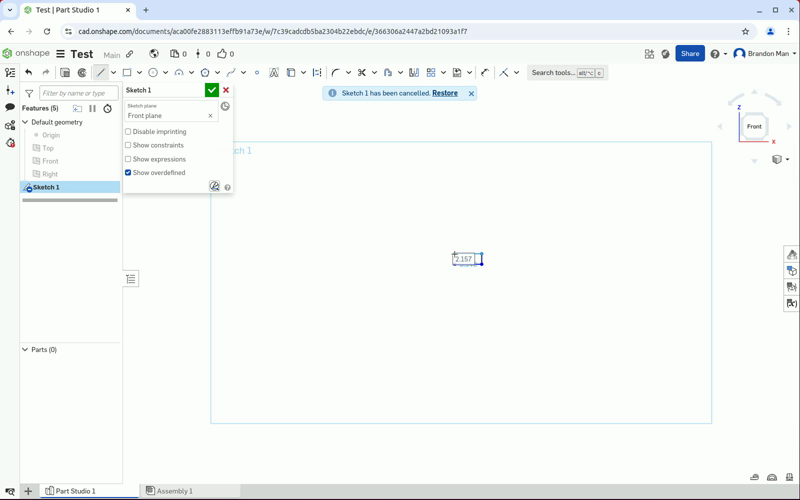
click(454, 253)
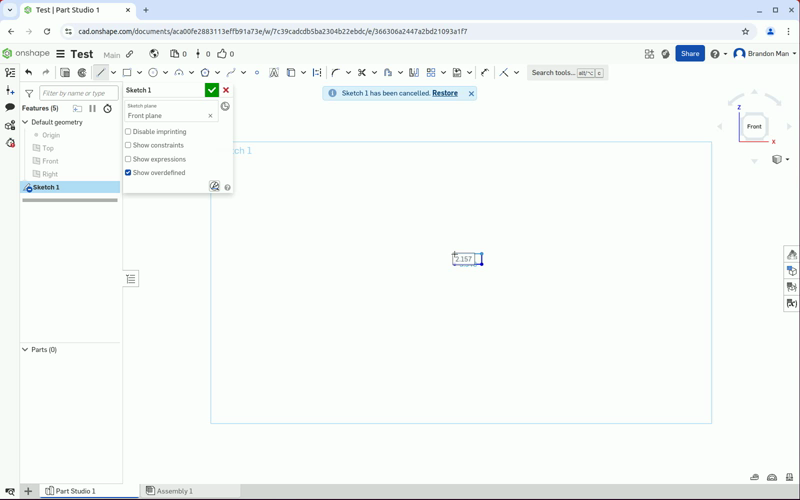
key_up(shift)
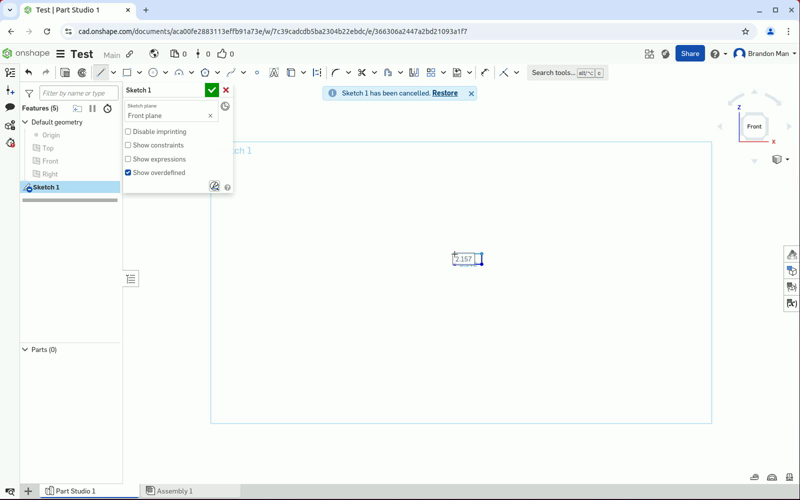
mouse_move(484, 253)
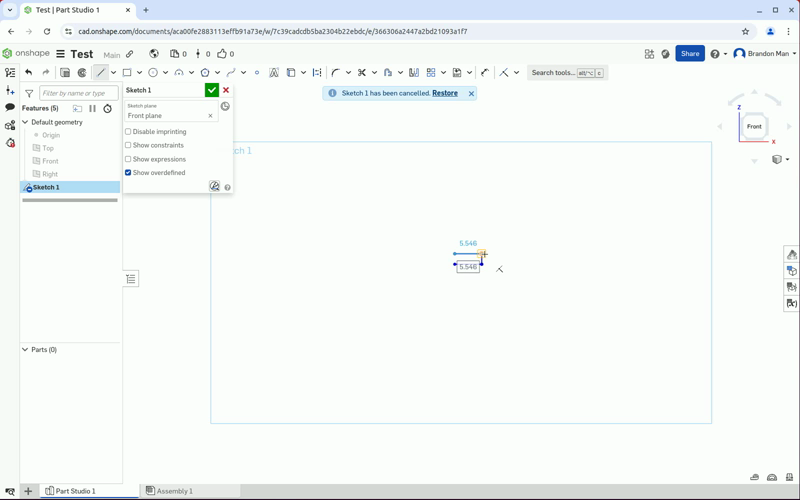
key_down(shift)
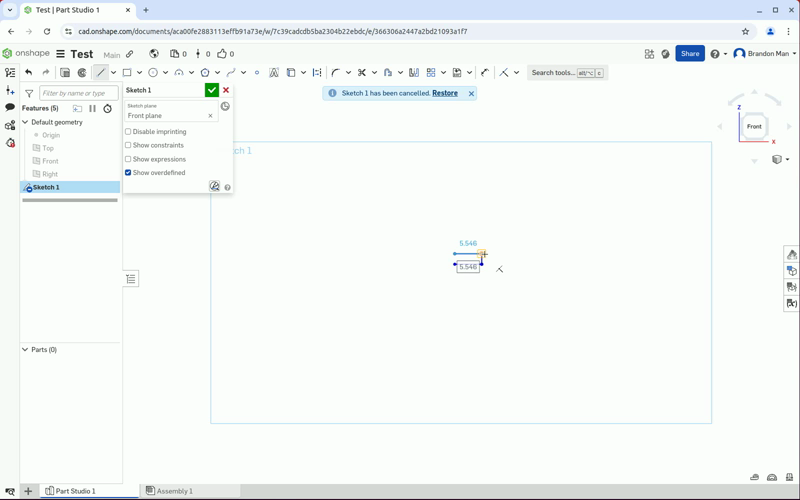
mouse_move(454, 264)
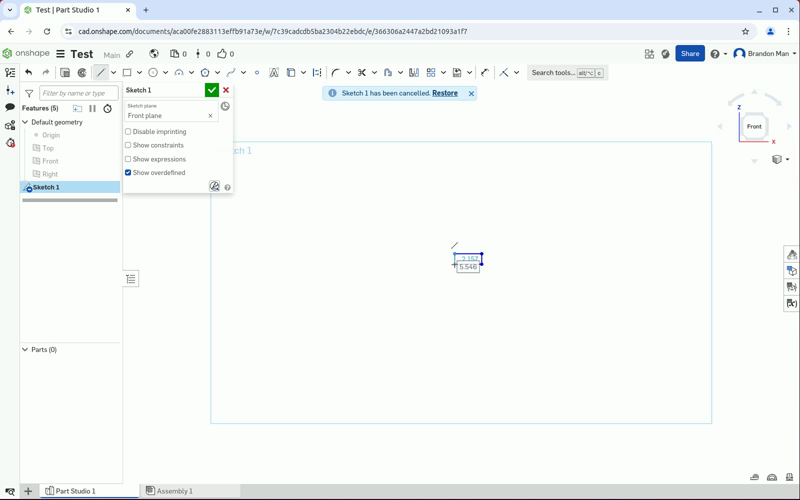
key_up(shift)
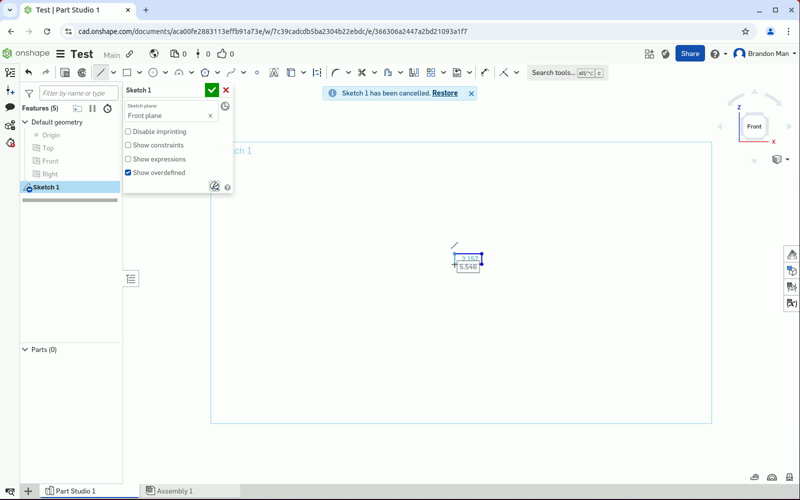
click(454, 264)
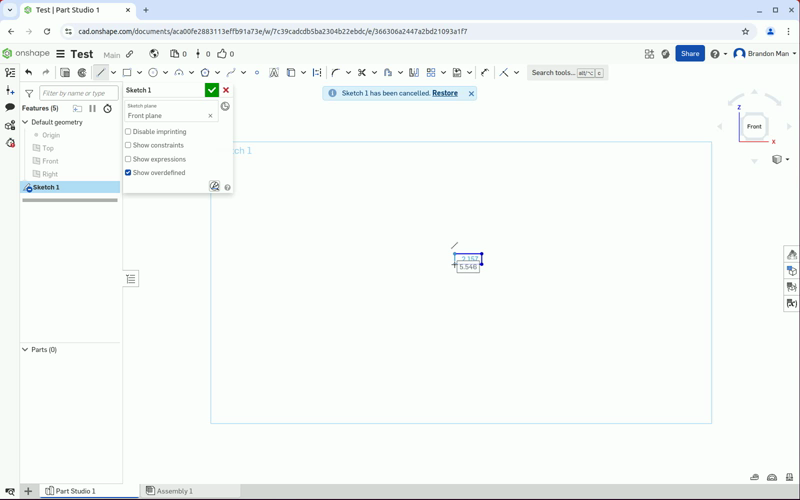
key(esc)
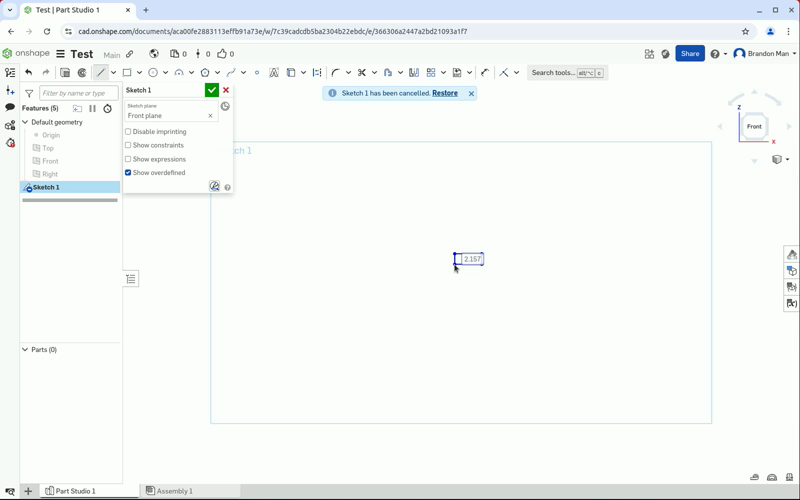
mouse_move(470, 254)
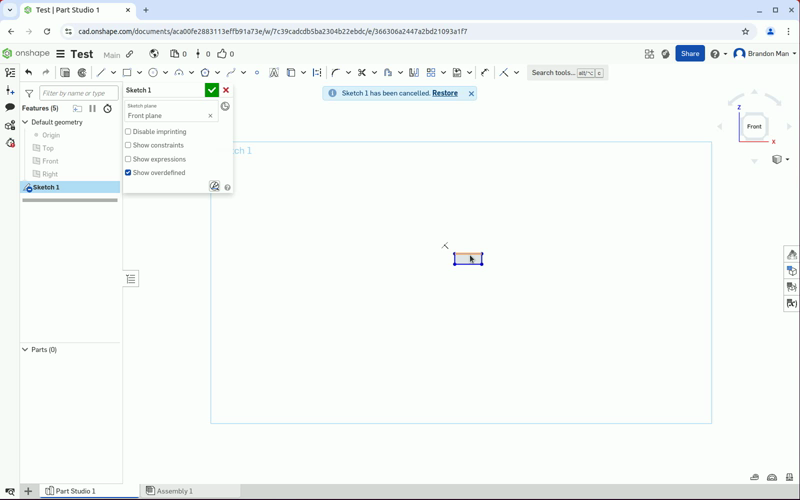
scroll(6)
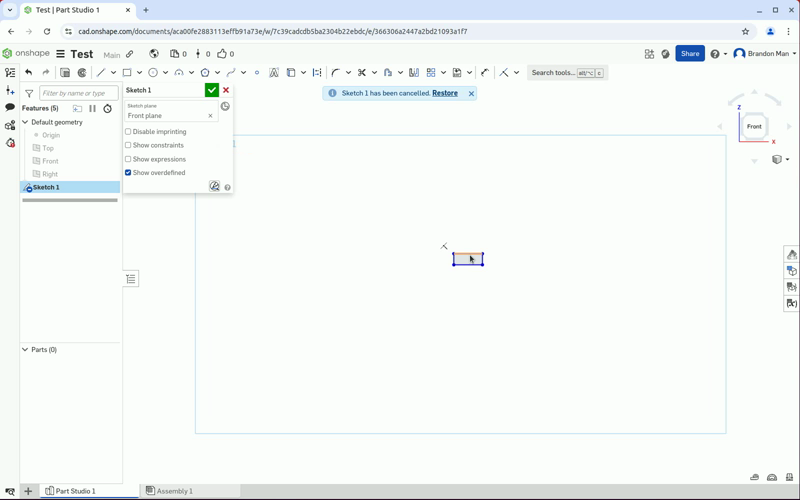
scroll(6)
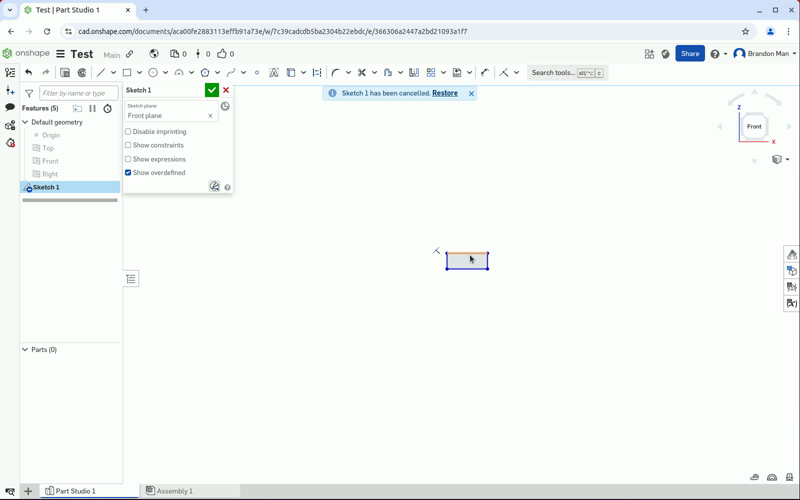
scroll(6)
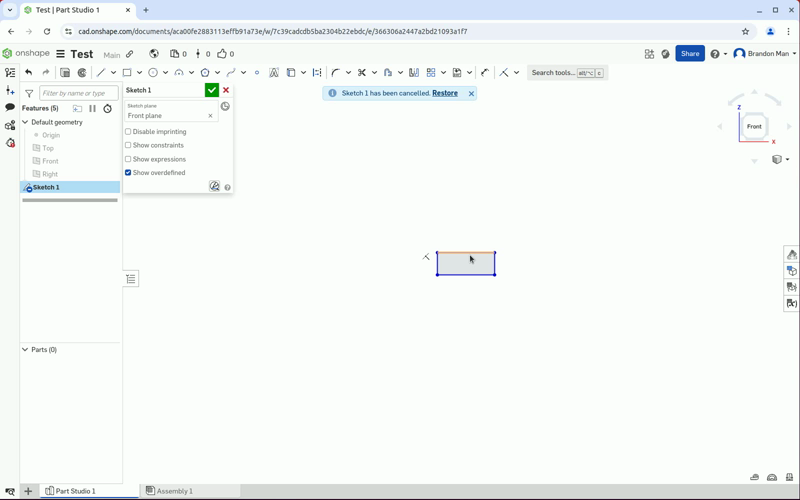
scroll(6)
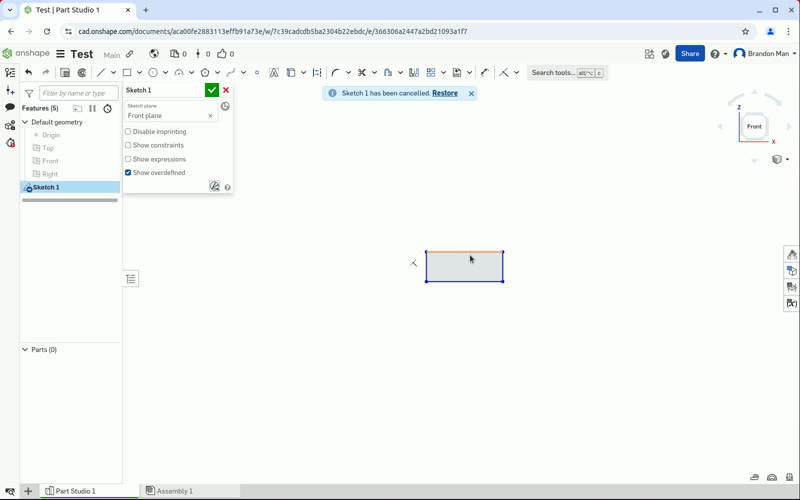
scroll(6)
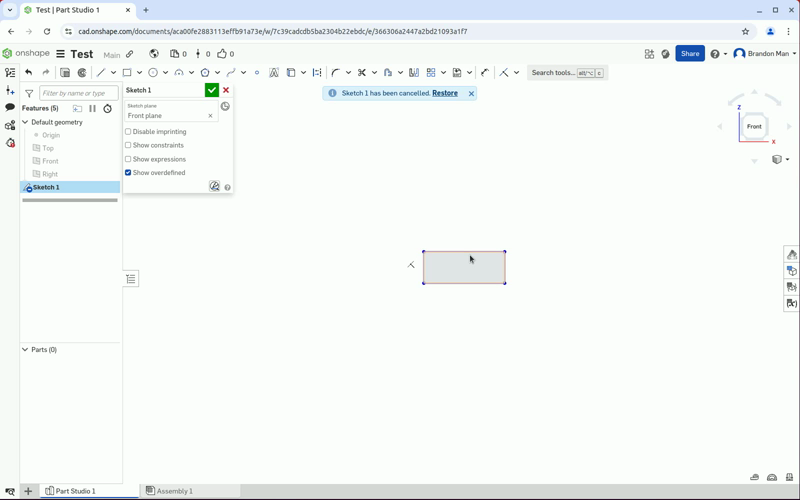
scroll(6)
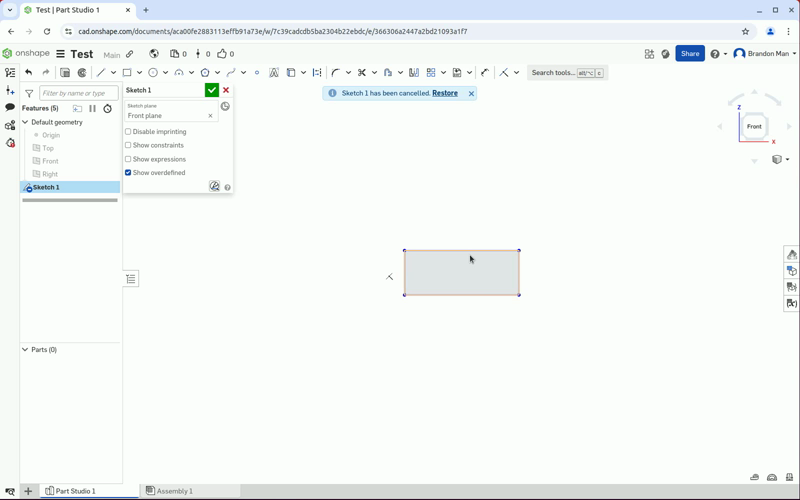
scroll(6)
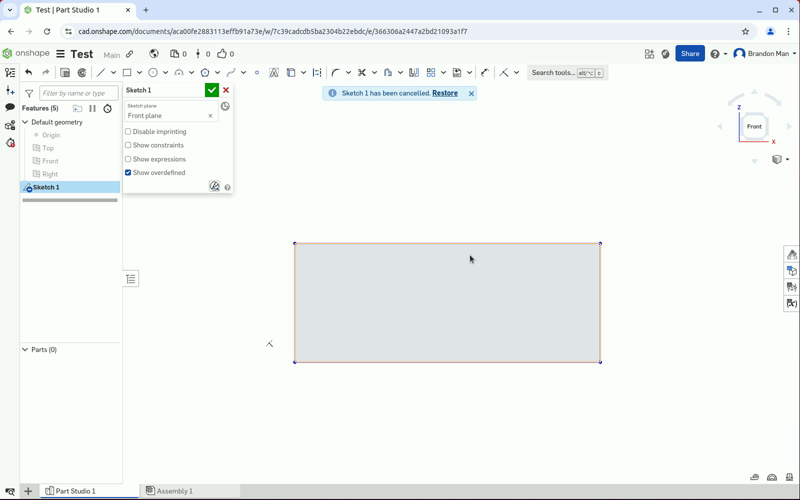
click(470, 254)
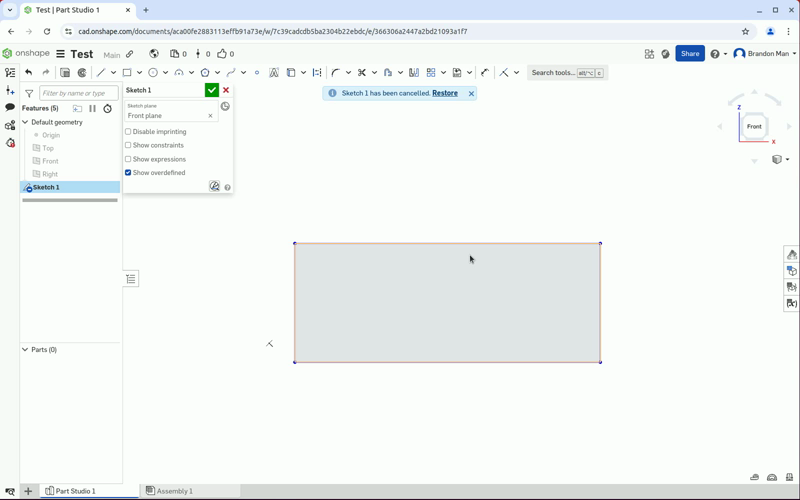
scroll(-6)
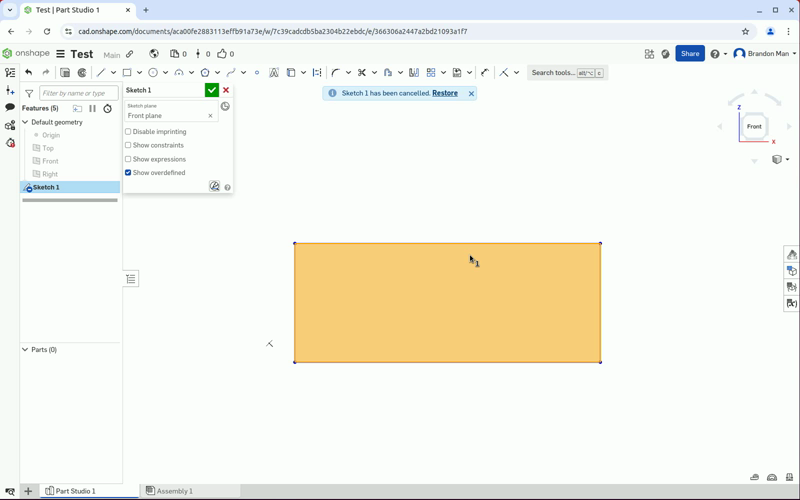
scroll(-6)
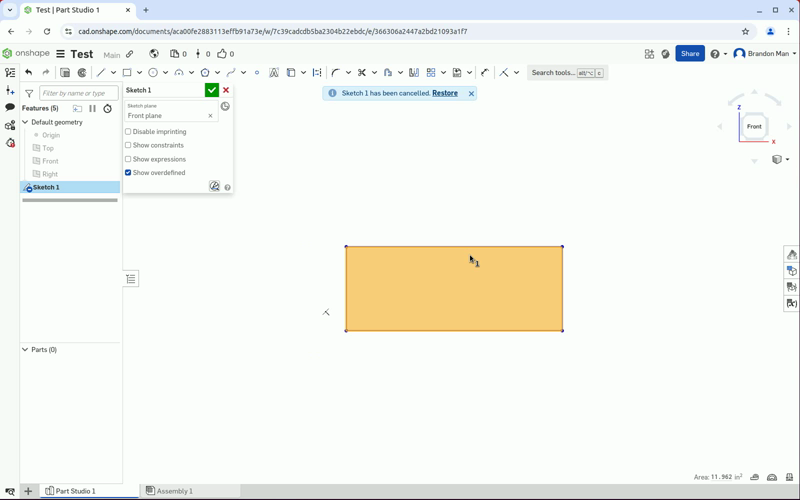
scroll(-6)
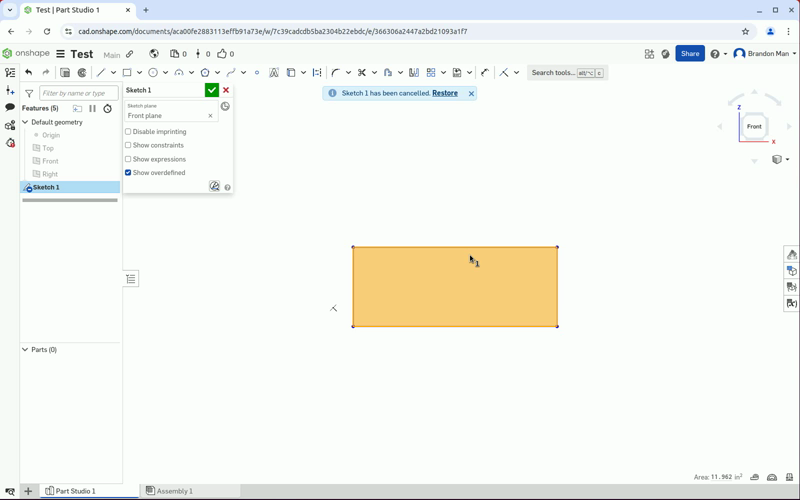
scroll(-6)
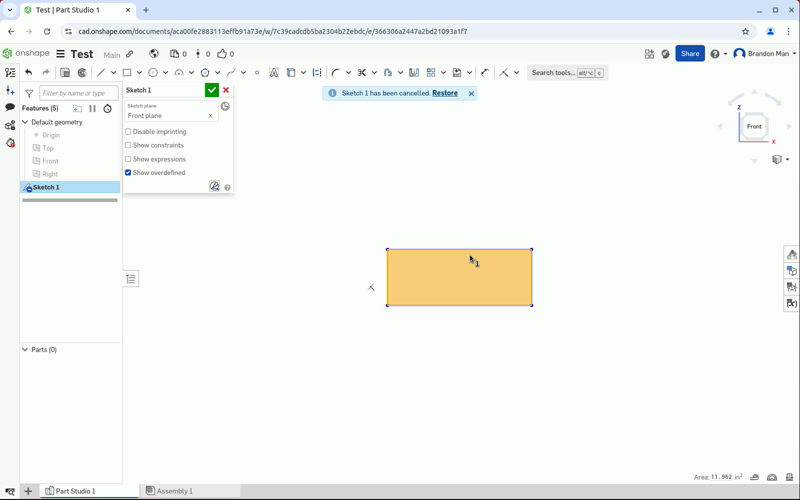
scroll(-6)
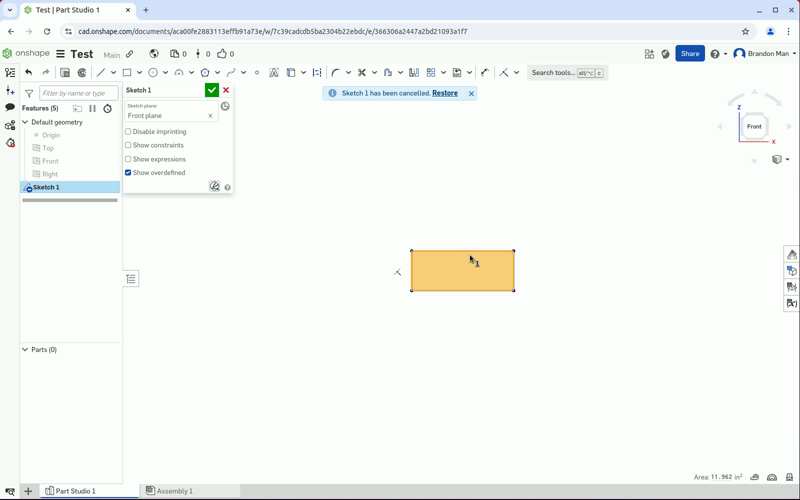
scroll(-6)
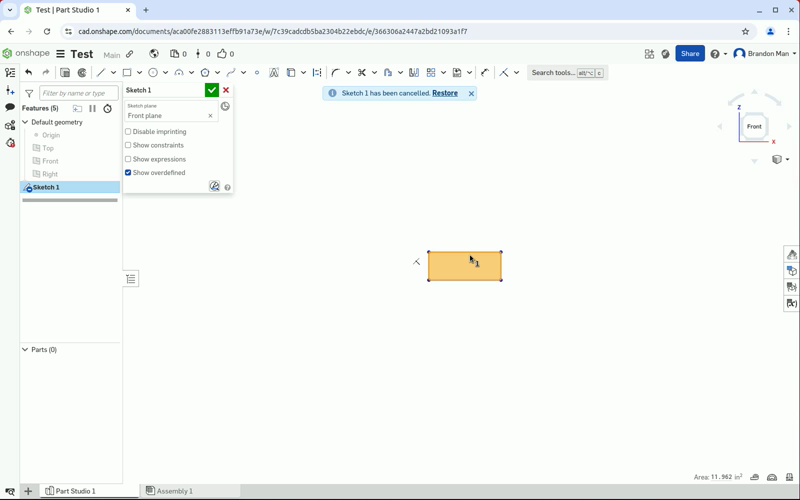
scroll(-6)
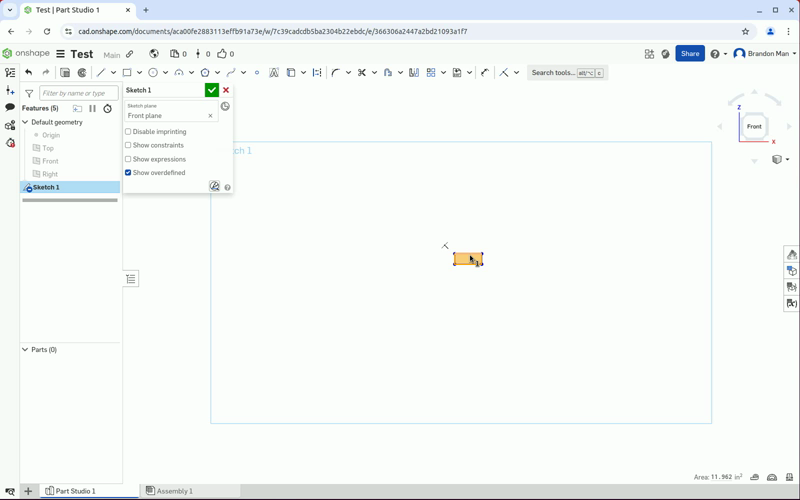
mouse_move(73, 352)
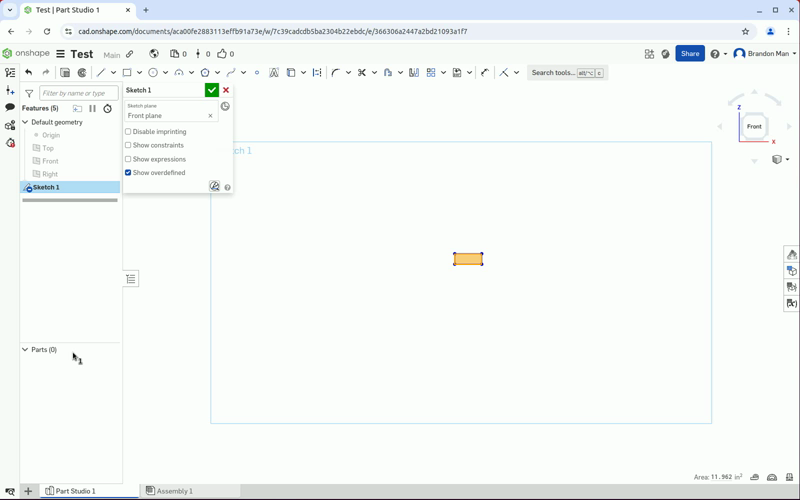
key(shift+y)
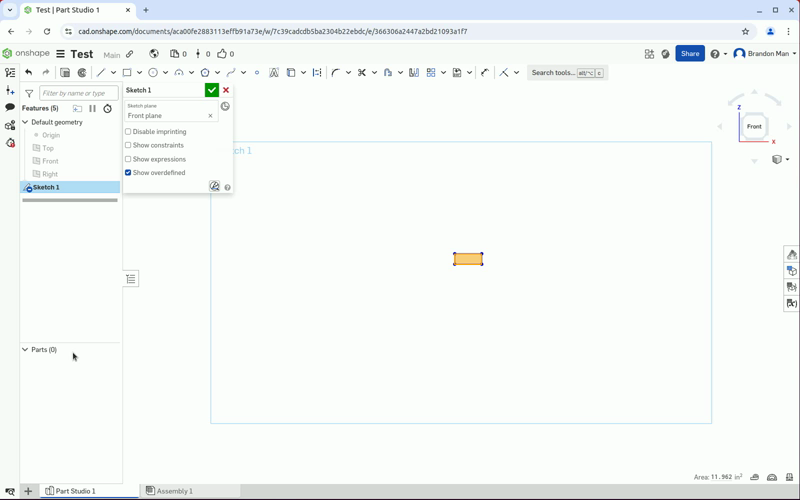
key(shift+e)
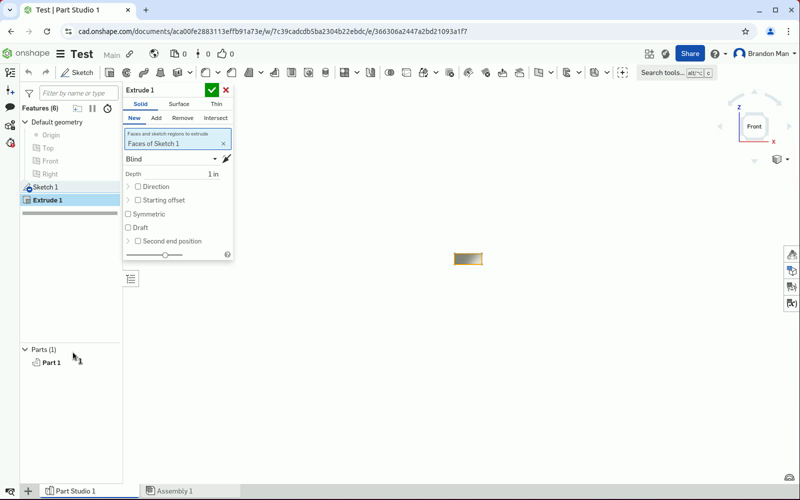
mouse_move(143, 106)
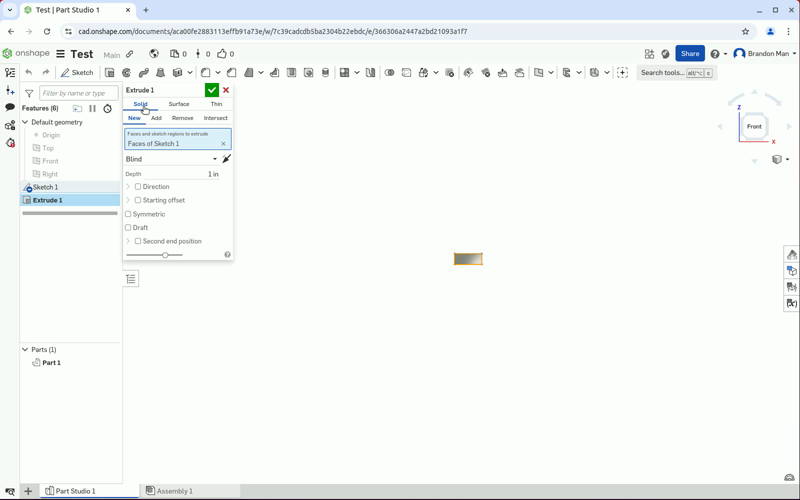
click(143, 106)
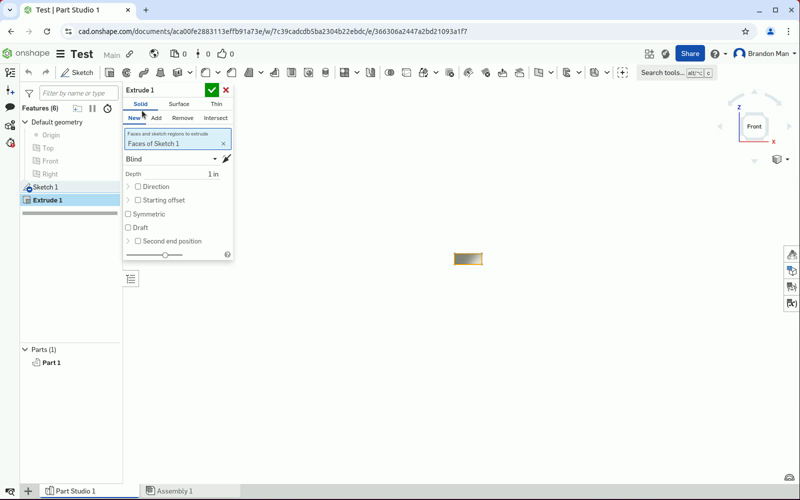
mouse_move(137, 120)
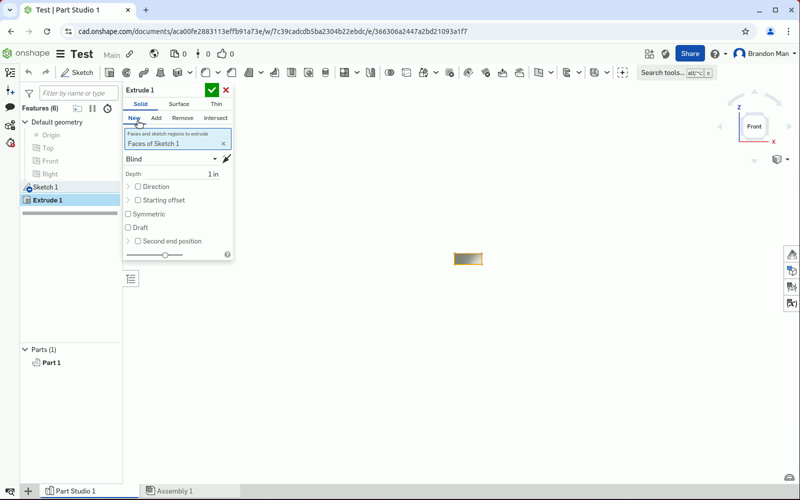
click(137, 120)
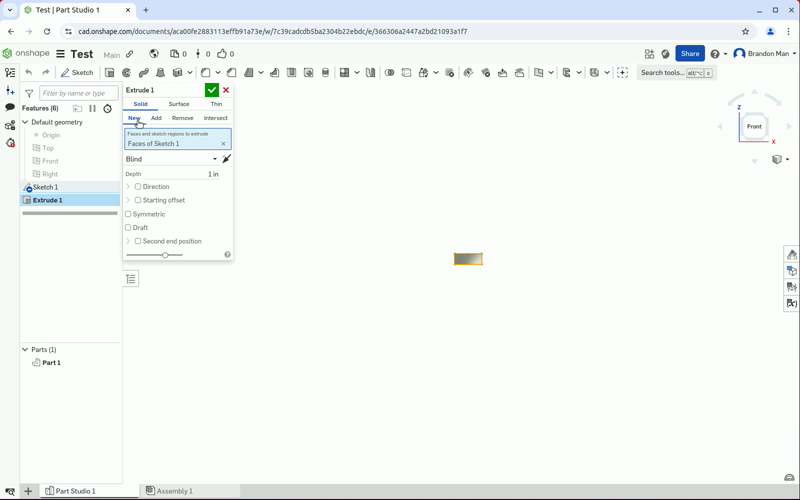
key(tab, 4)
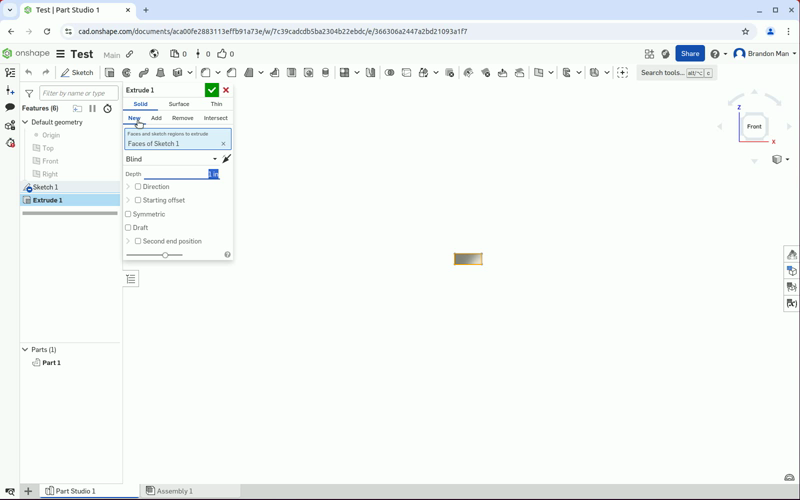
text(0.481)
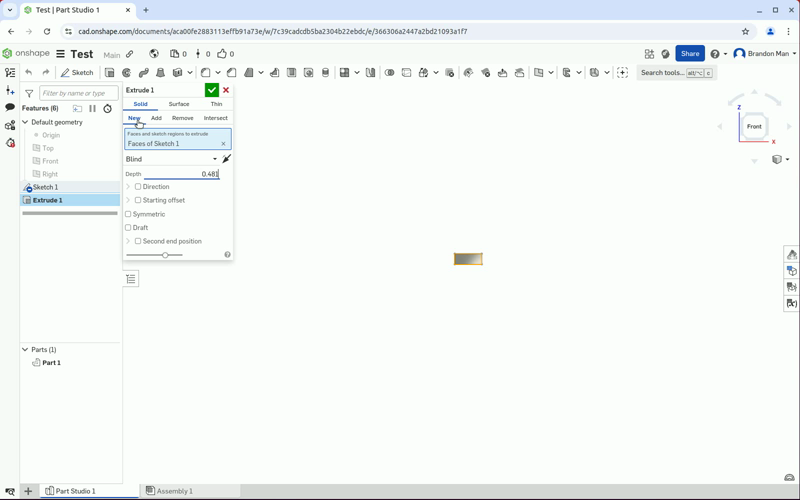
key(enter)
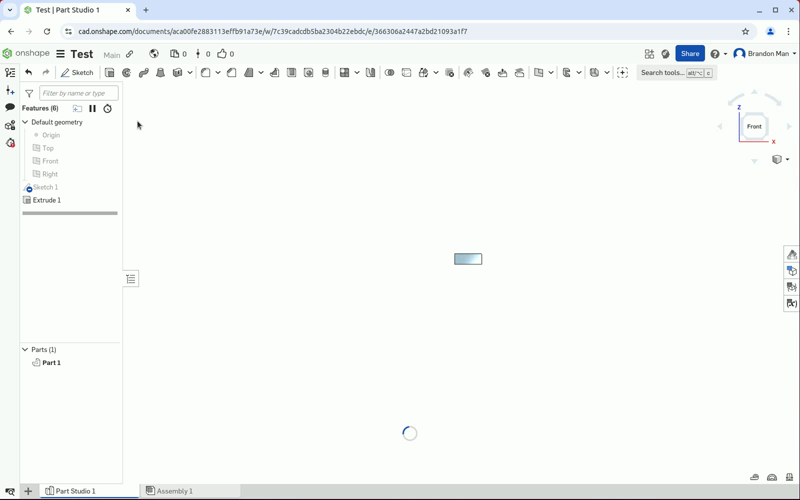
key(shift+h)
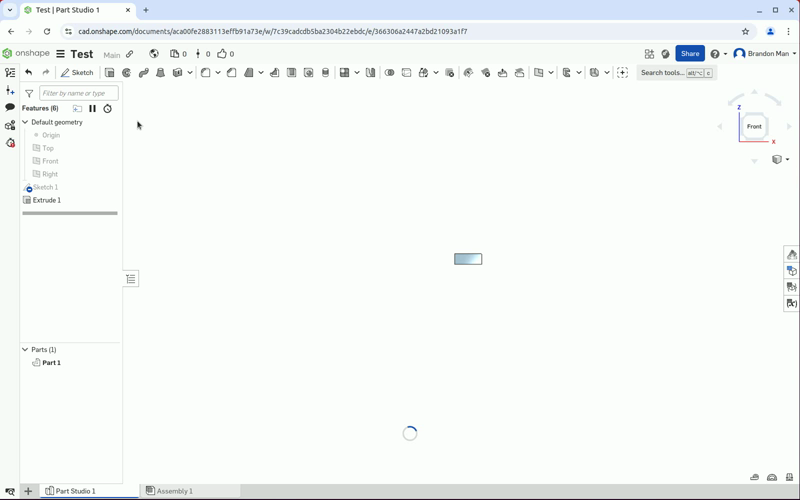
key(shift+h)
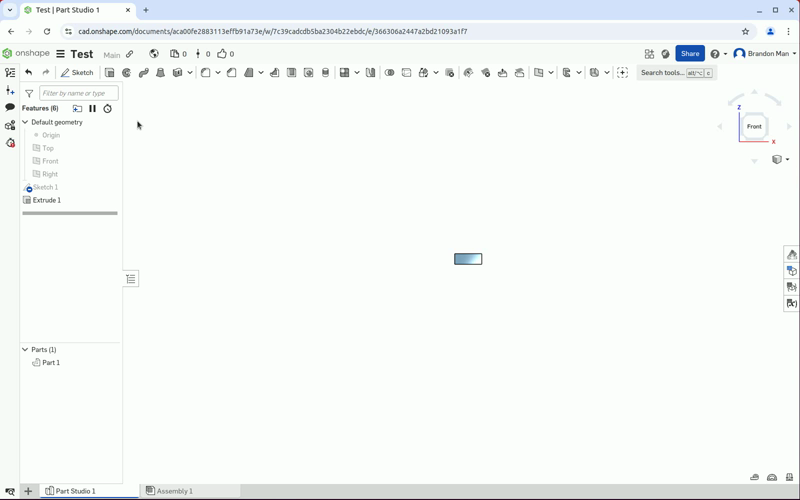
mouse_move(73, 189)
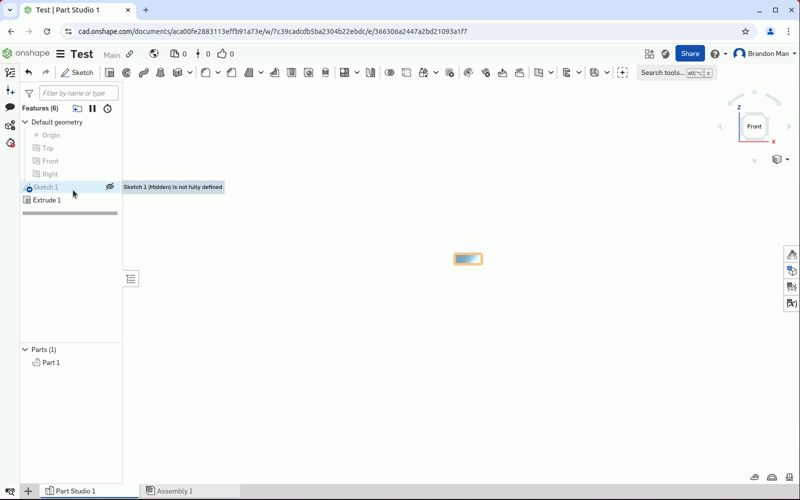
click(73, 189)
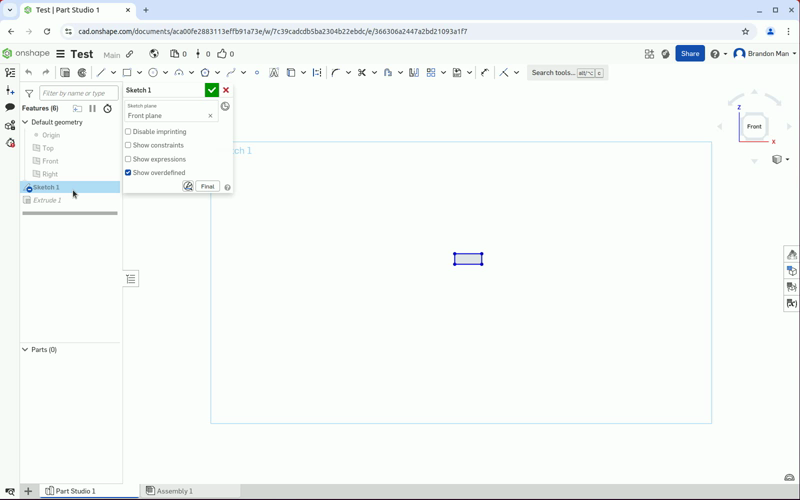
mouse_move(229, 92)
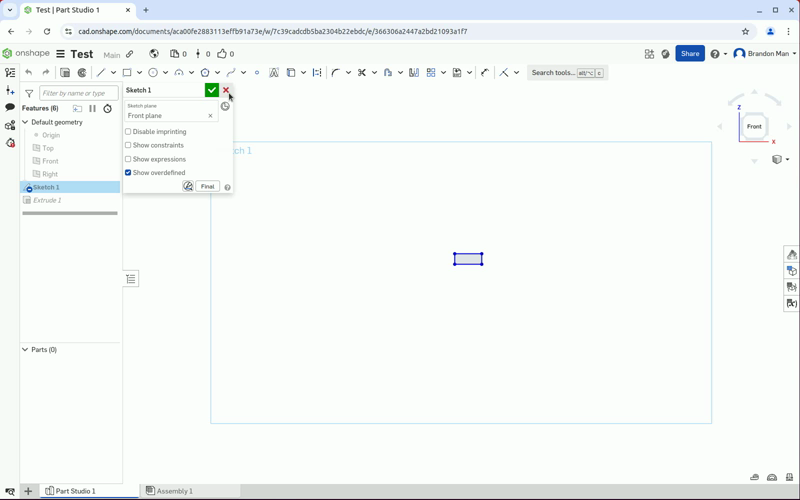
click(229, 92)
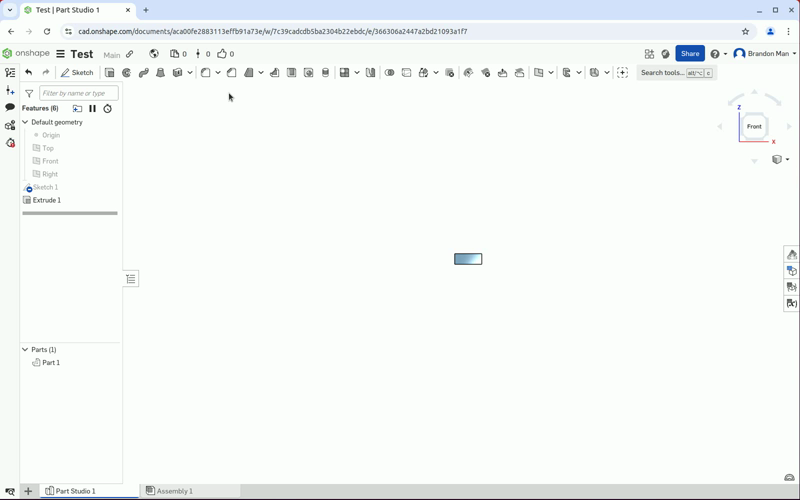
mouse_move(541, 75)
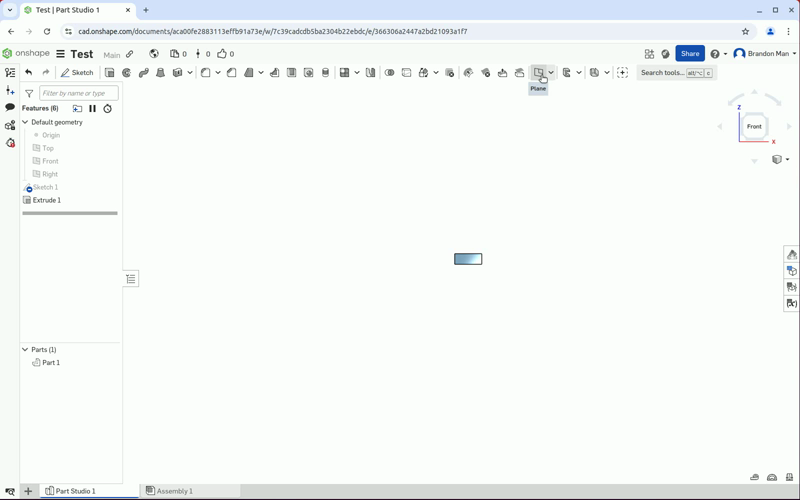
click(541, 75)
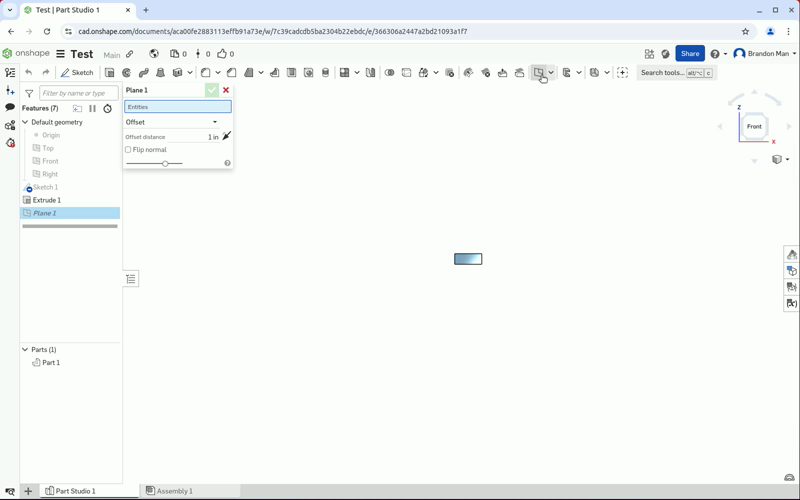
mouse_move(73, 163)
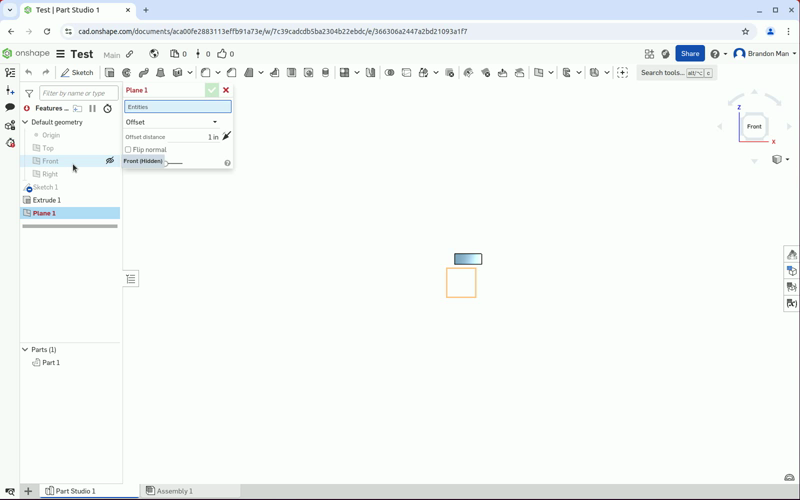
click(73, 163)
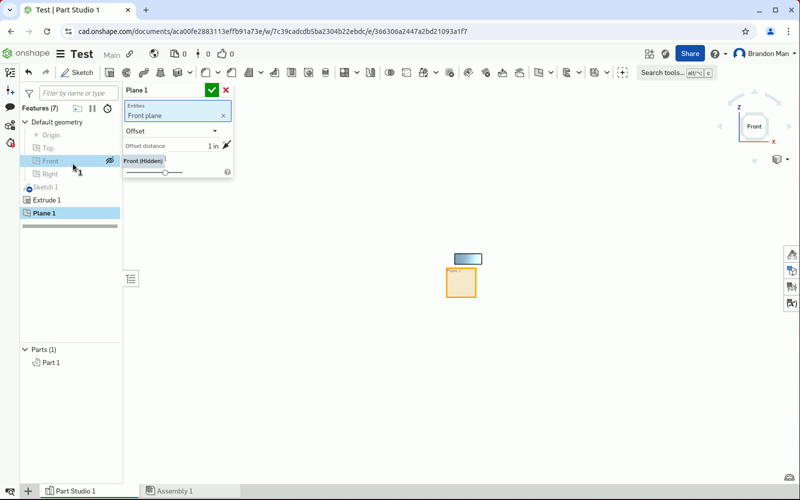
key(tab, 2)
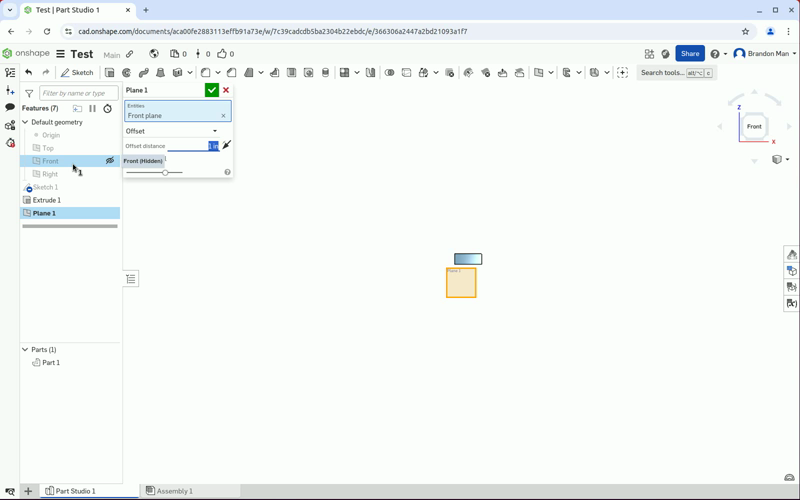
text(0.493)
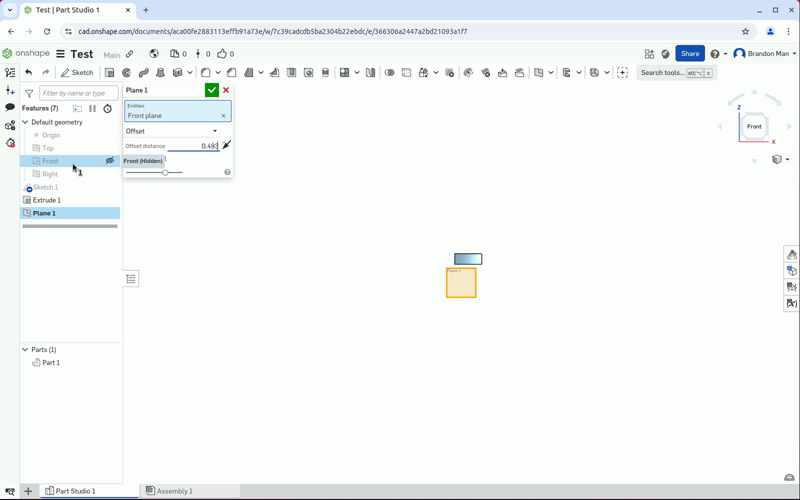
key(enter, 2)
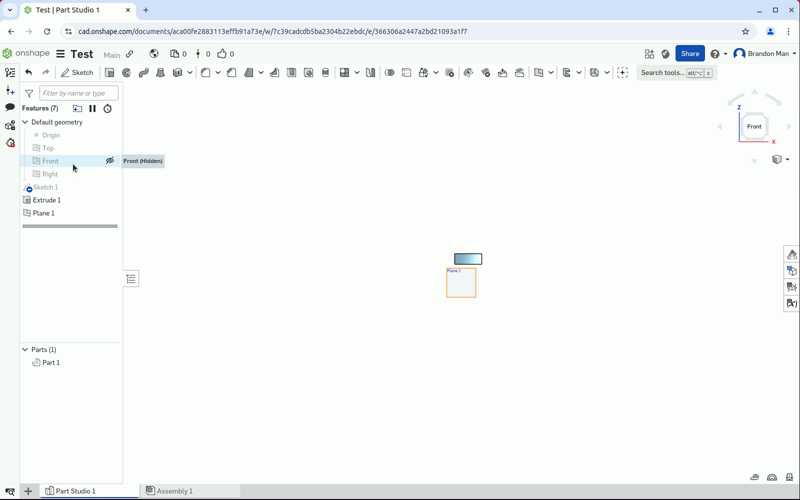
key(shift+s)
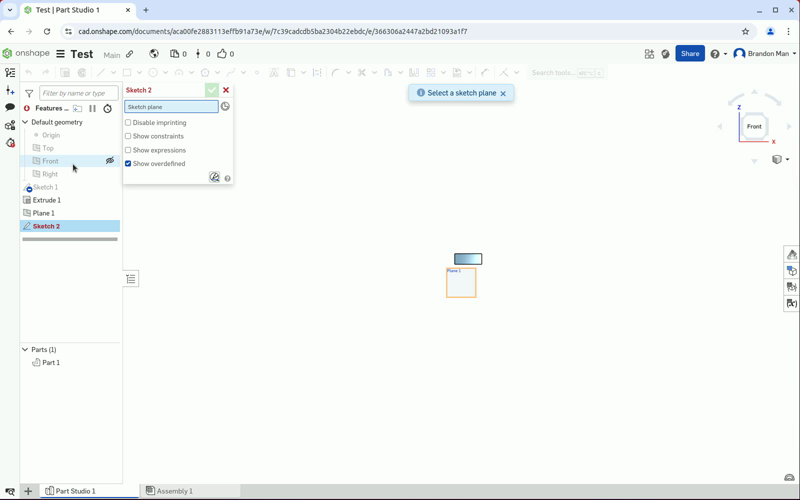
mouse_move(73, 215)
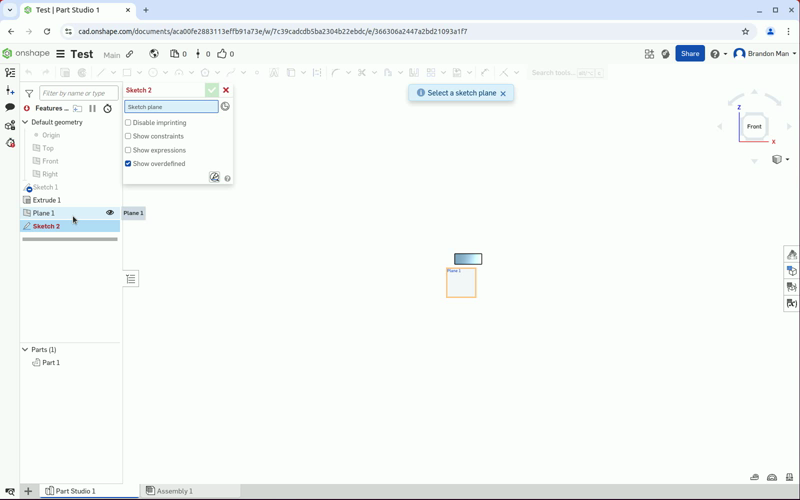
click(73, 215)
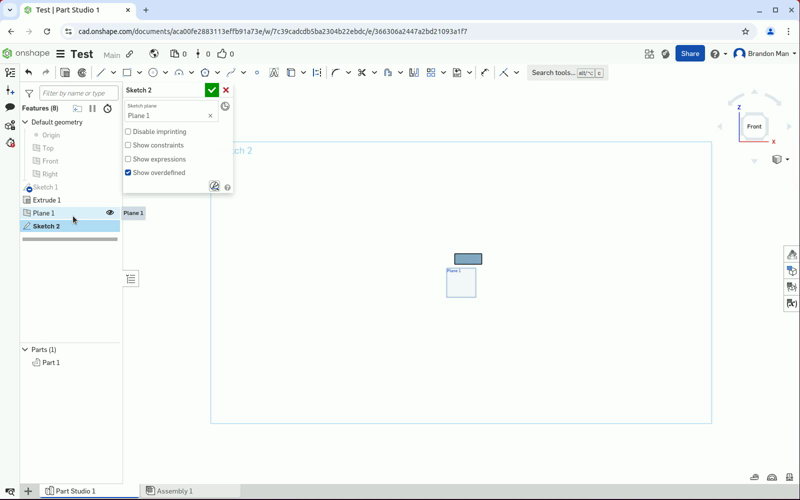
mouse_move(73, 352)
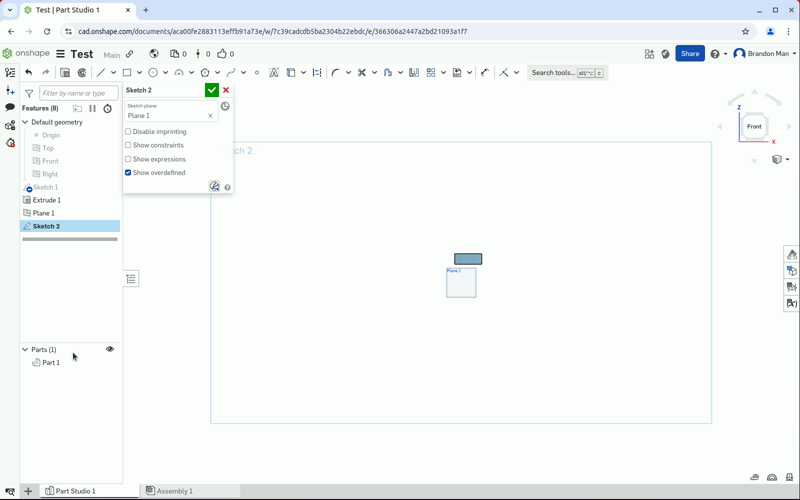
key(y)
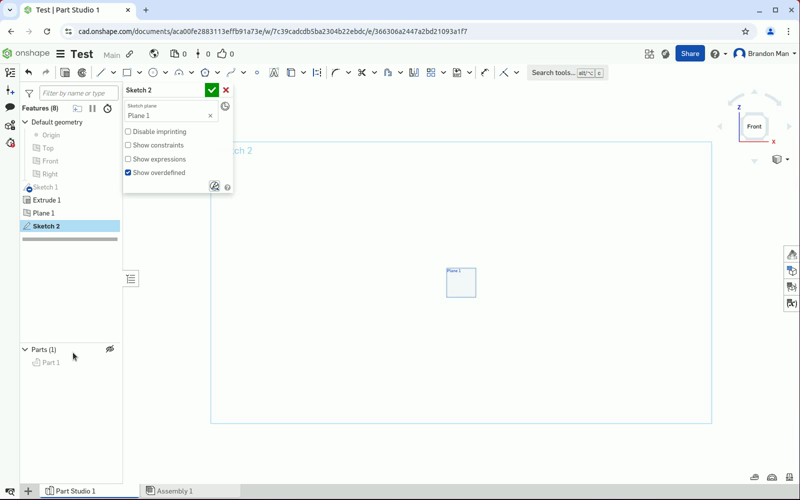
key(l)
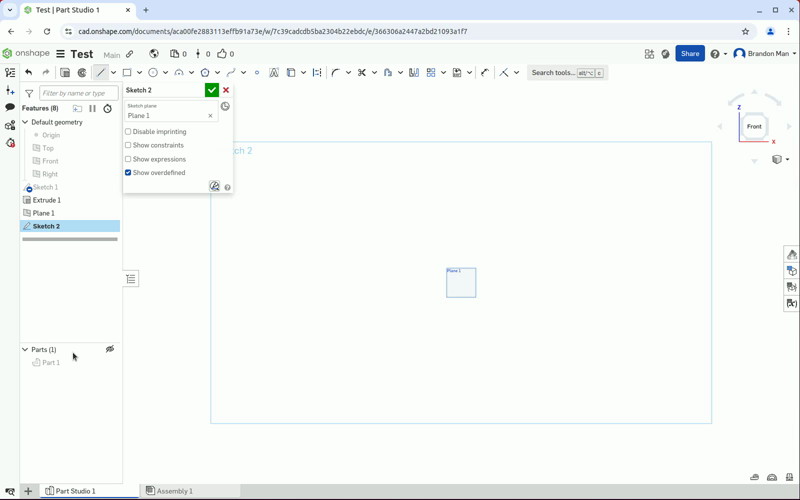
key_down(shift)
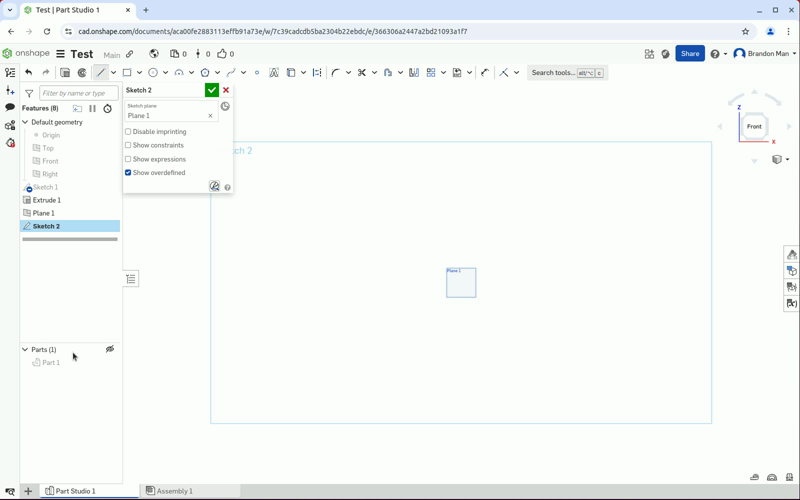
mouse_move(453, 264)
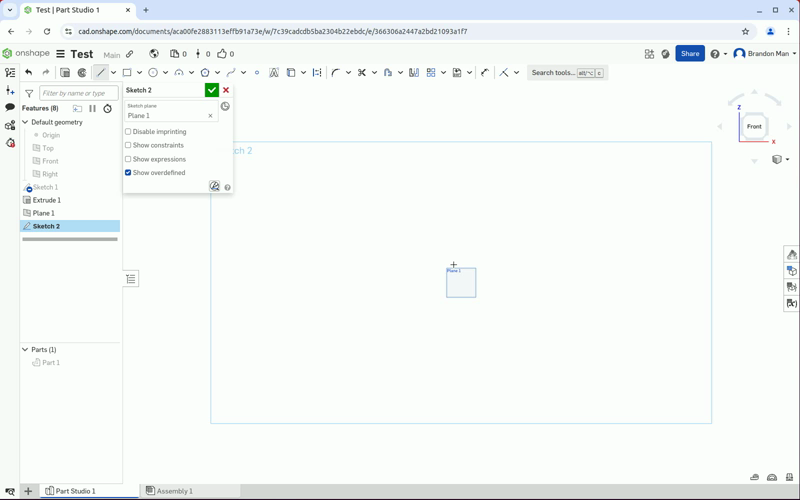
click(453, 264)
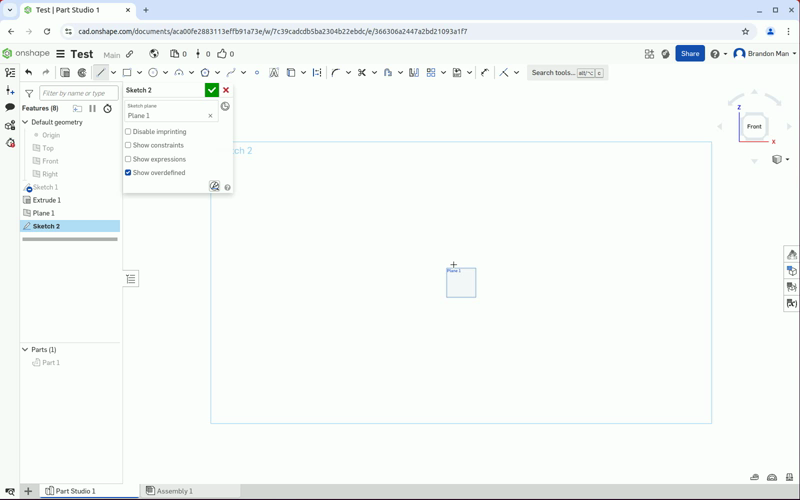
key_up(shift)
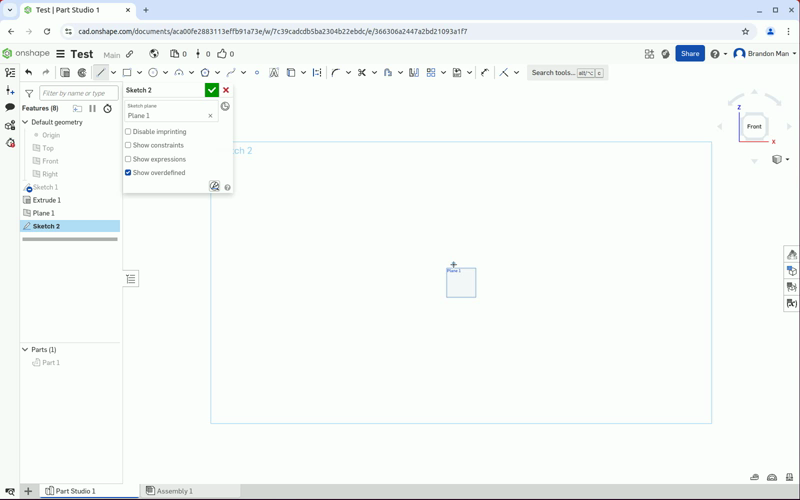
key_down(shift)
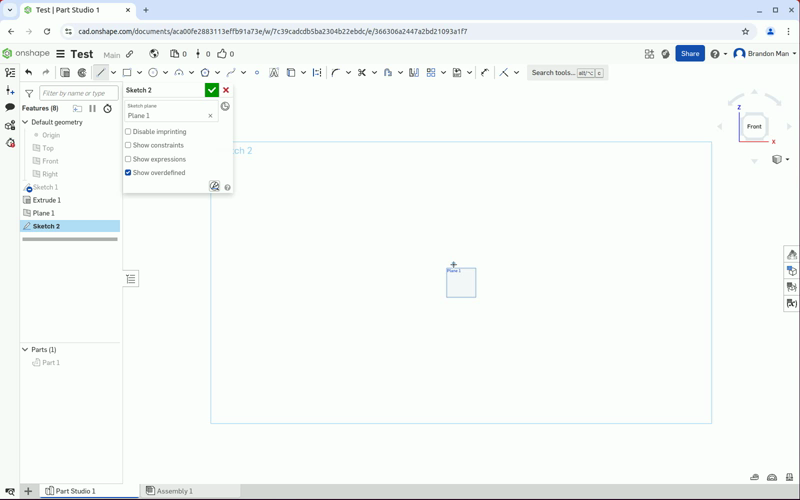
mouse_move(483, 264)
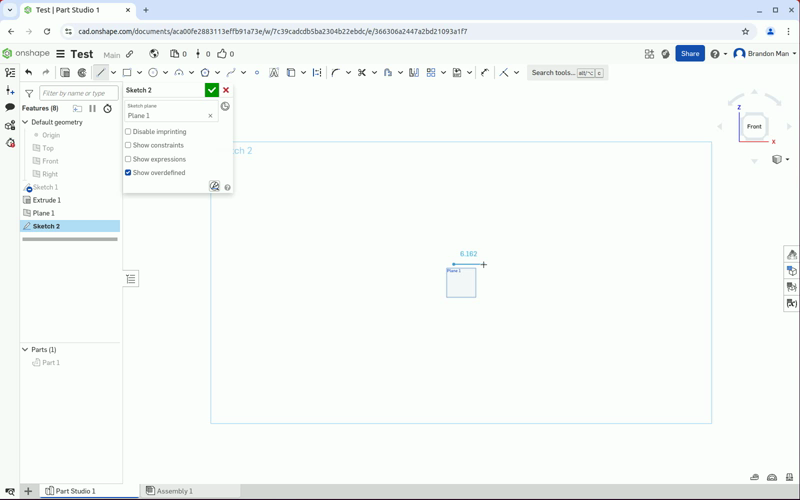
mouse_move(455, 264)
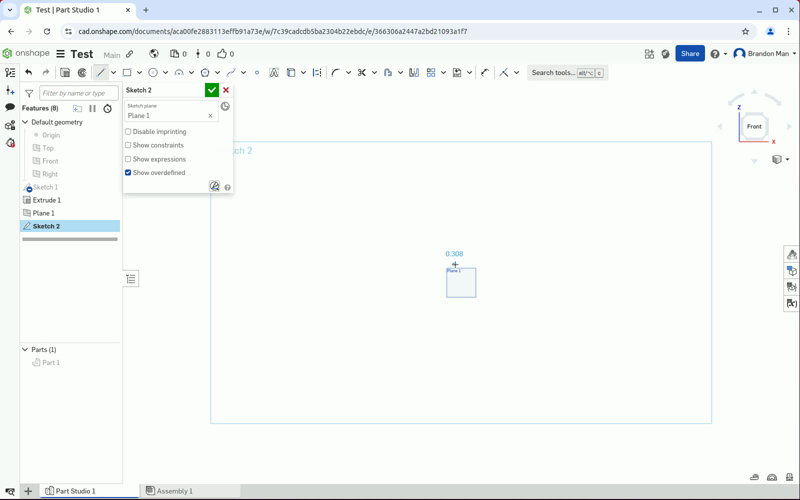
scroll(6)
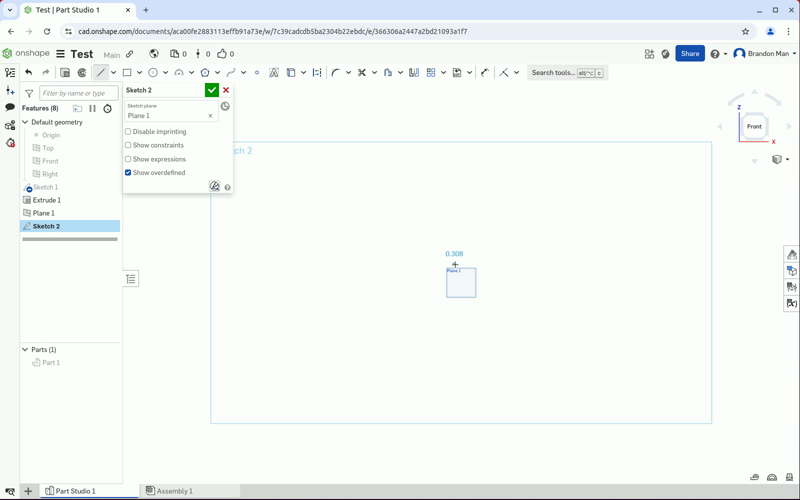
scroll(6)
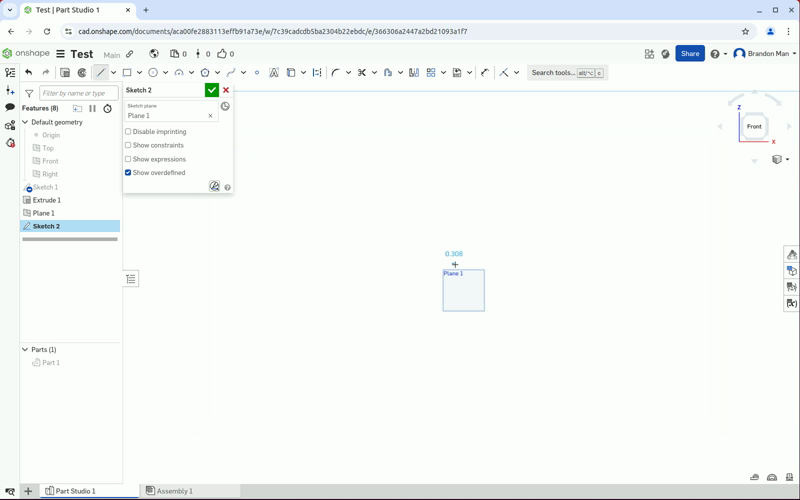
scroll(6)
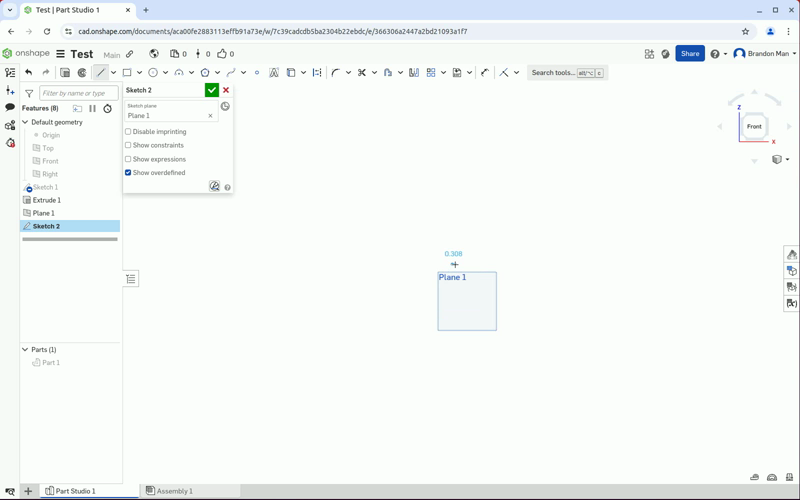
scroll(6)
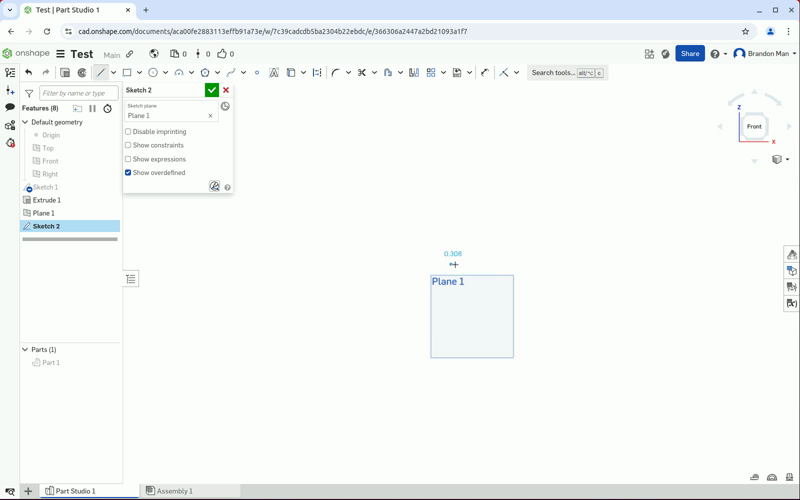
scroll(6)
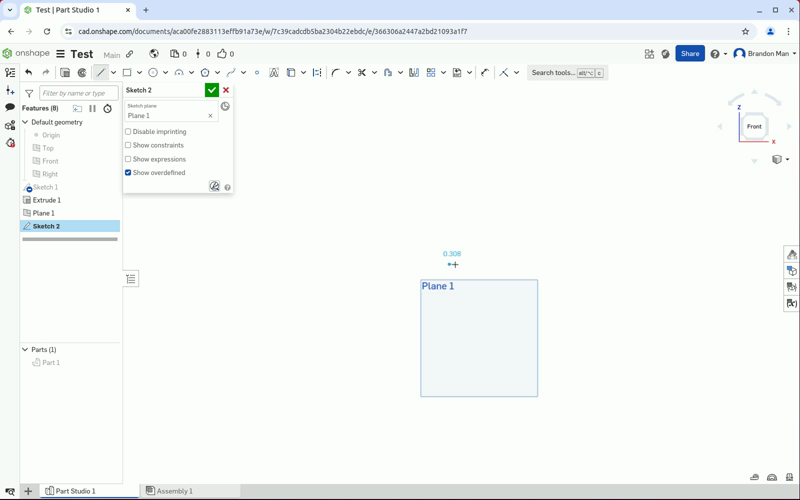
scroll(6)
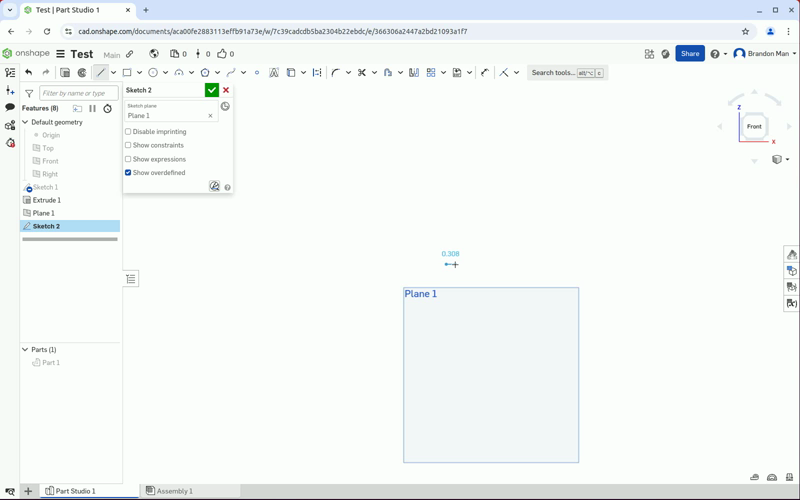
scroll(6)
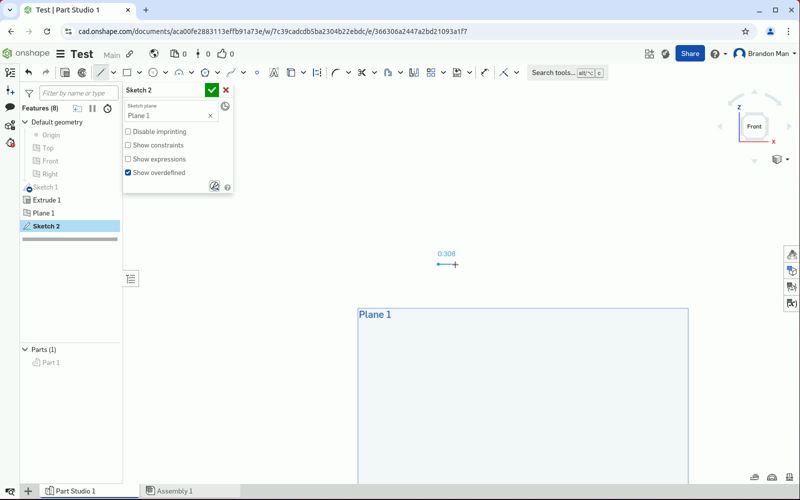
click(455, 264)
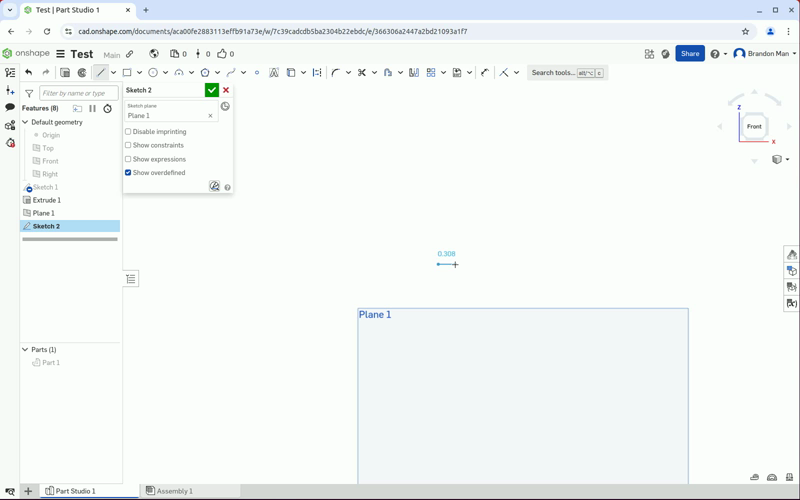
scroll(-6)
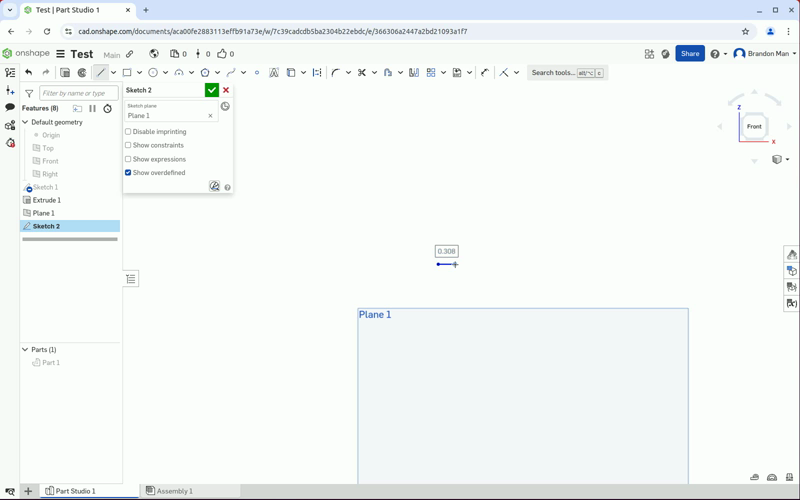
scroll(-6)
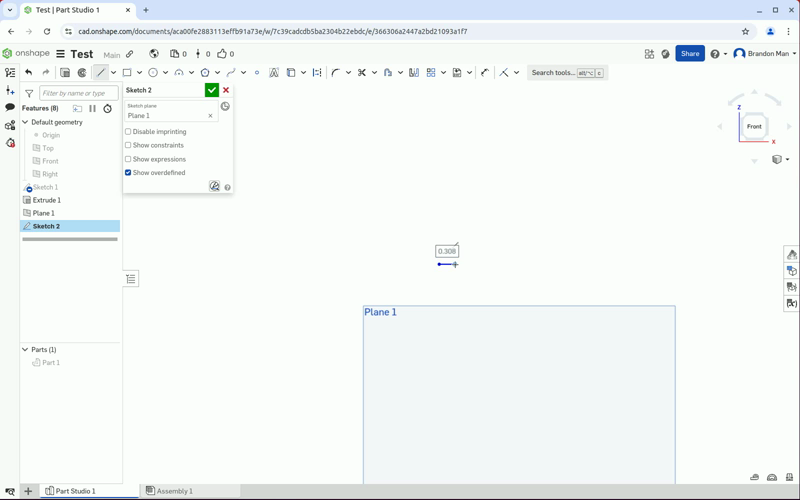
scroll(-6)
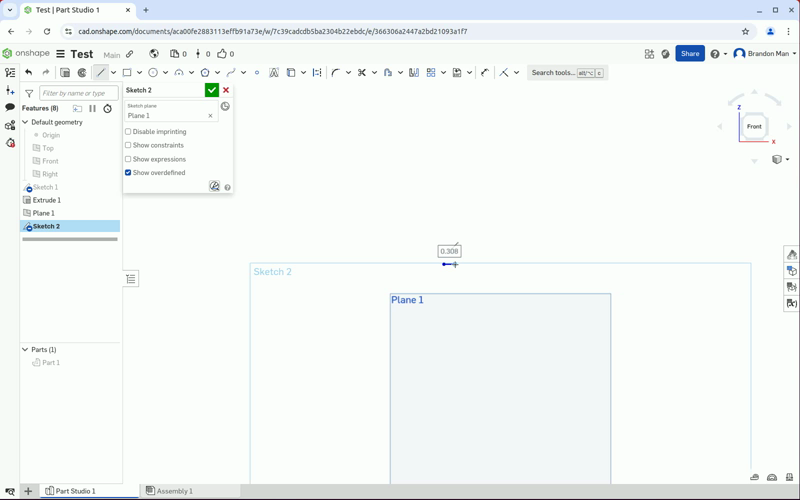
scroll(-6)
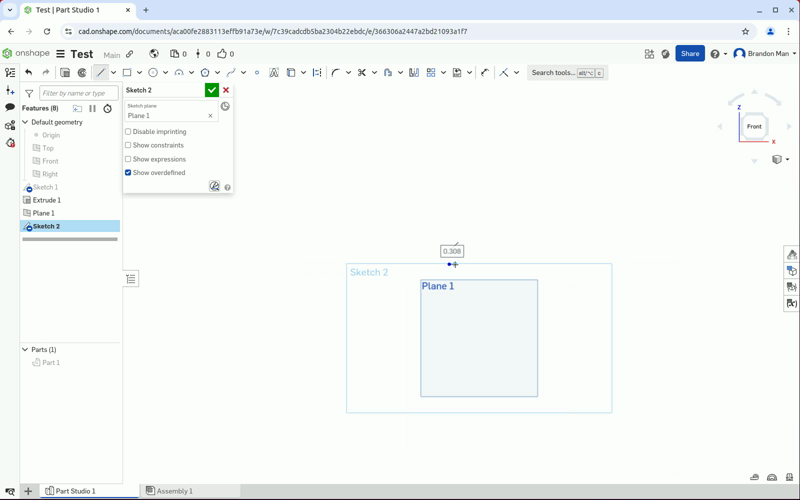
scroll(-6)
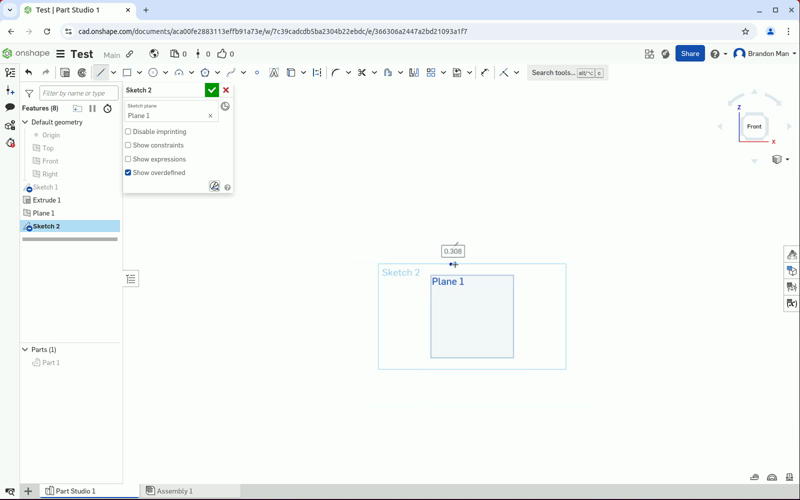
scroll(-6)
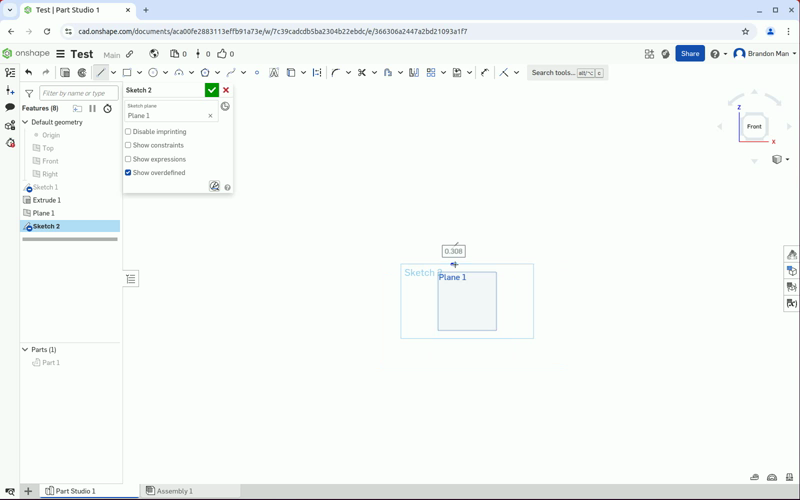
scroll(-6)
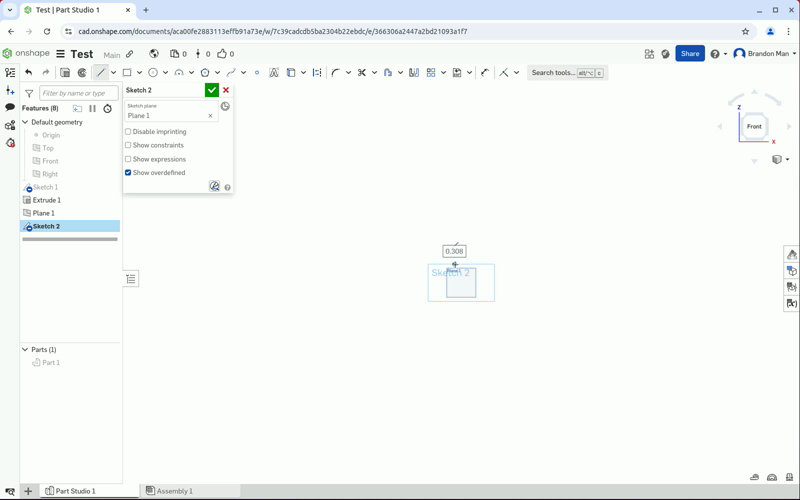
key_up(shift)
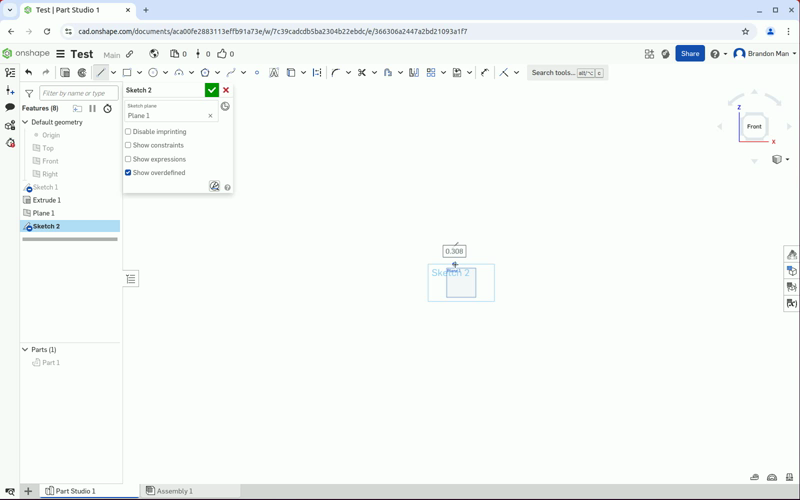
key_down(shift)
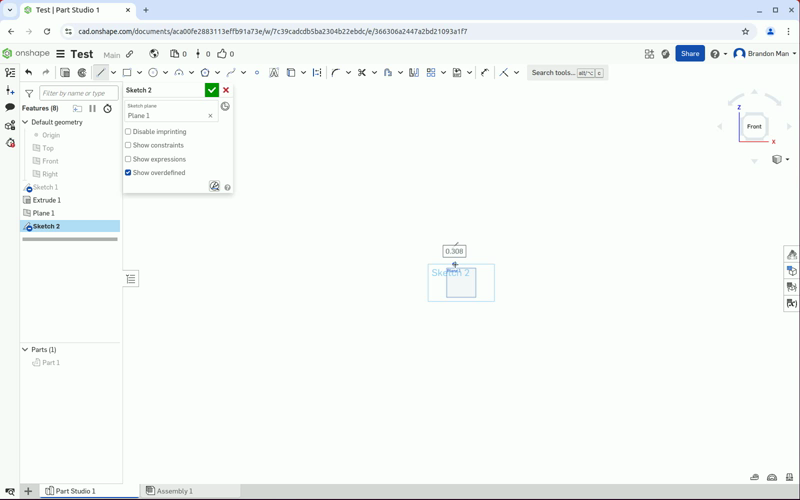
mouse_move(485, 264)
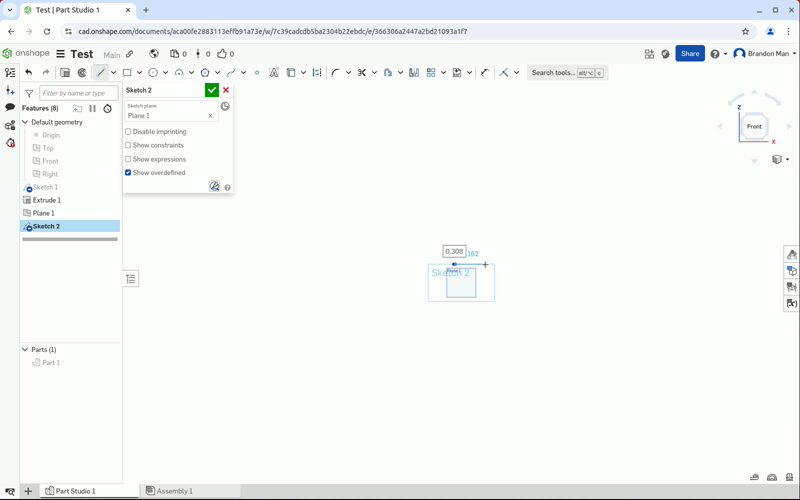
mouse_move(455, 252)
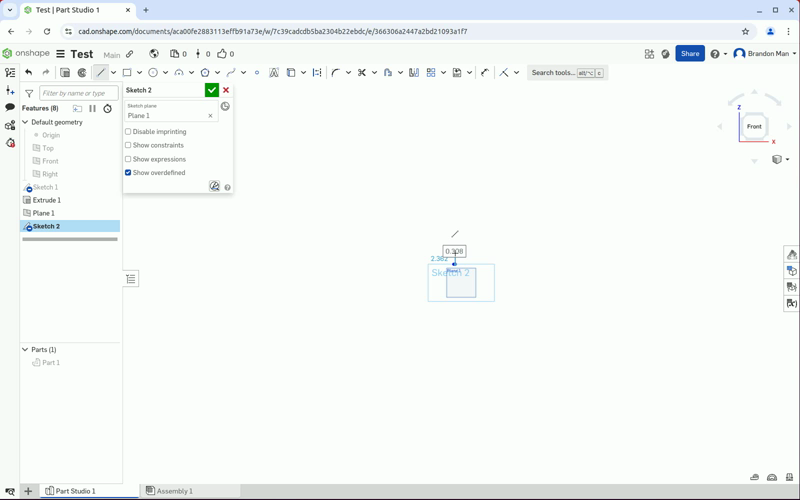
click(455, 252)
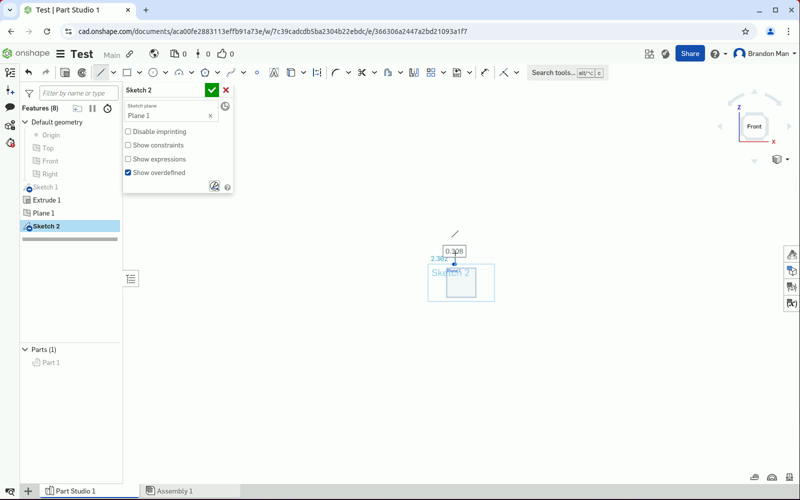
key_up(shift)
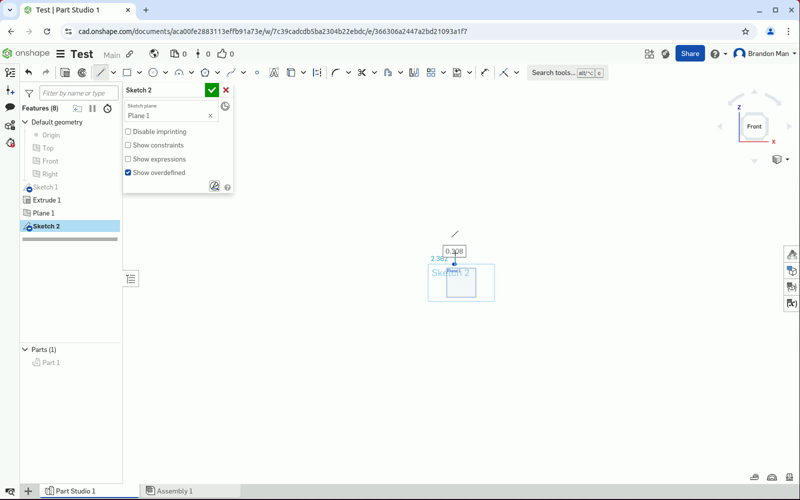
key_down(shift)
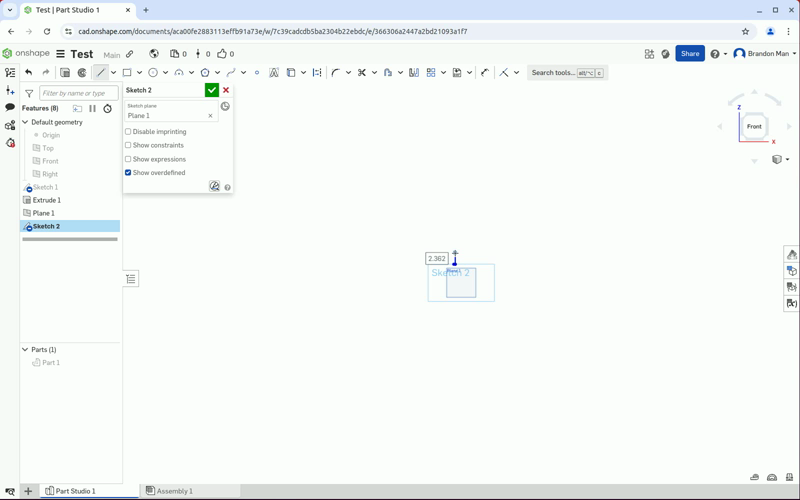
mouse_move(485, 252)
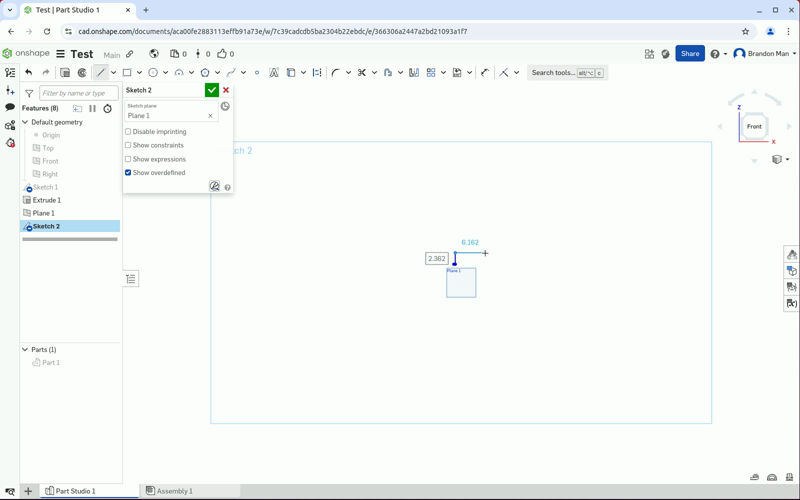
mouse_move(453, 252)
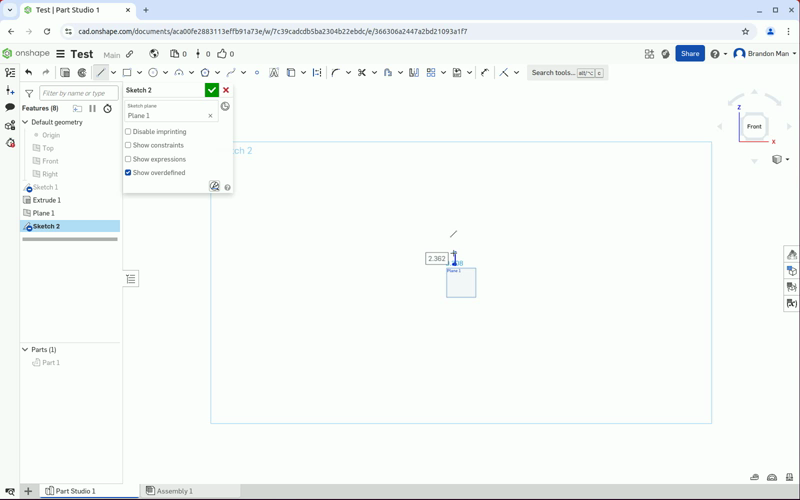
scroll(6)
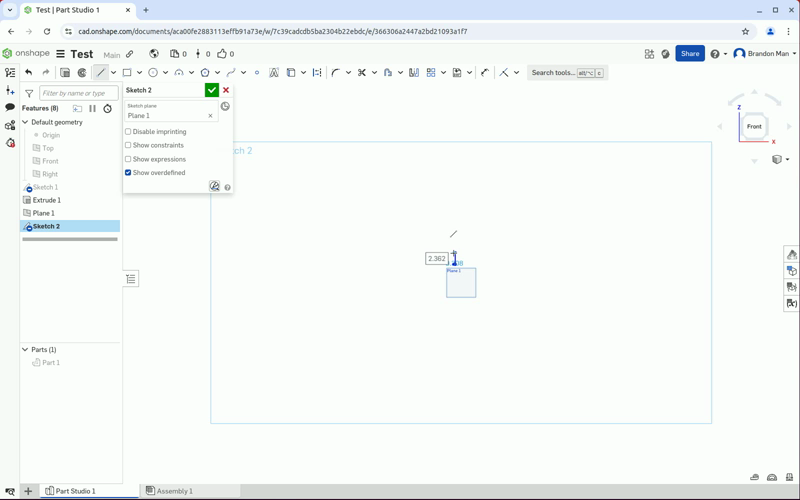
scroll(6)
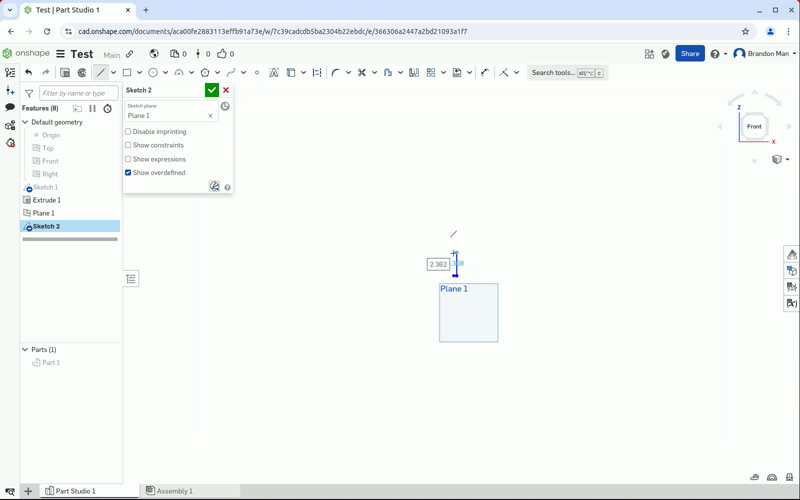
scroll(6)
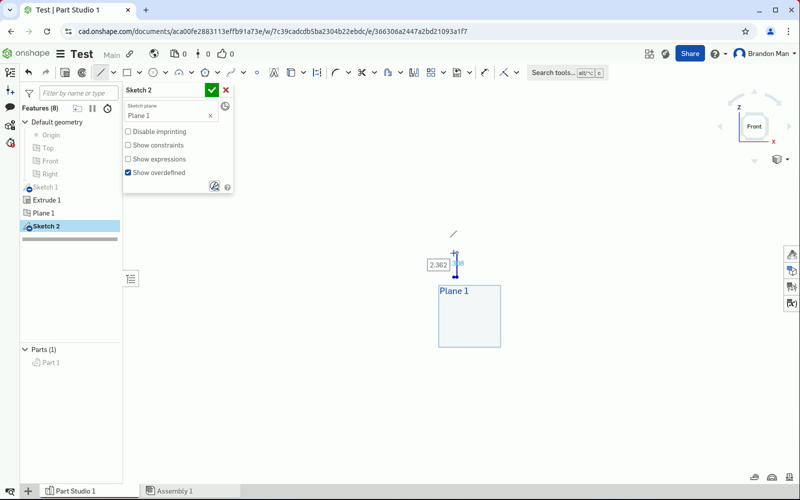
scroll(6)
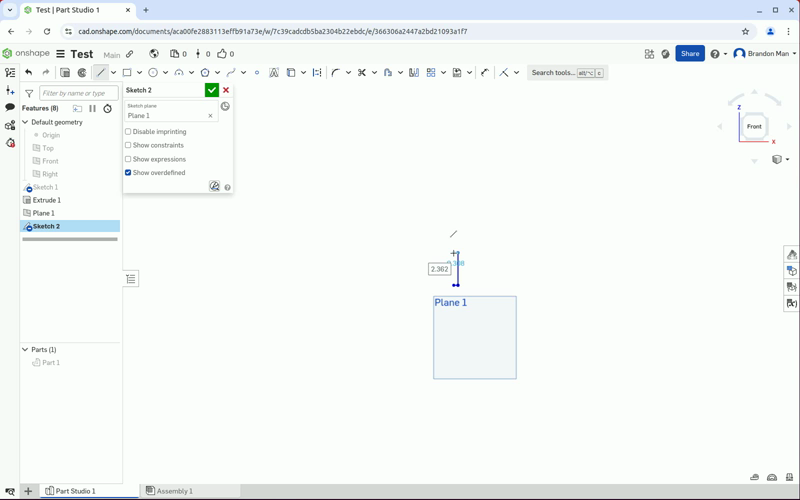
scroll(6)
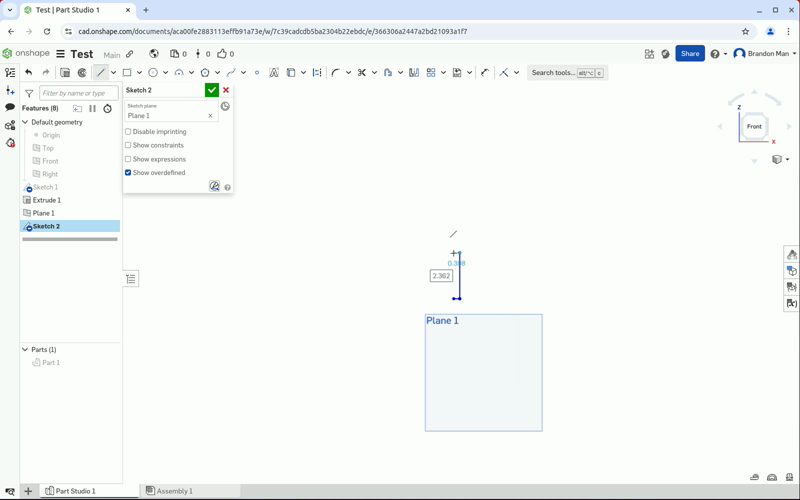
scroll(6)
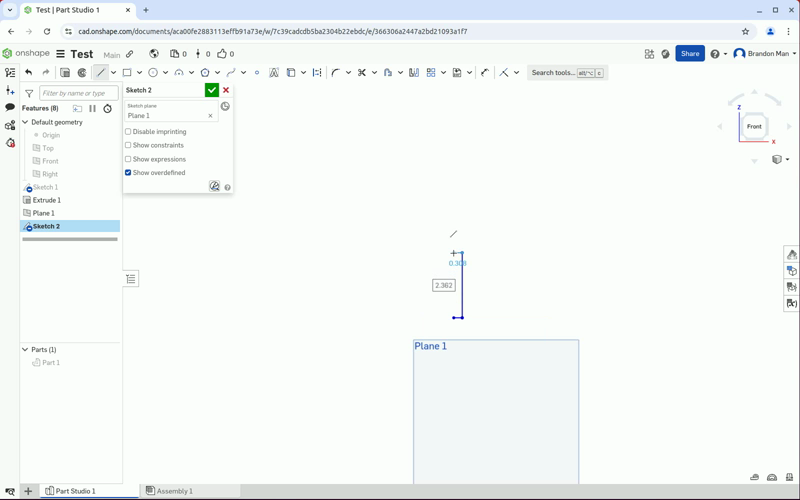
scroll(6)
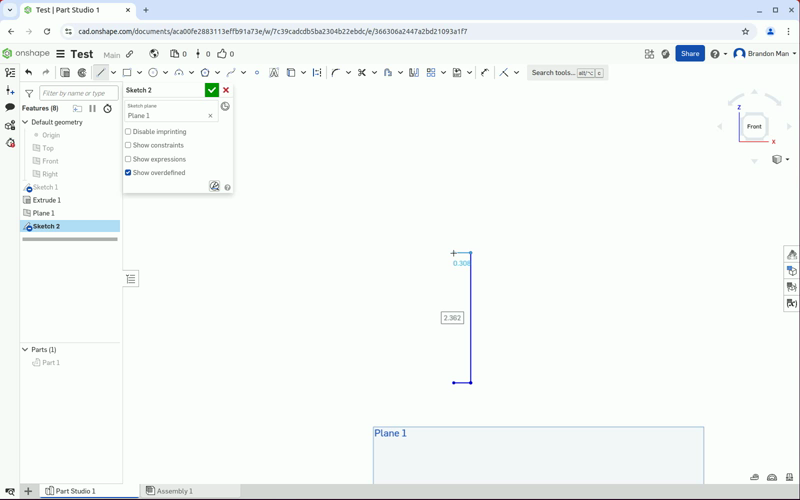
click(453, 252)
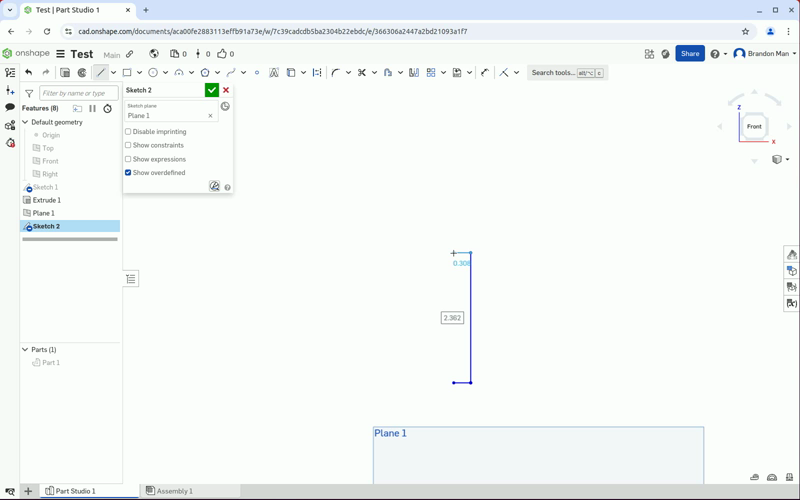
scroll(-6)
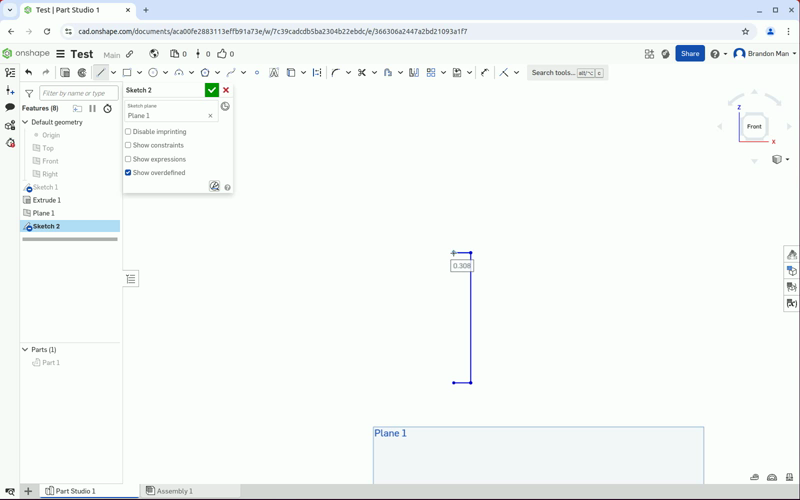
scroll(-6)
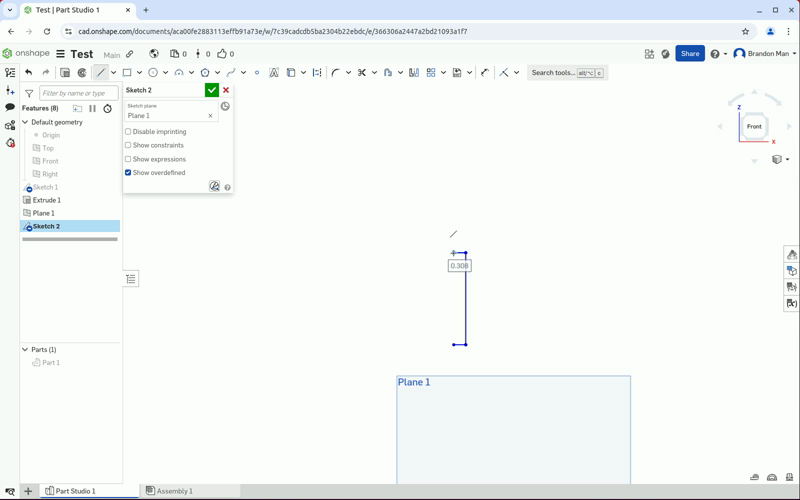
scroll(-6)
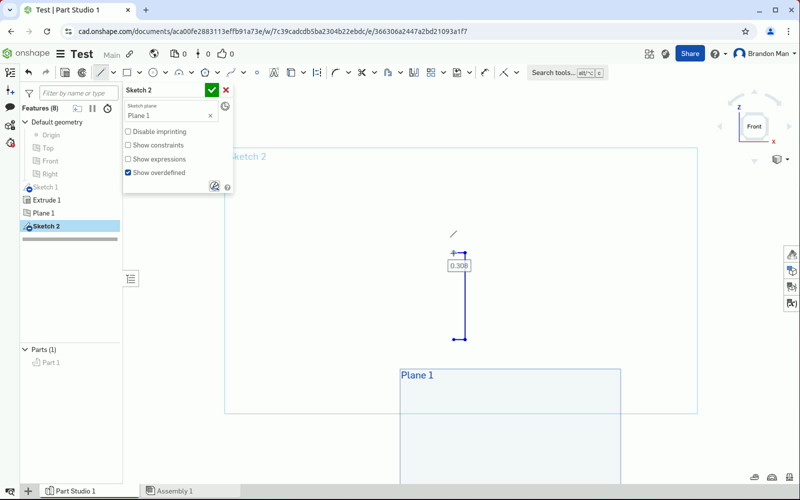
scroll(-6)
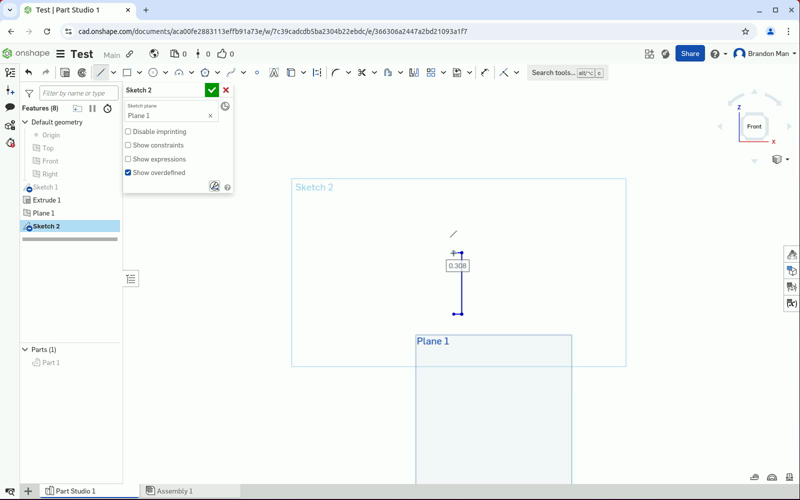
scroll(-6)
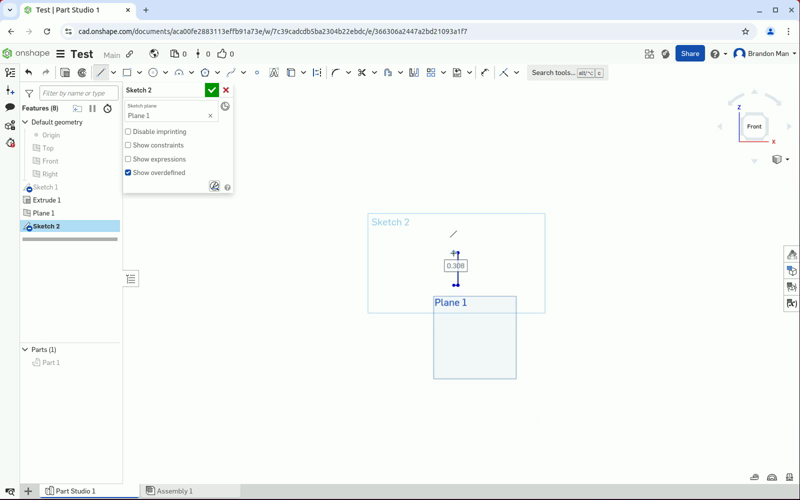
scroll(-6)
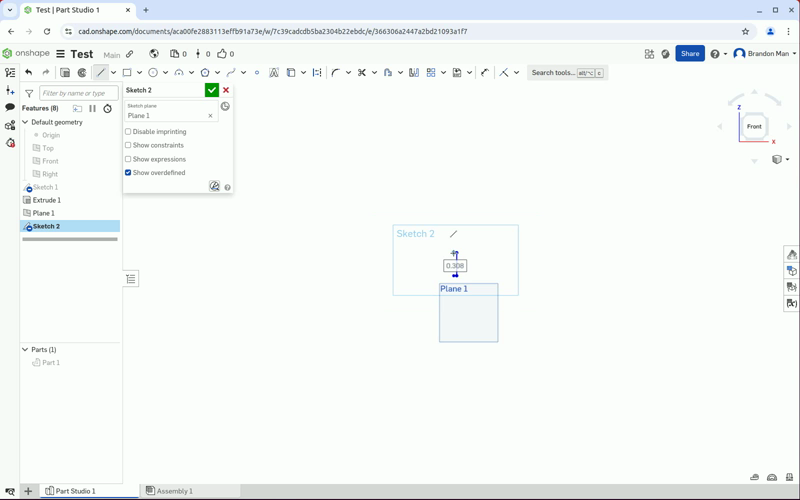
scroll(-6)
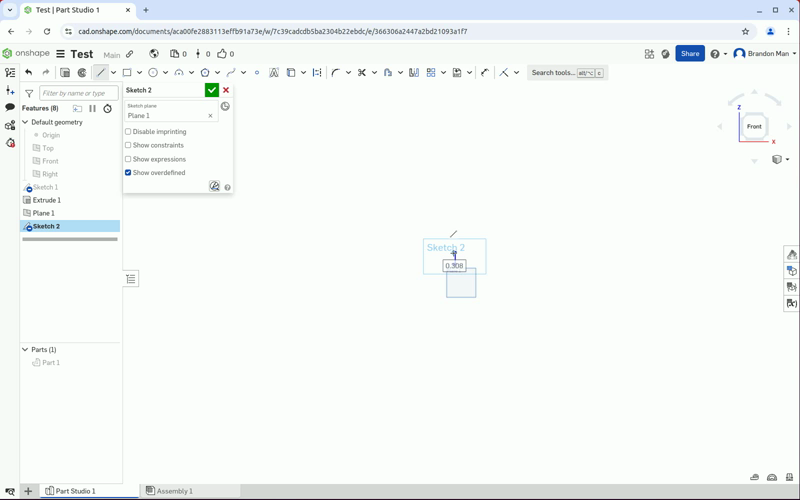
key_up(shift)
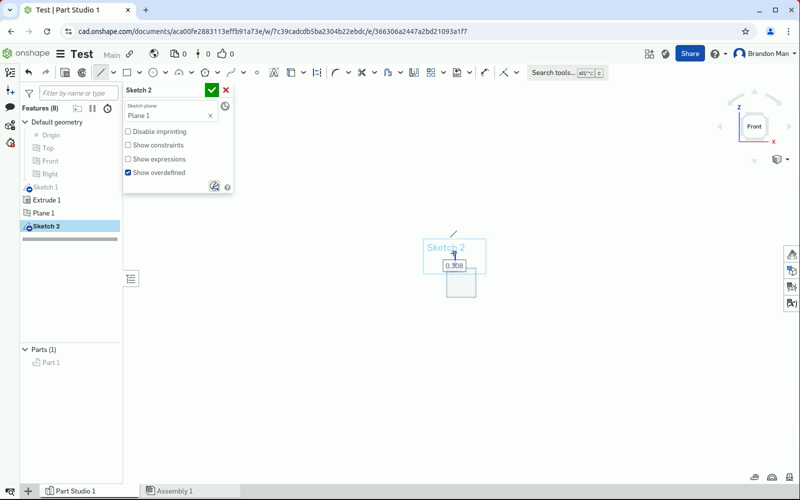
mouse_move(483, 252)
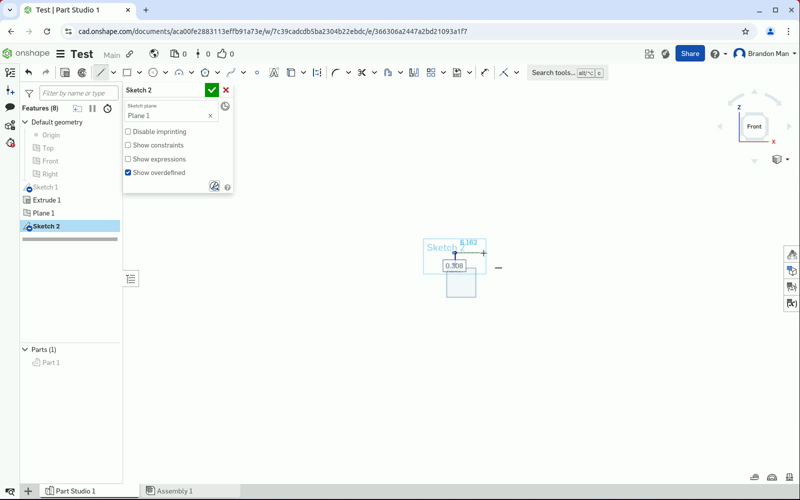
key_down(shift)
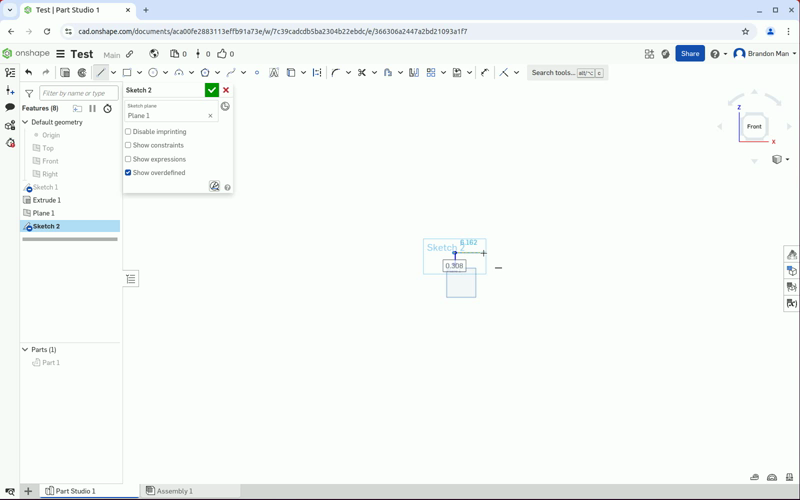
mouse_move(453, 264)
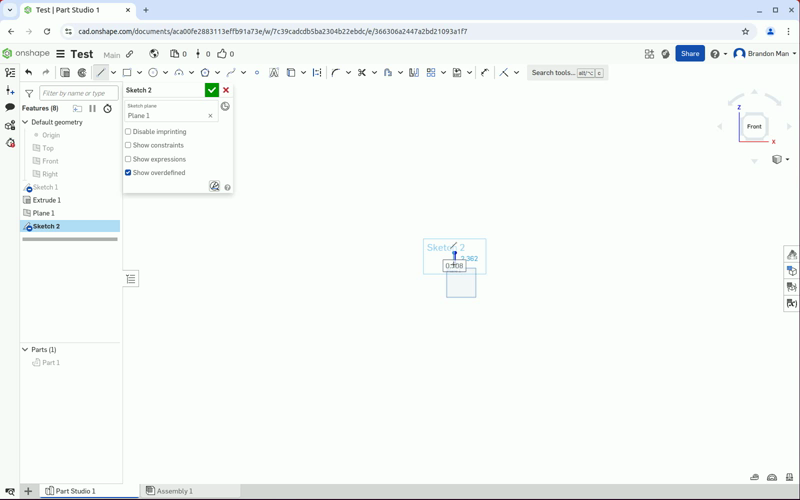
scroll(6)
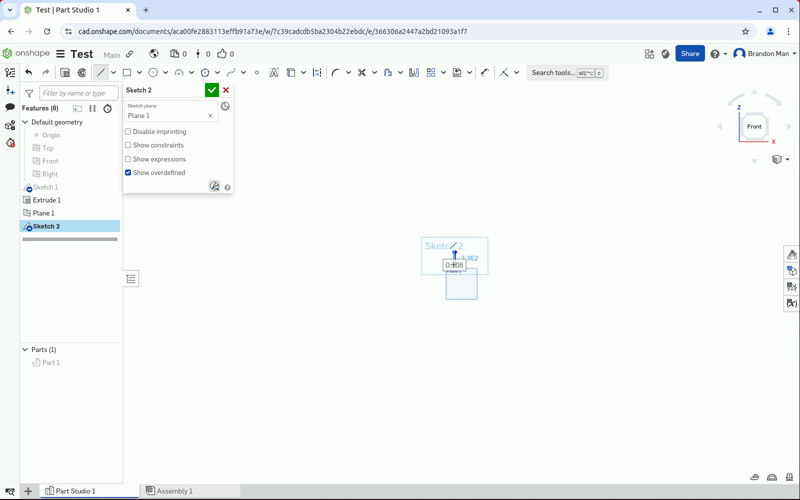
scroll(6)
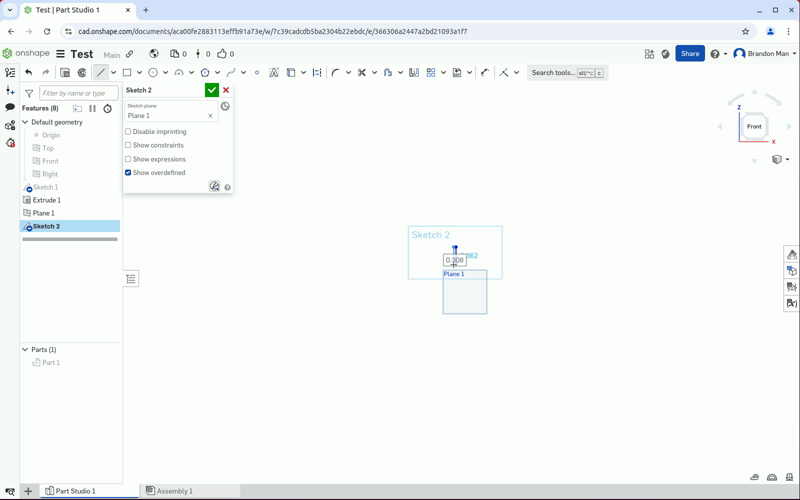
scroll(6)
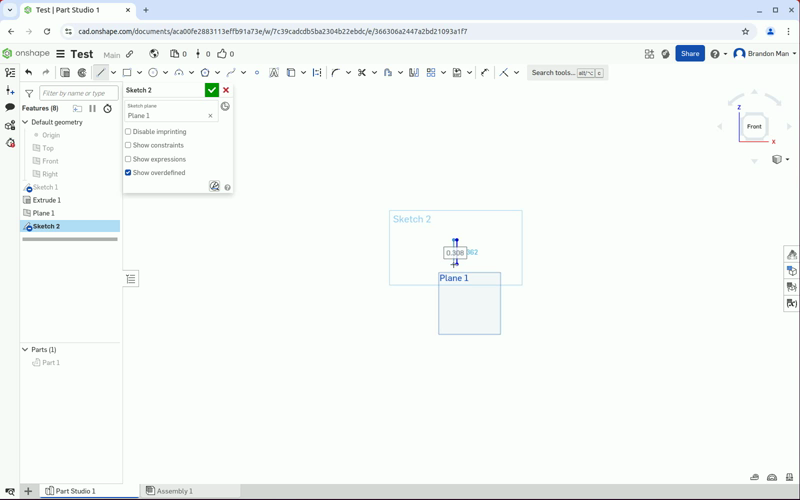
scroll(6)
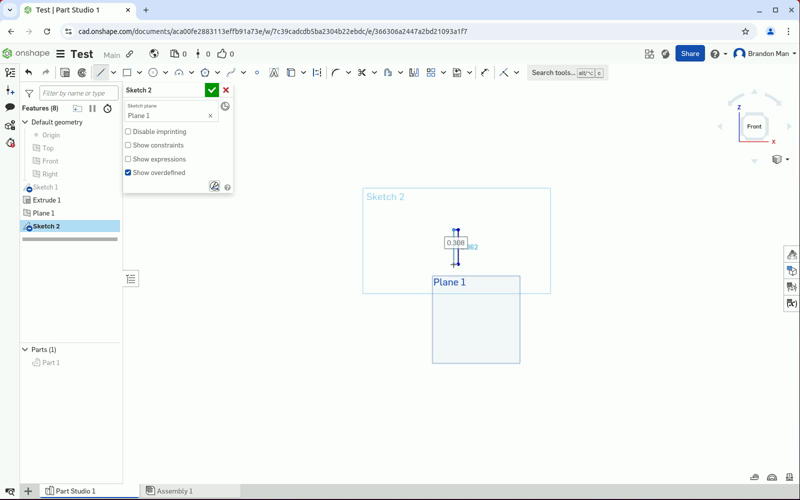
scroll(6)
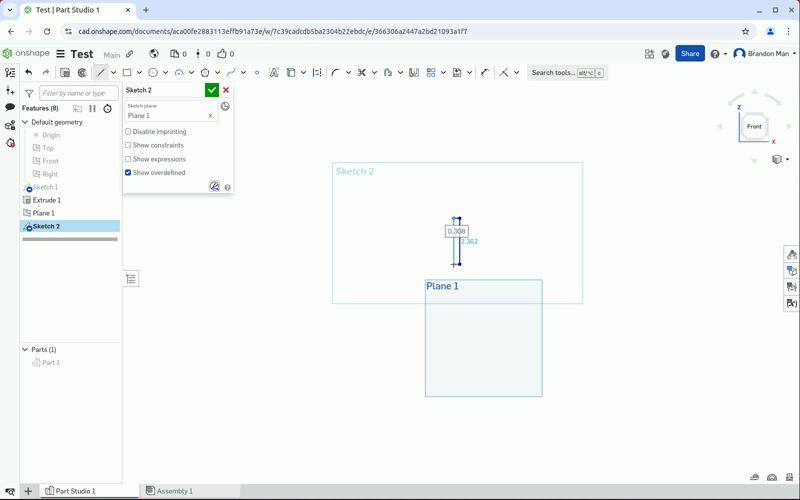
scroll(6)
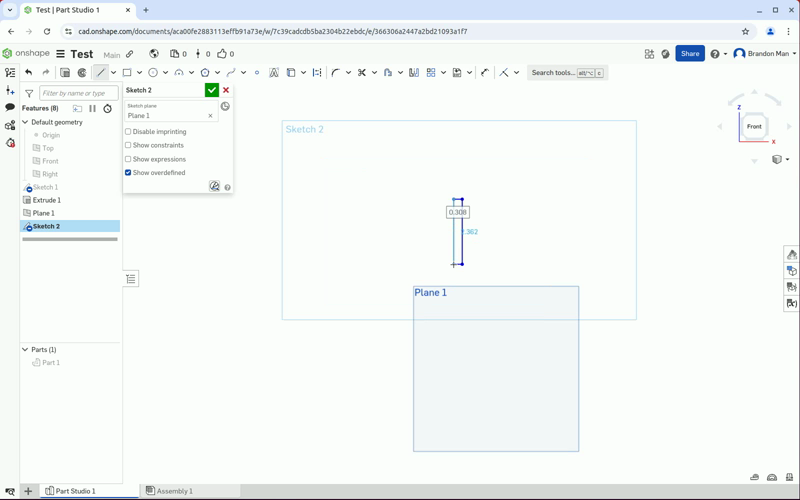
scroll(6)
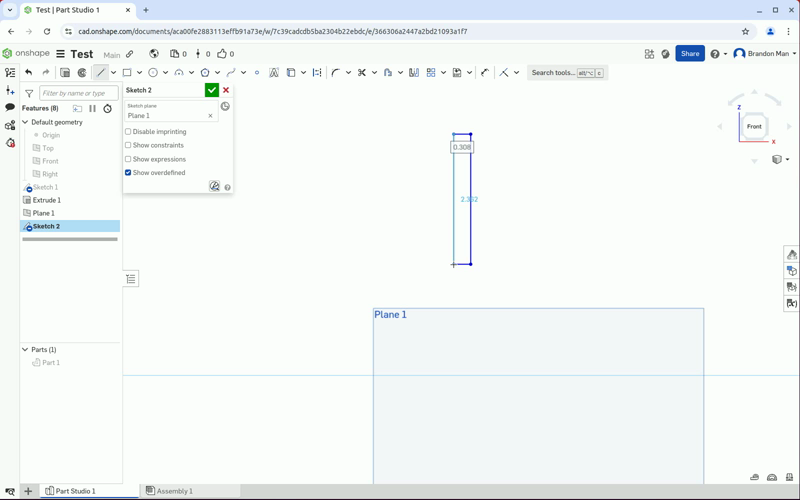
key_up(shift)
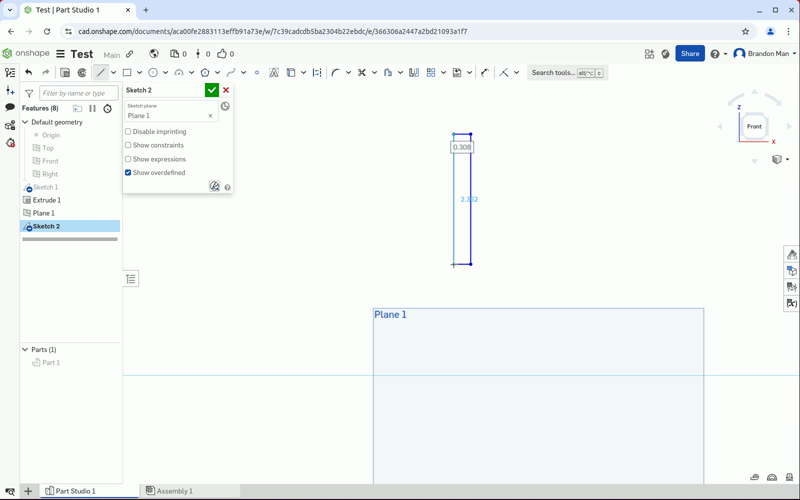
click(453, 264)
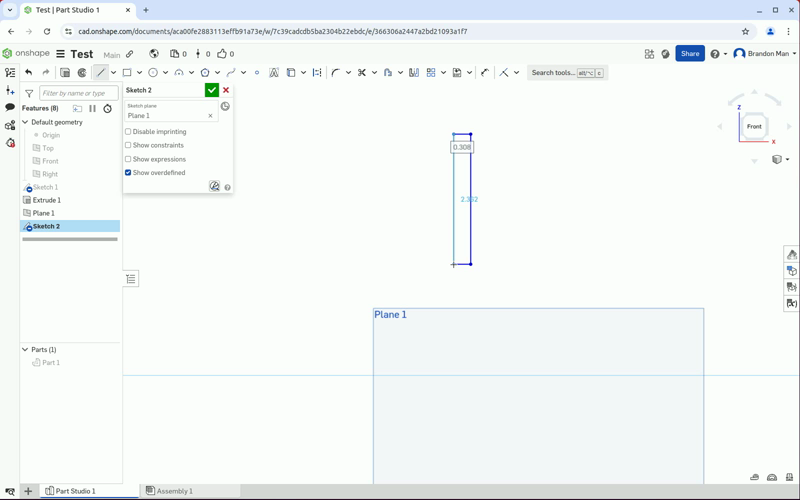
scroll(-6)
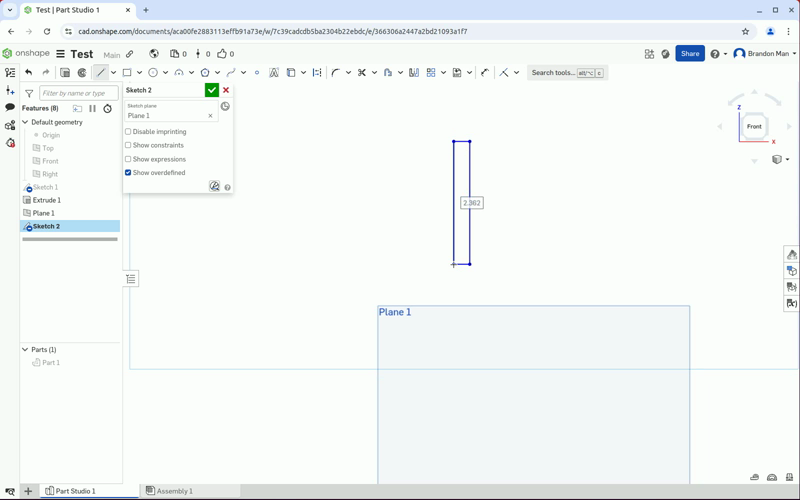
scroll(-6)
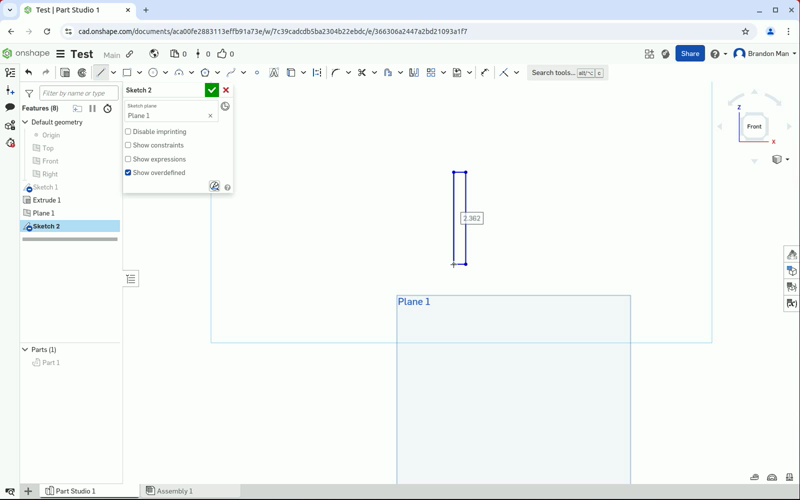
scroll(-6)
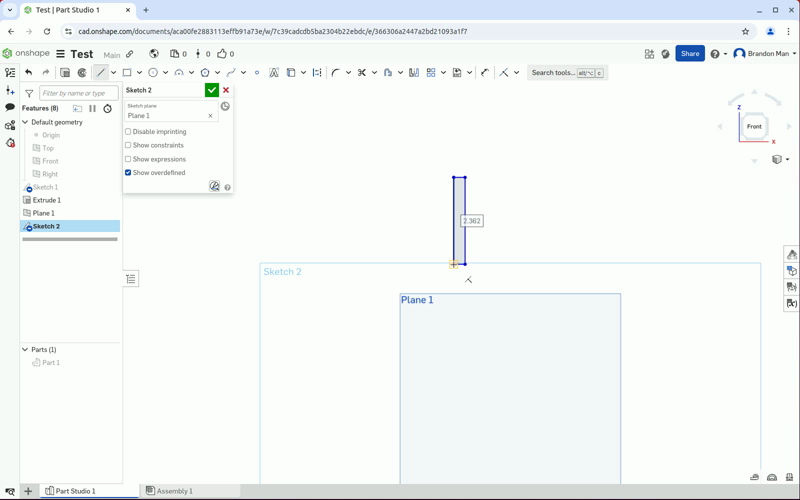
scroll(-6)
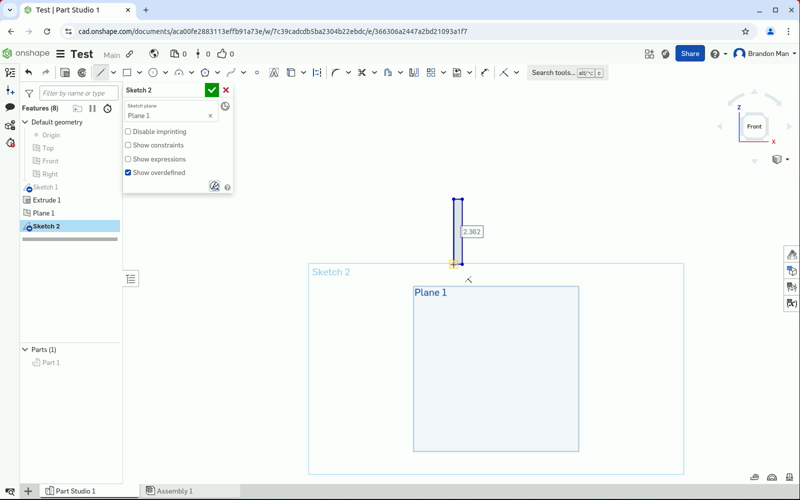
scroll(-6)
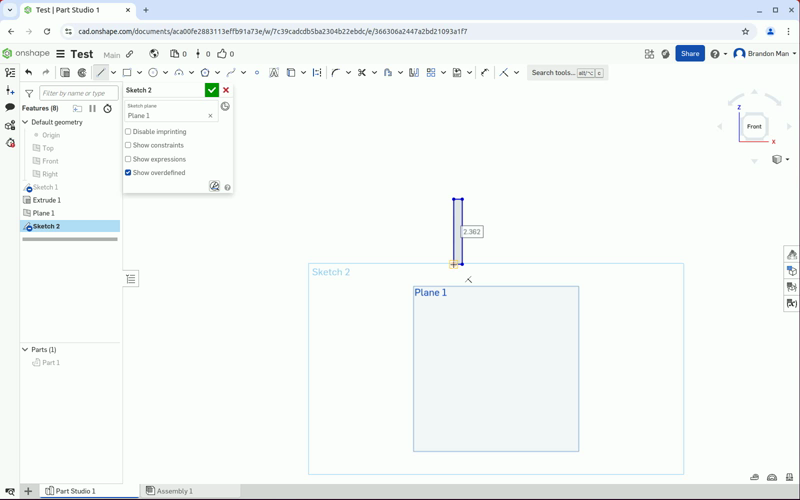
scroll(-6)
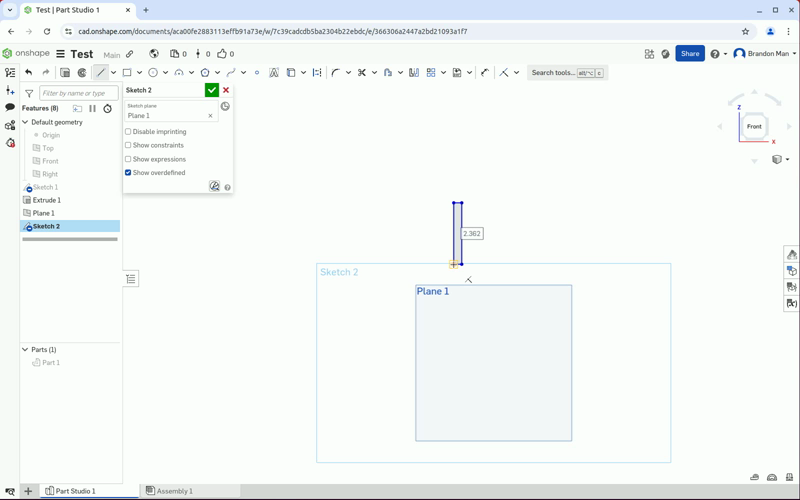
scroll(-6)
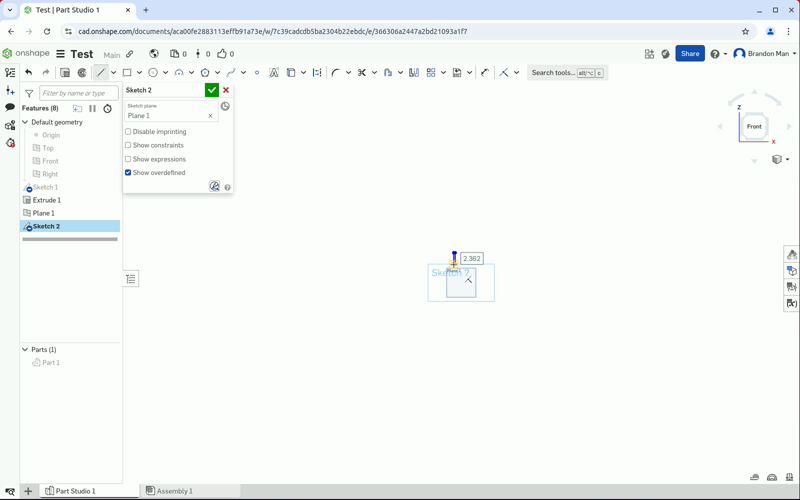
key(esc)
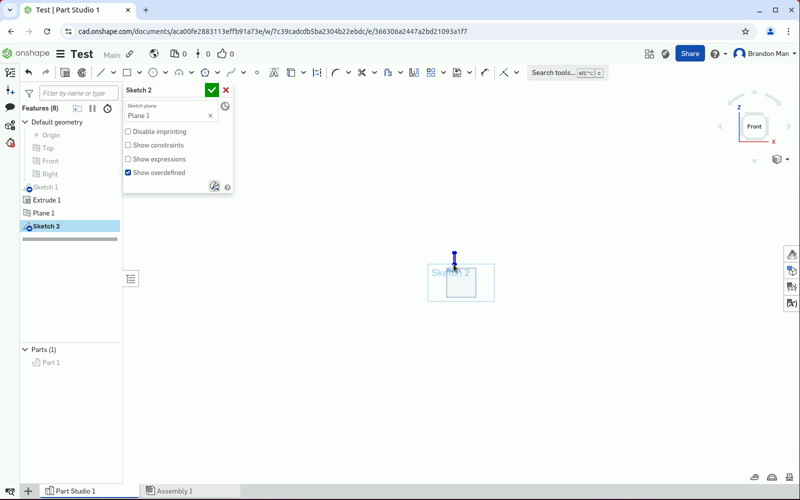
mouse_move(453, 262)
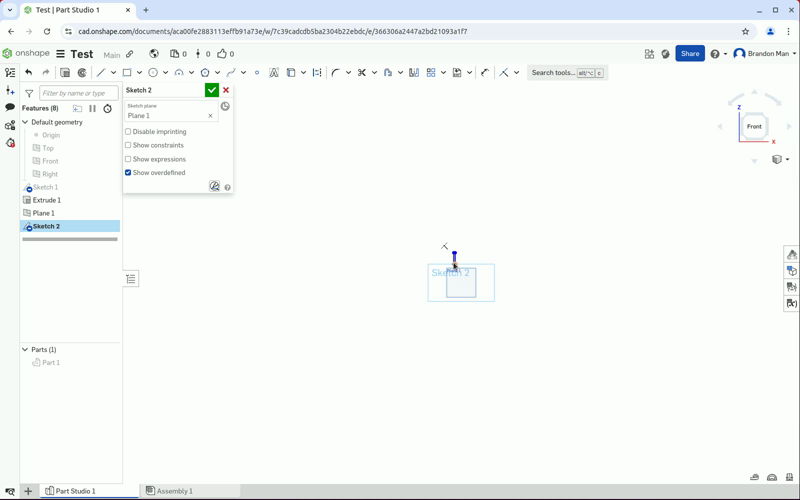
scroll(6)
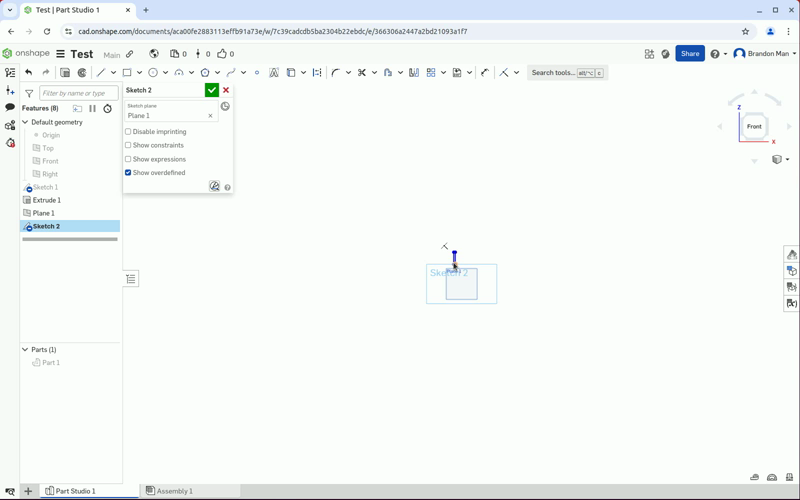
scroll(6)
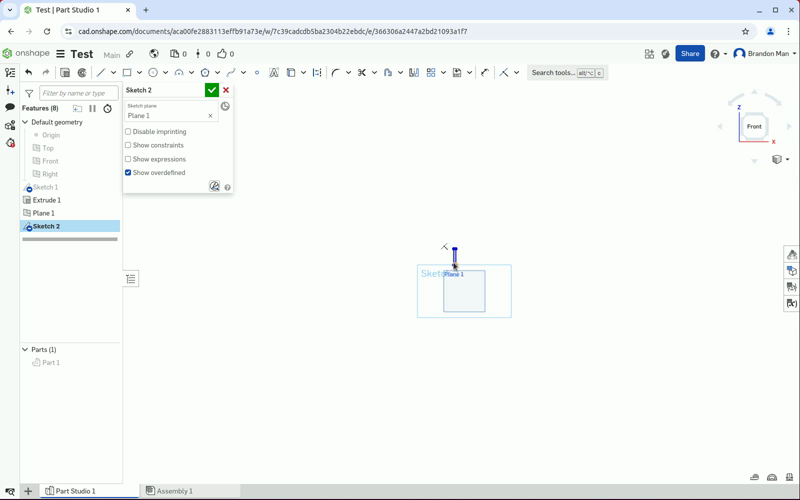
scroll(6)
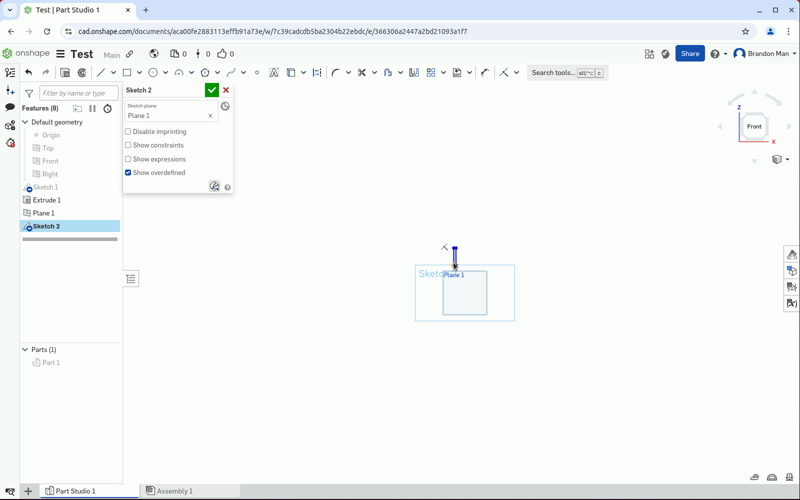
scroll(6)
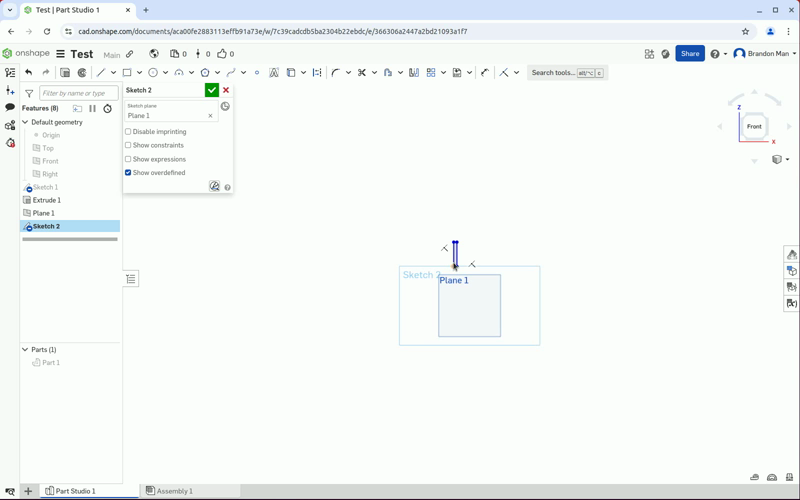
scroll(6)
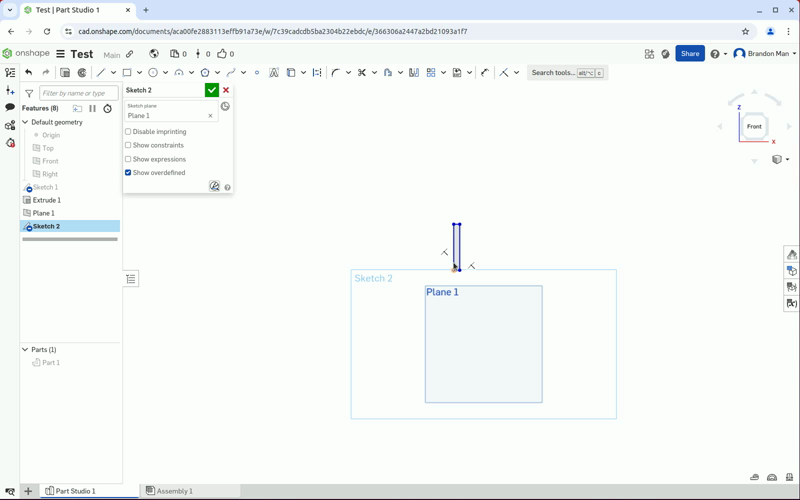
scroll(6)
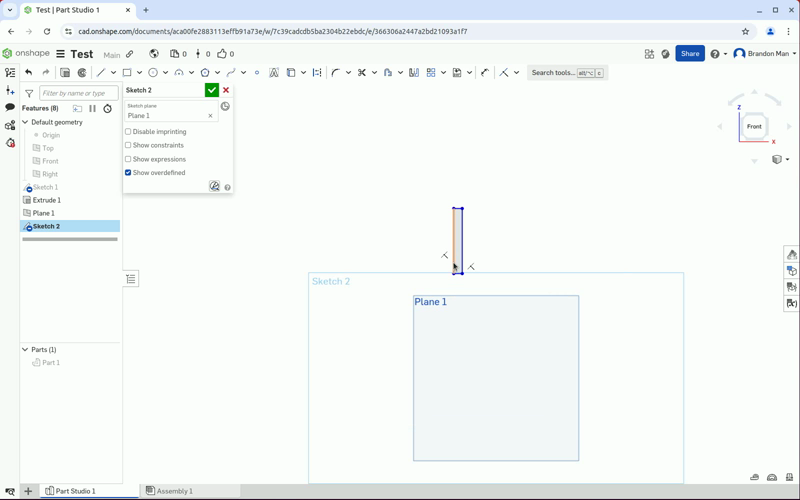
scroll(6)
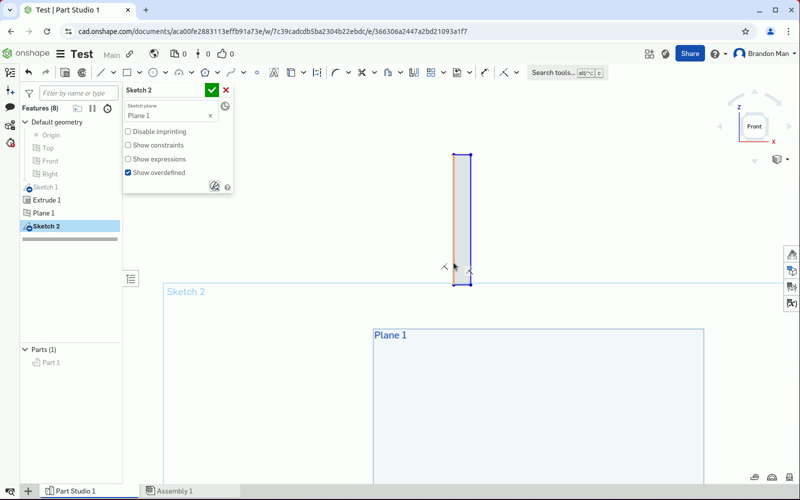
click(453, 262)
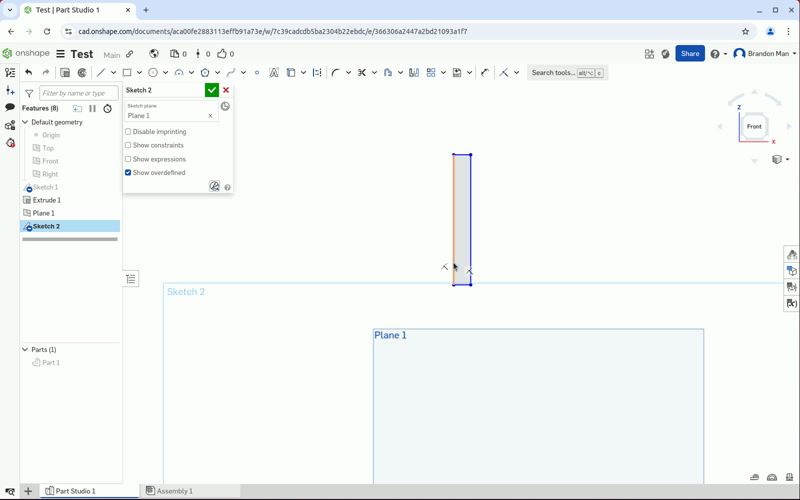
scroll(-6)
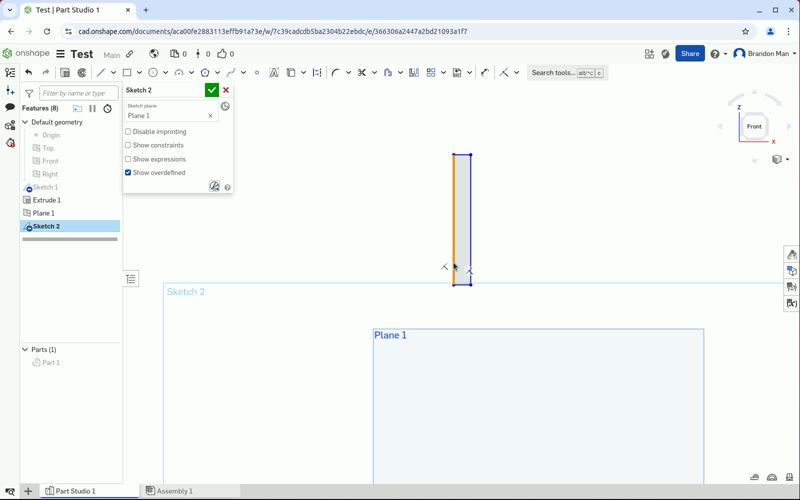
scroll(-6)
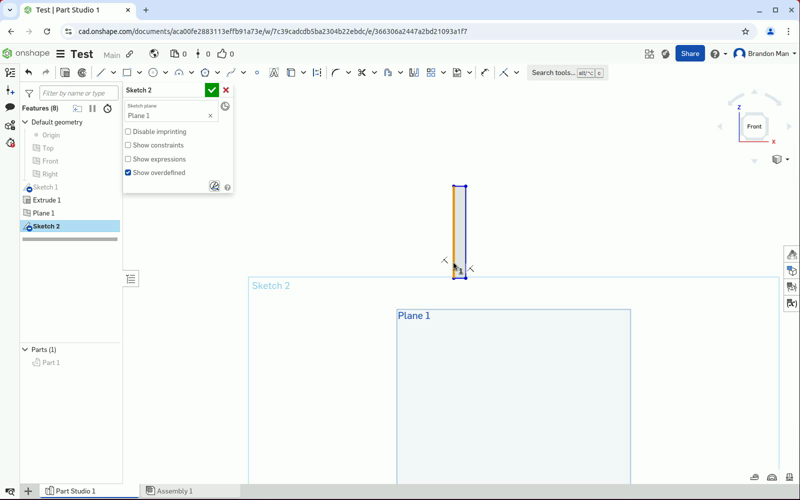
scroll(-6)
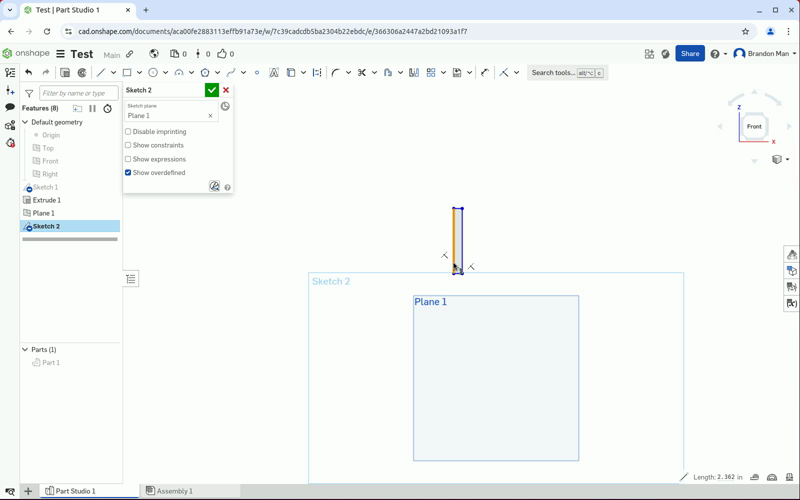
scroll(-6)
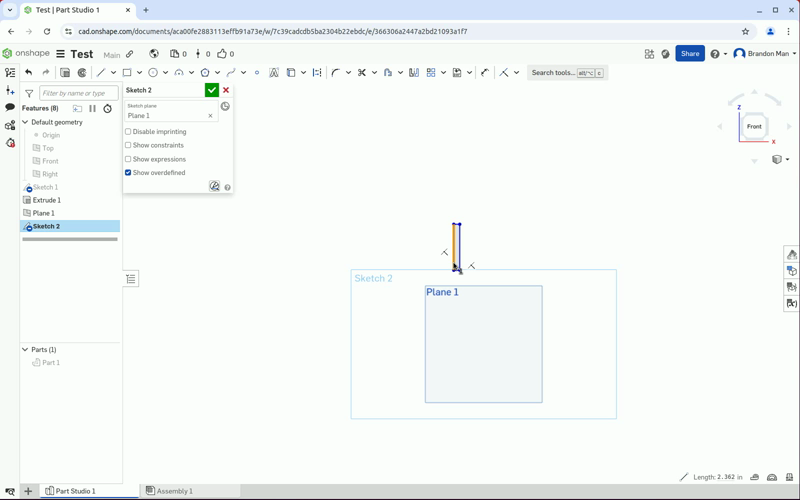
scroll(-6)
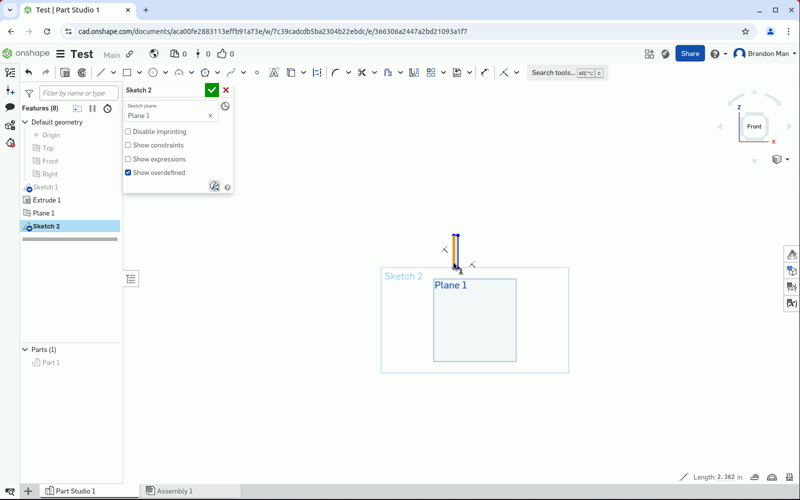
scroll(-6)
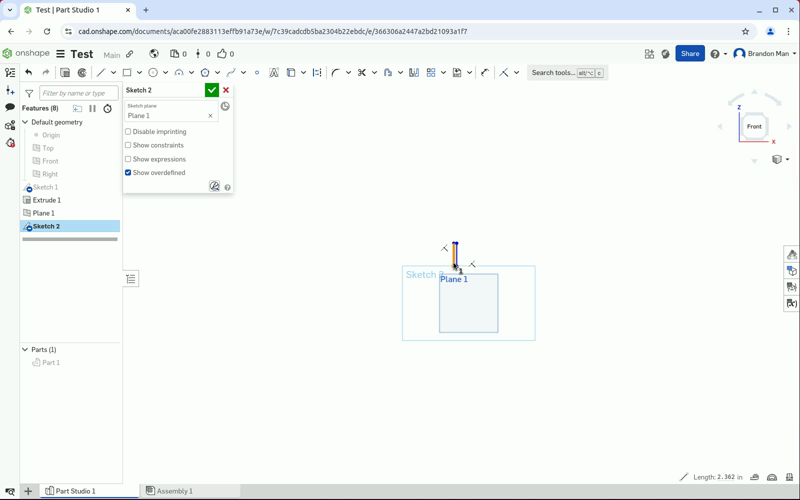
scroll(-6)
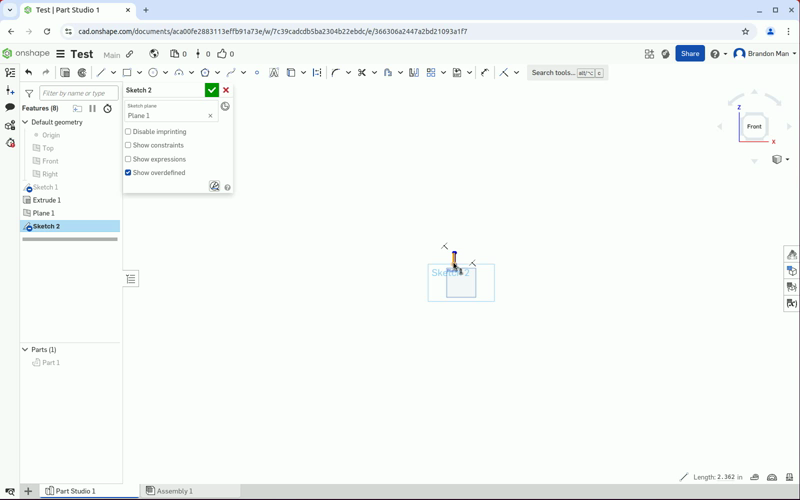
mouse_move(73, 352)
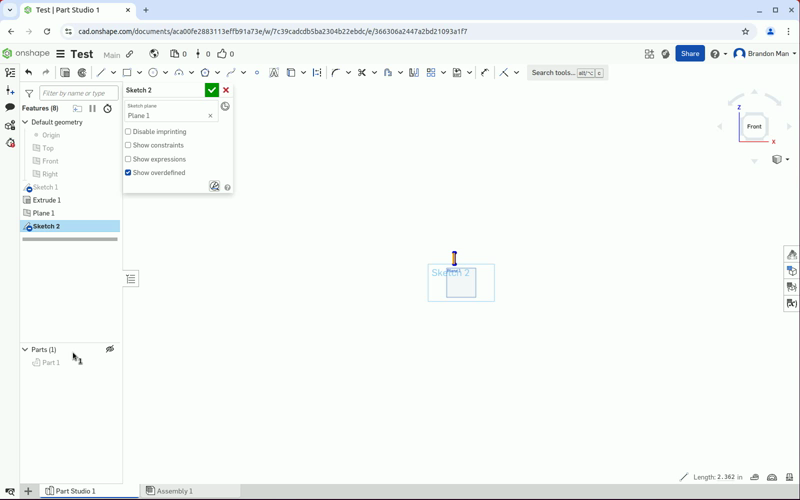
key(shift+y)
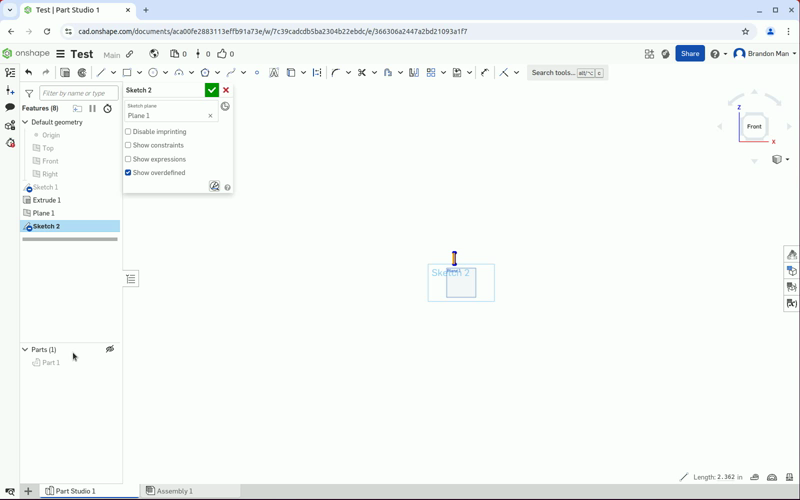
key(shift+e)
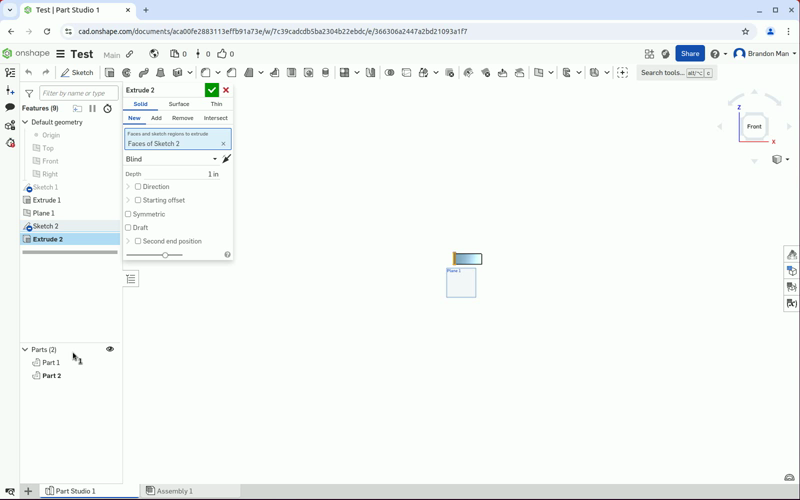
mouse_move(143, 106)
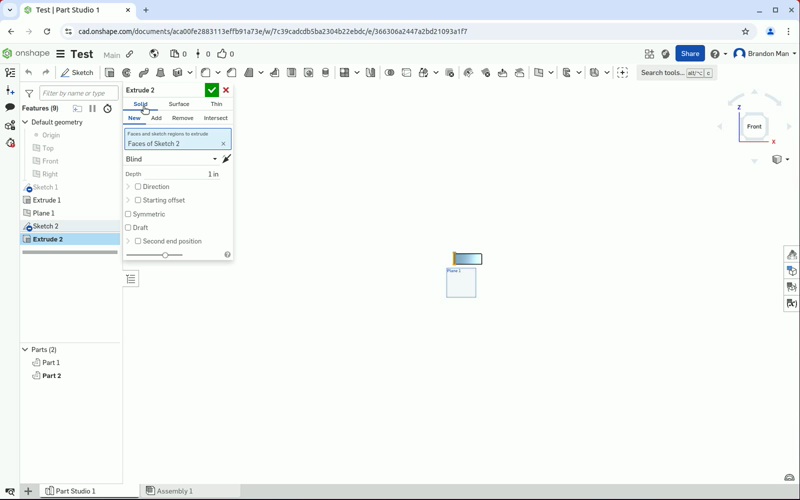
click(143, 106)
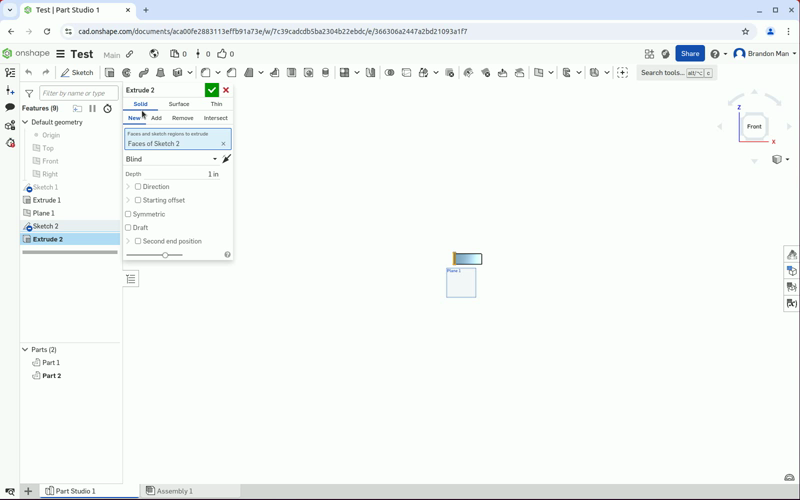
mouse_move(137, 120)
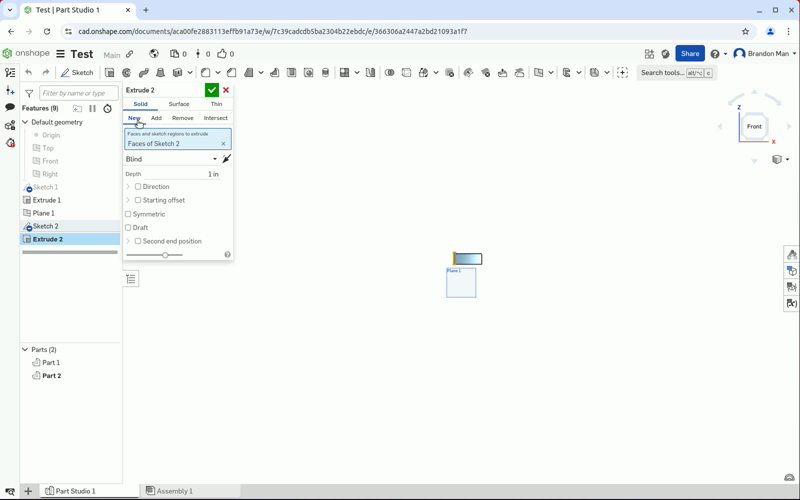
click(137, 120)
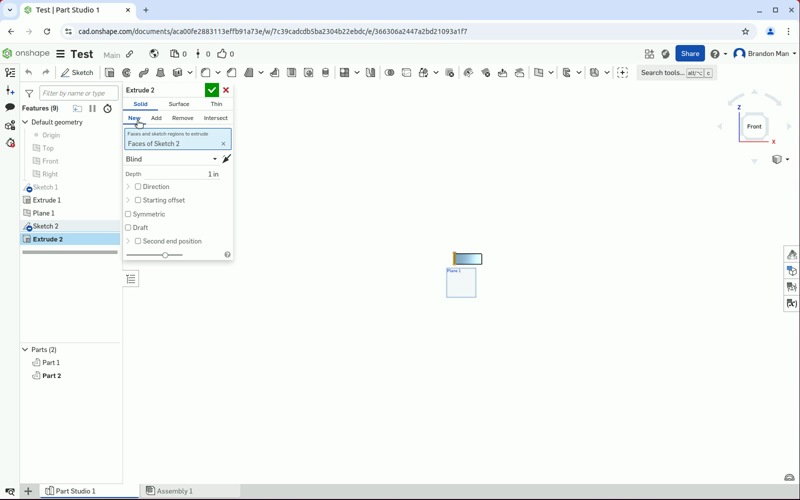
key(tab, 4)
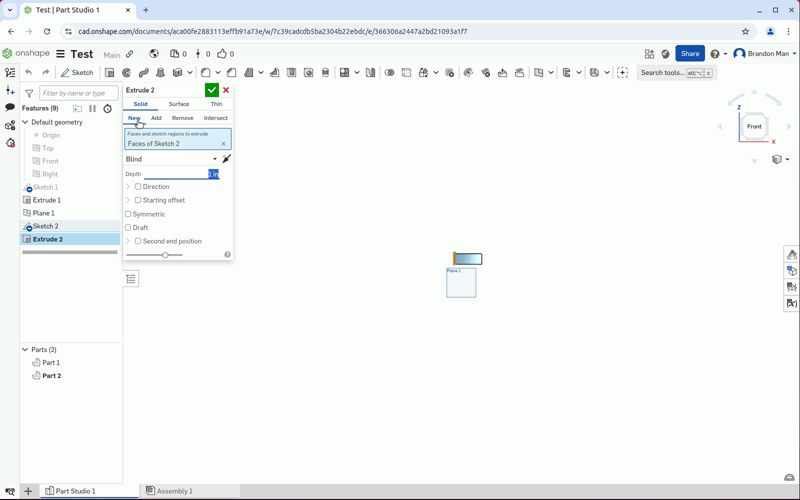
text(22.627)
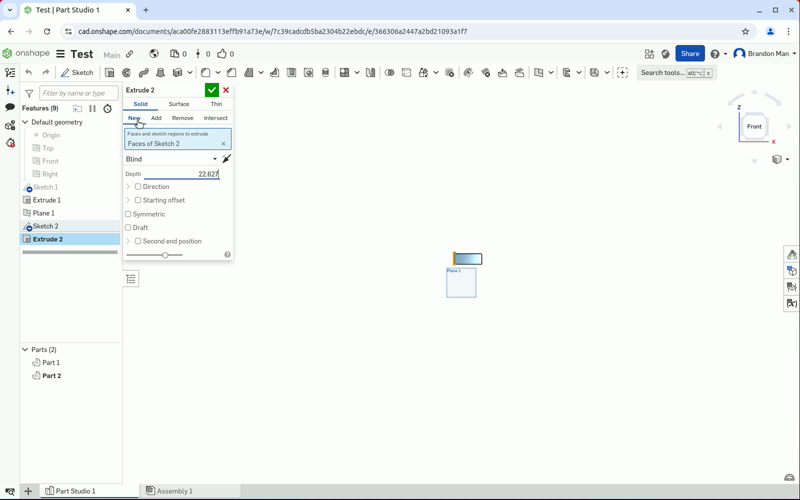
key(enter)
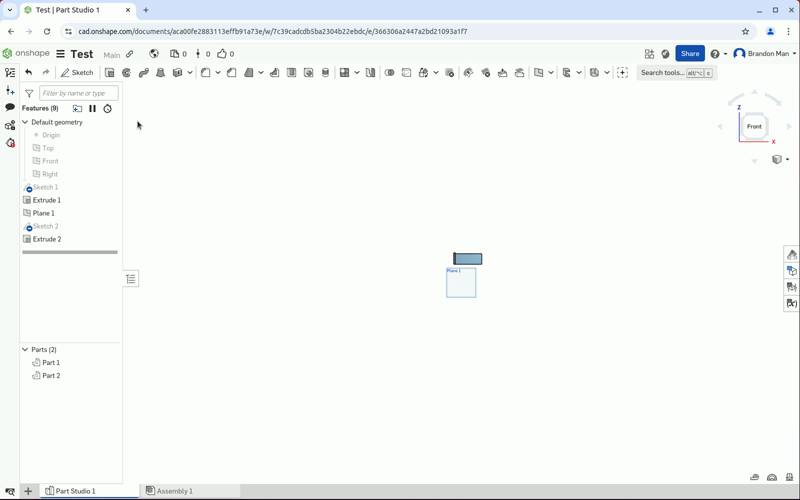
key(shift+h)
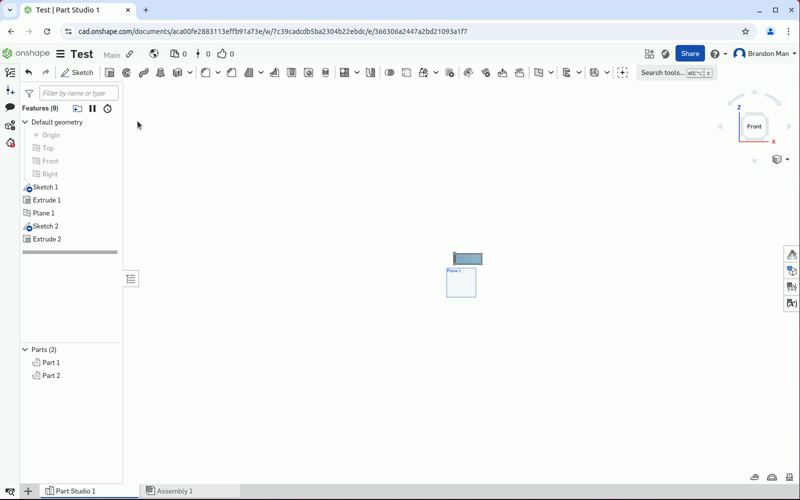
key(shift+h)
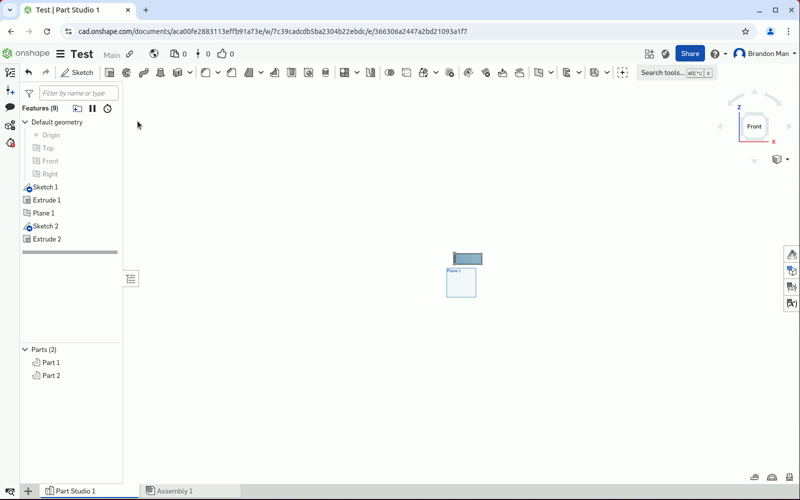
key(shift+7)
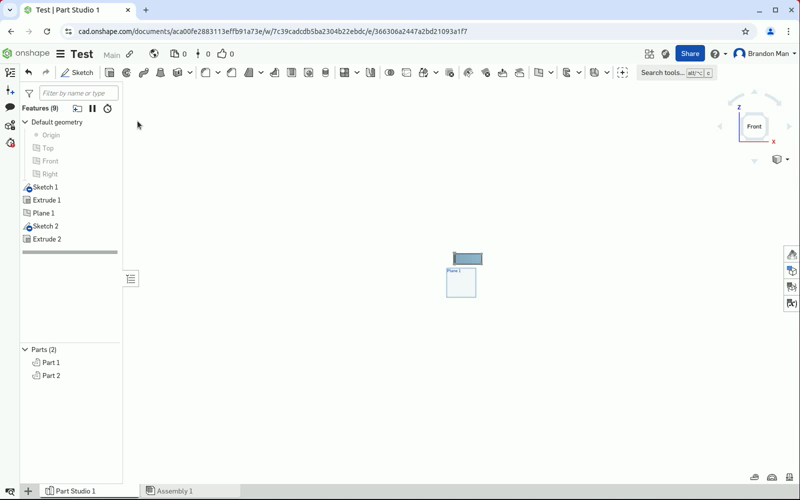
key(left, 2)
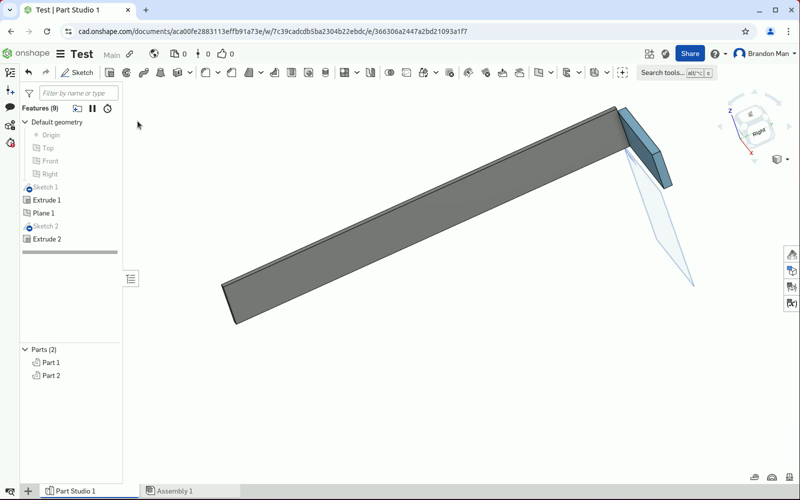
key(down, 2)
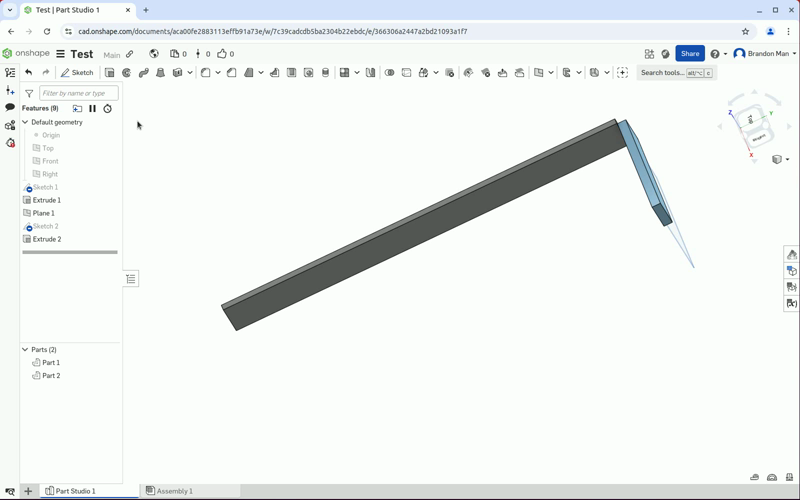
key(up, 2)
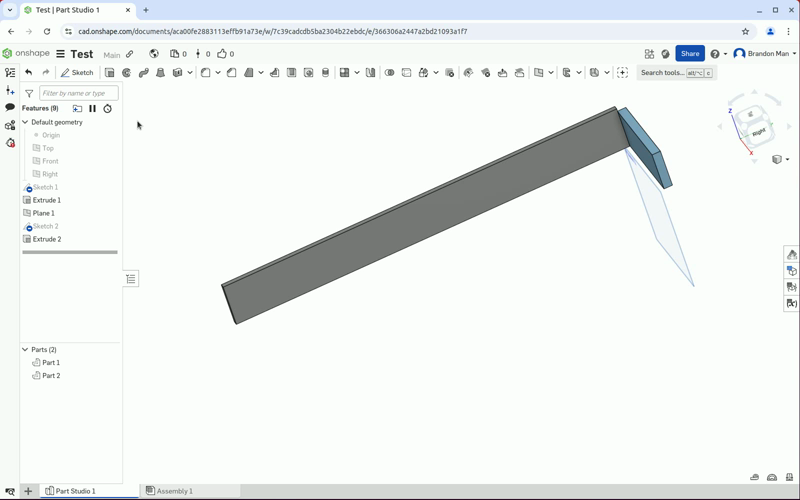
key(right, 2)
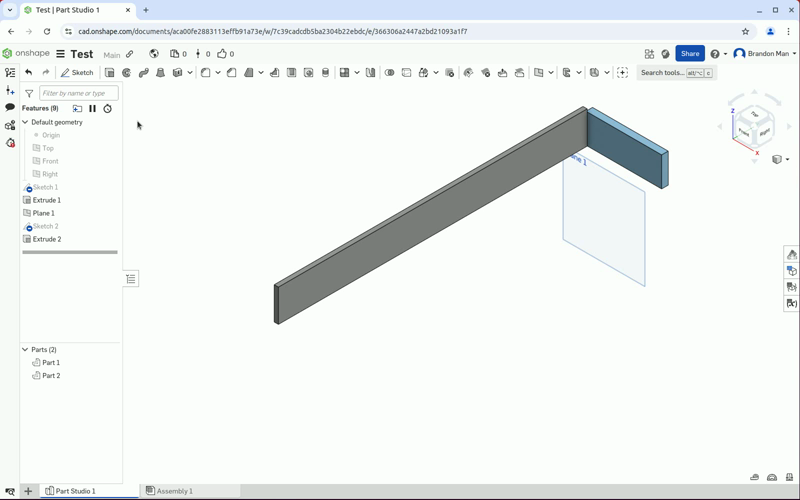
mouse_move(73, 189)
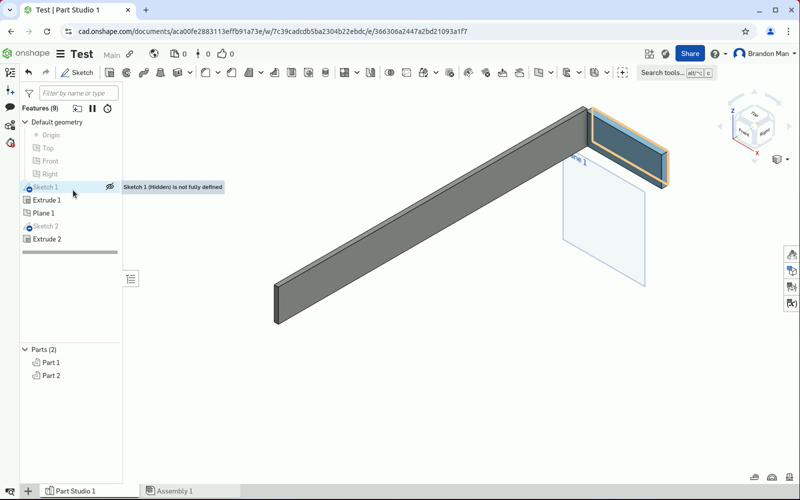
click(73, 189)